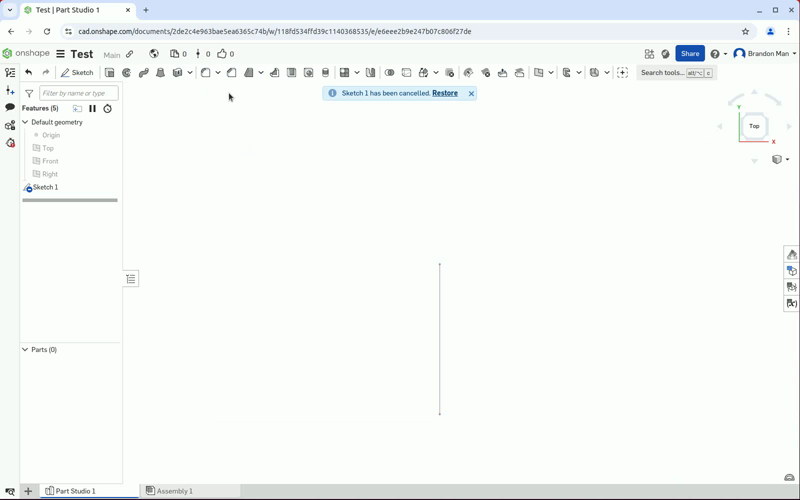
key(shift+h)
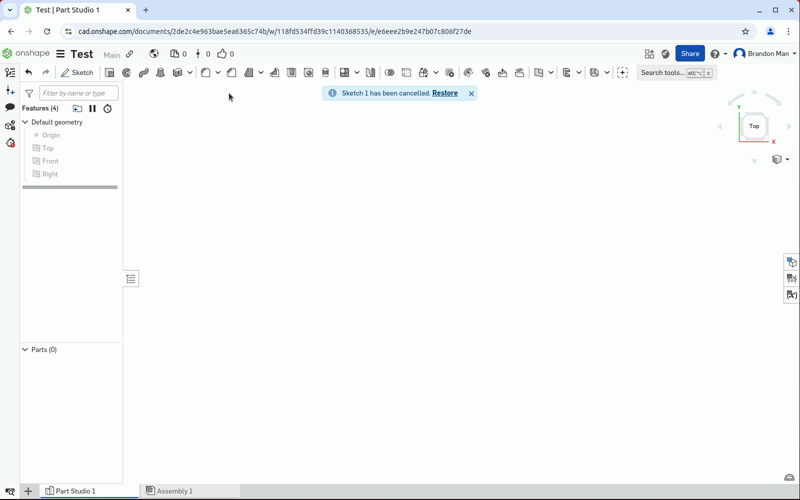
mouse_move(73, 352)
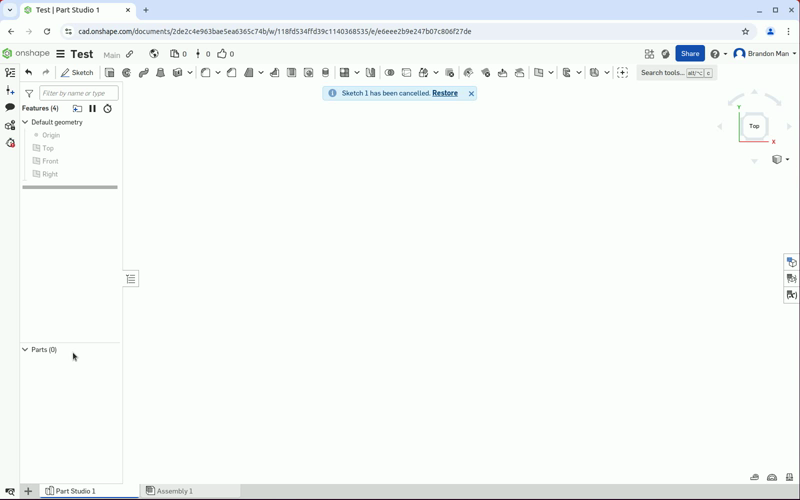
key(y)
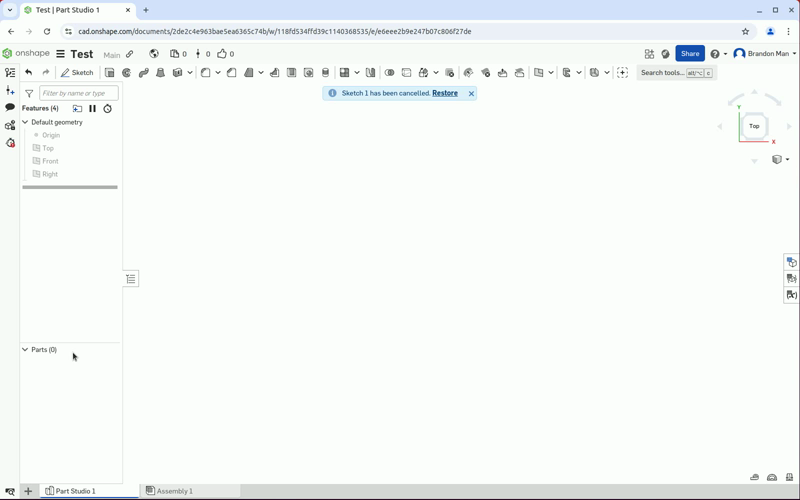
key(shift+p)
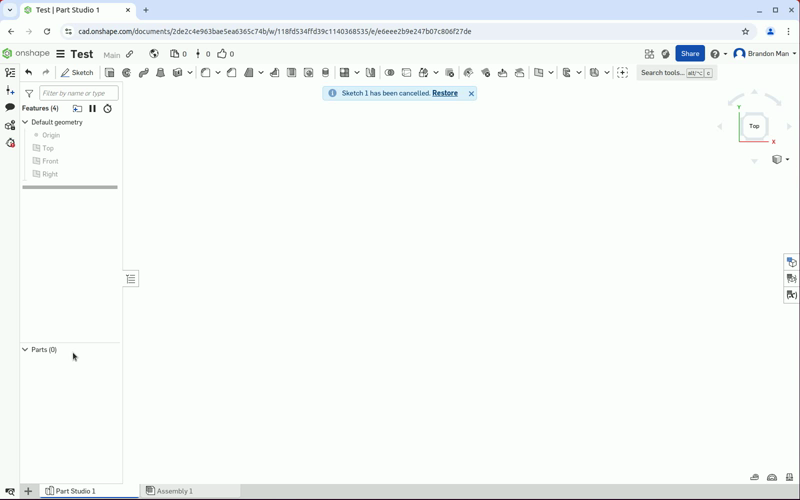
key(space)
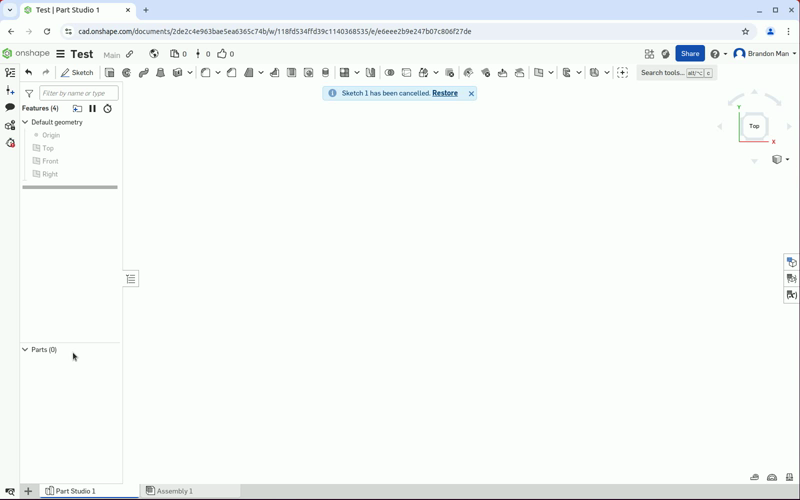
key_down(shift)
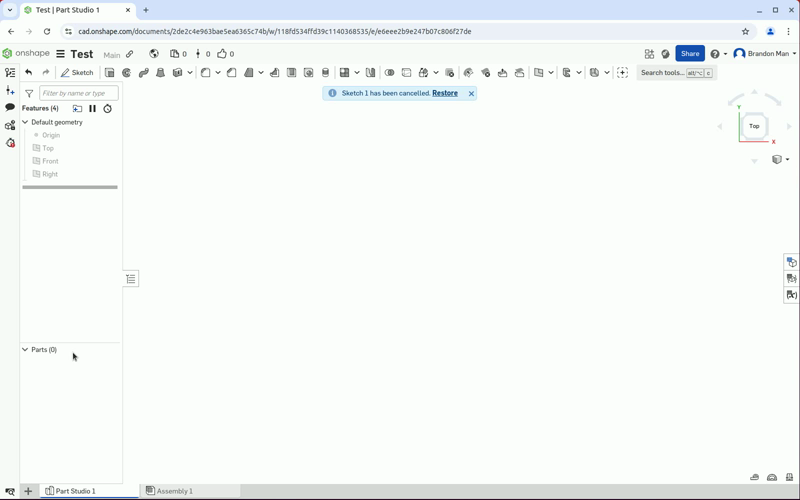
key(up)
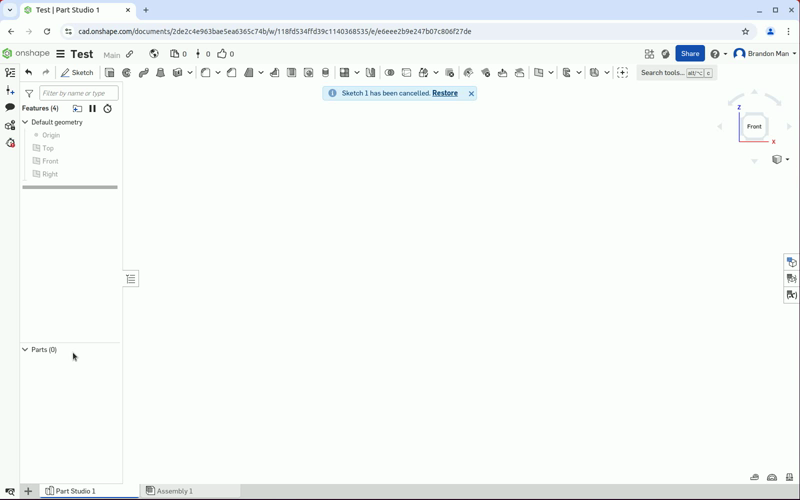
key_up(shift)
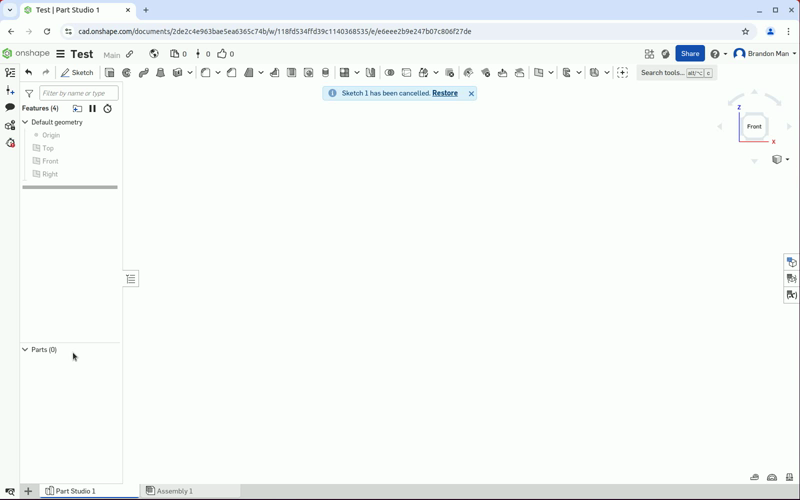
mouse_move(73, 352)
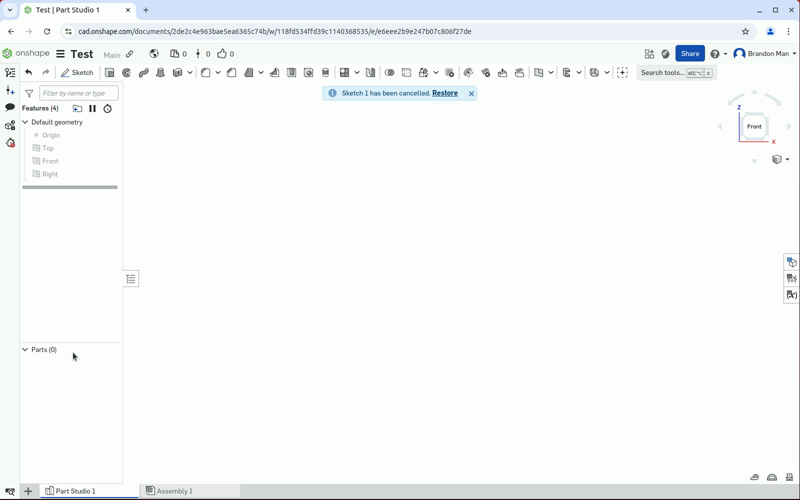
key(shift+y)
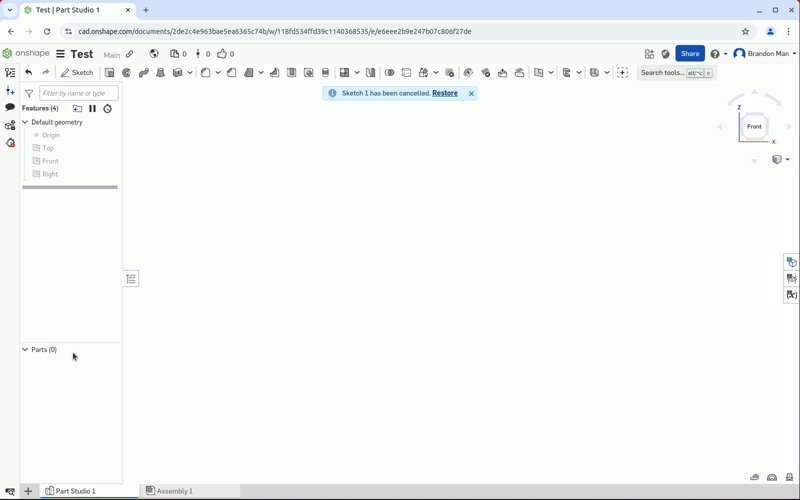
key(shift+s)
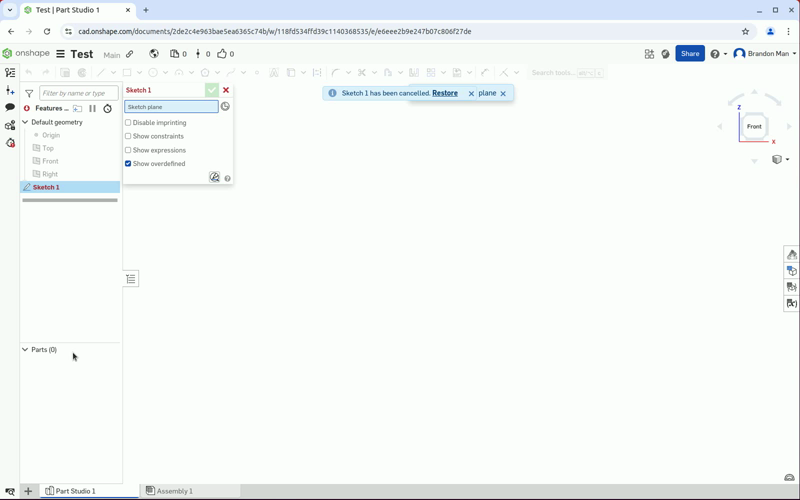
mouse_move(73, 163)
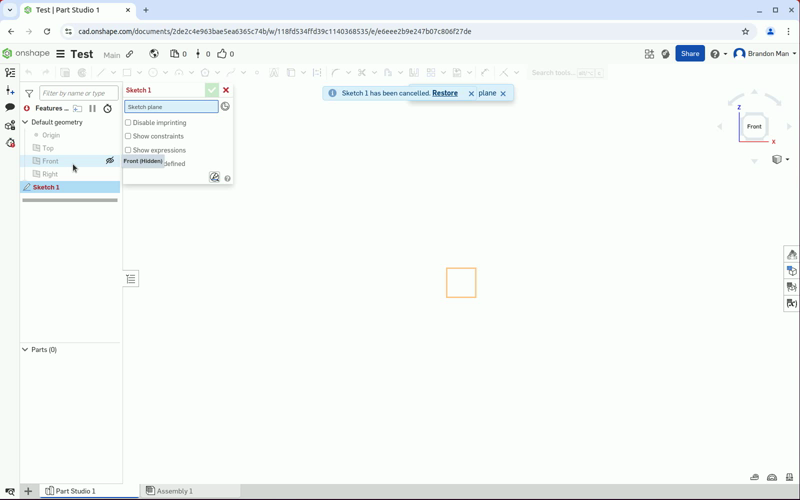
click(73, 163)
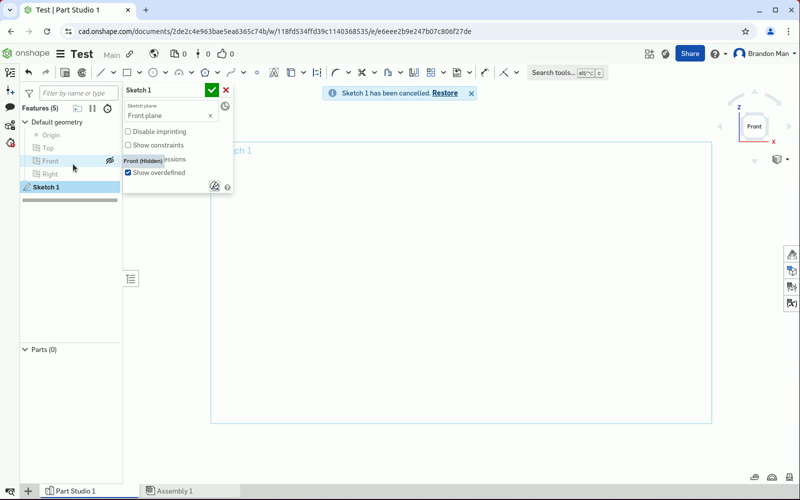
mouse_move(73, 352)
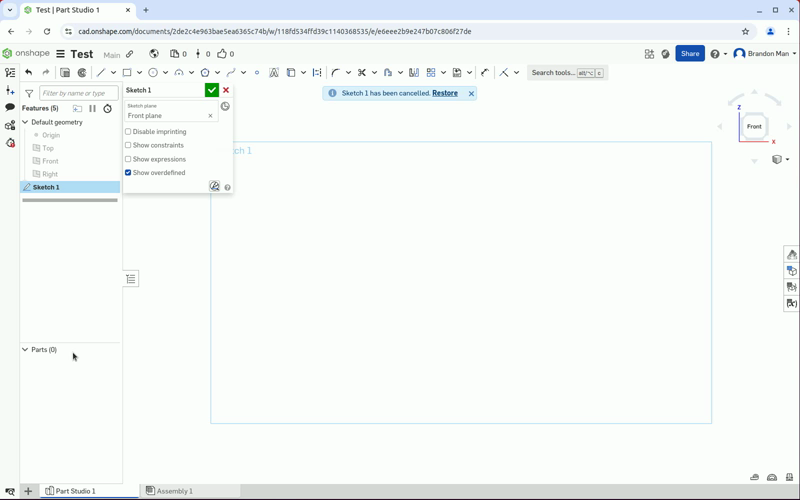
key(y)
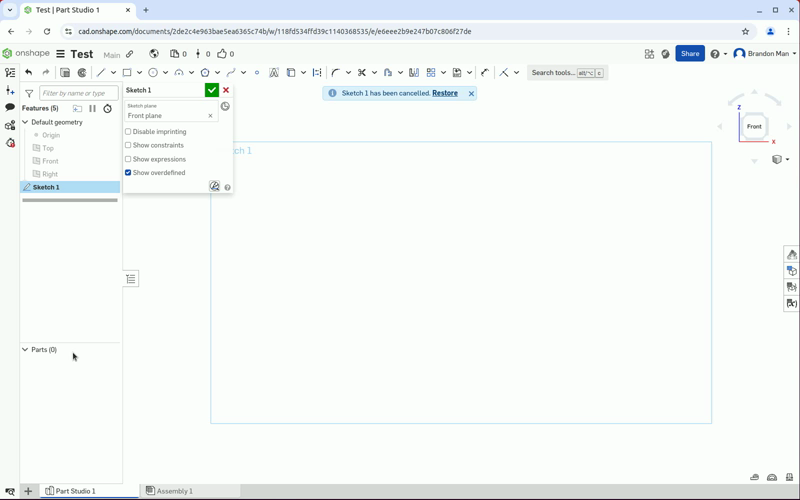
key(l)
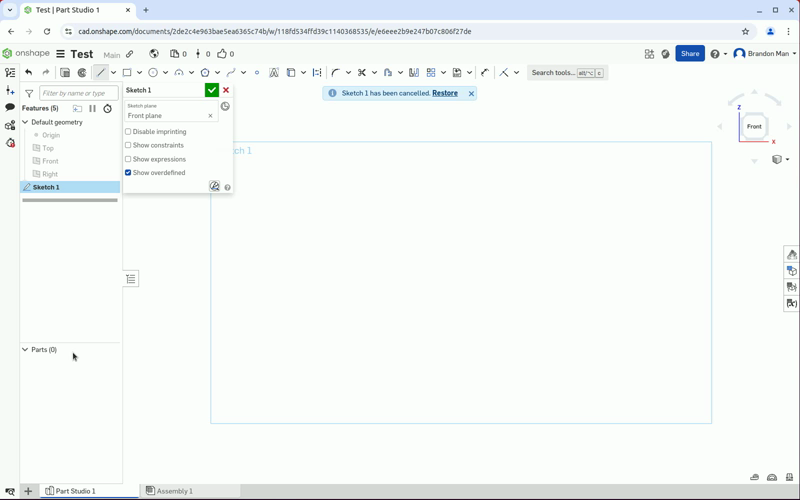
key_down(shift)
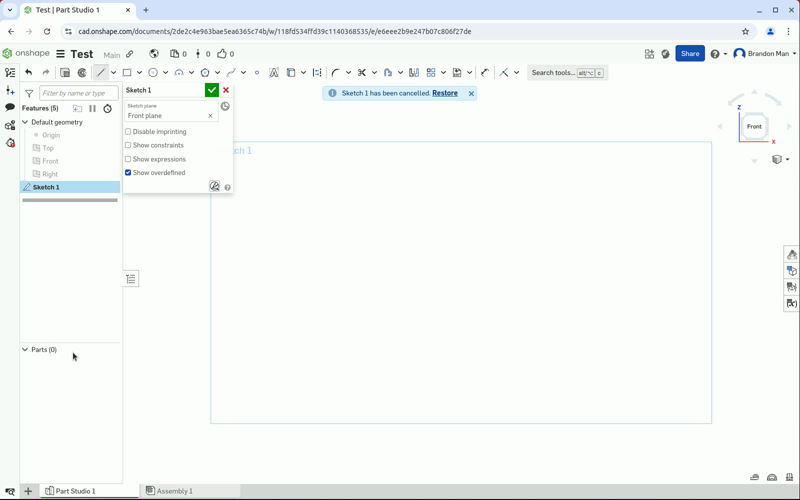
mouse_move(368, 325)
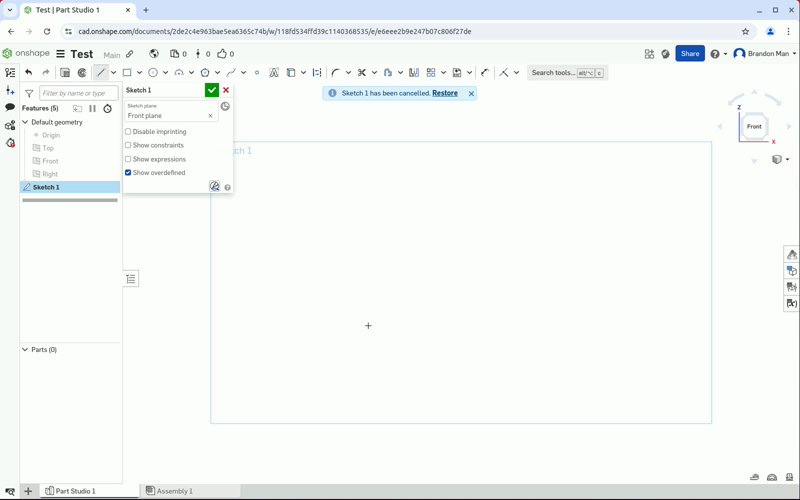
click(368, 325)
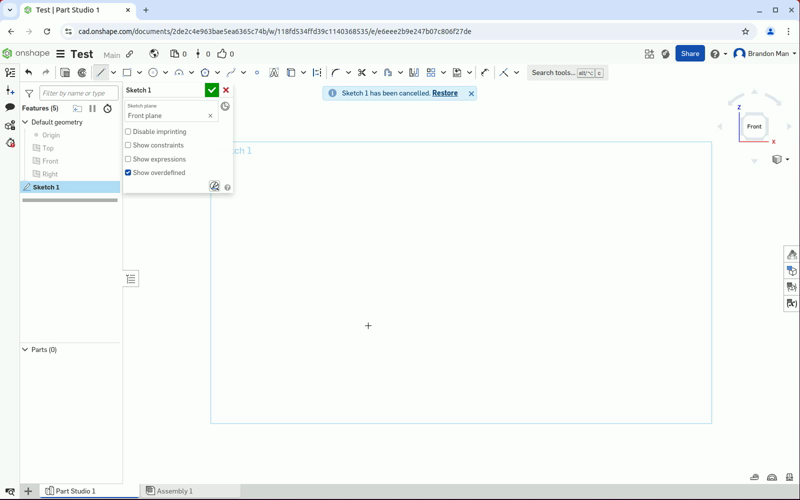
key_up(shift)
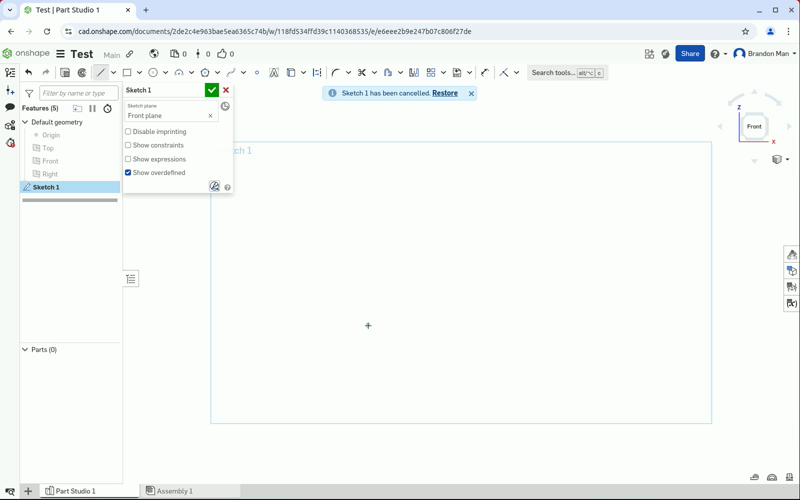
key_down(shift)
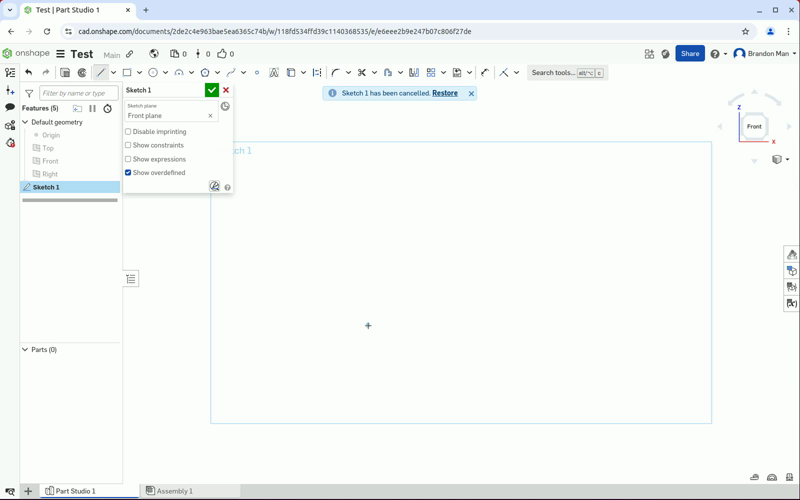
mouse_move(398, 325)
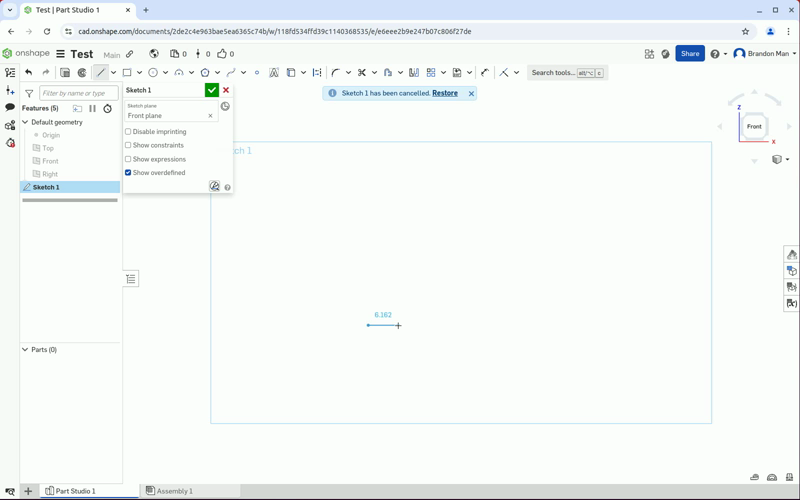
mouse_move(410, 325)
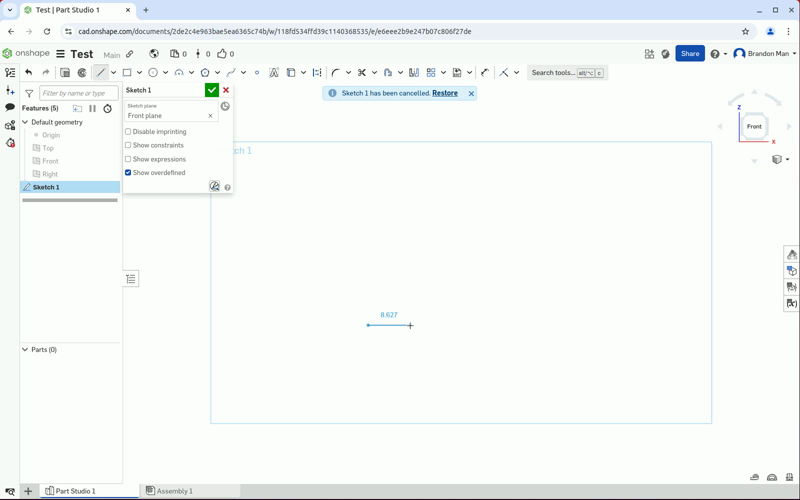
click(410, 325)
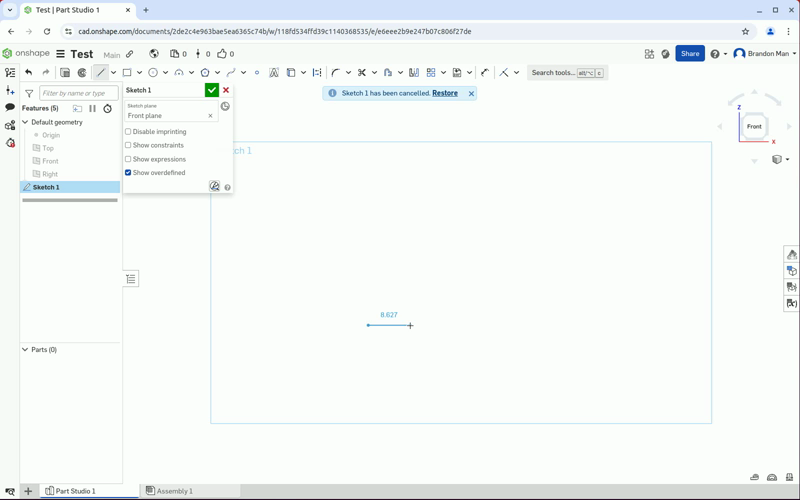
key_up(shift)
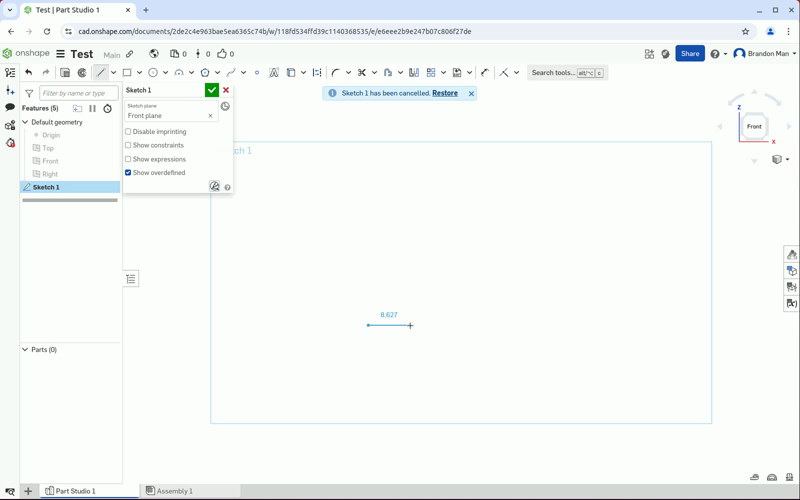
key_down(shift)
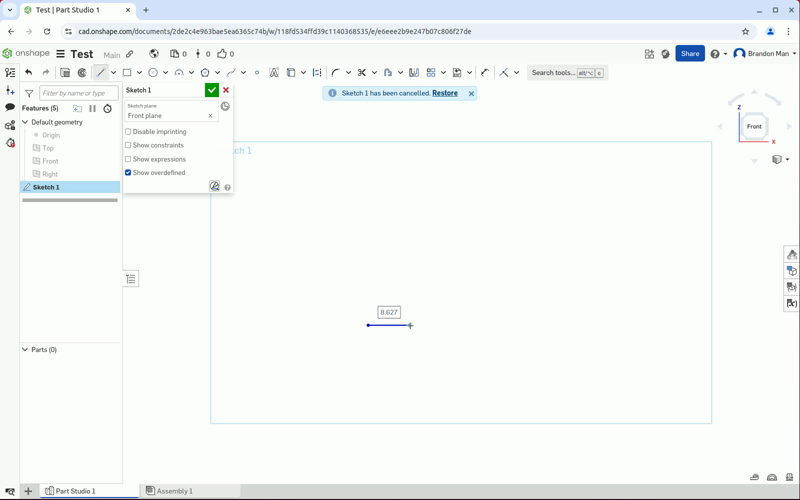
mouse_move(440, 325)
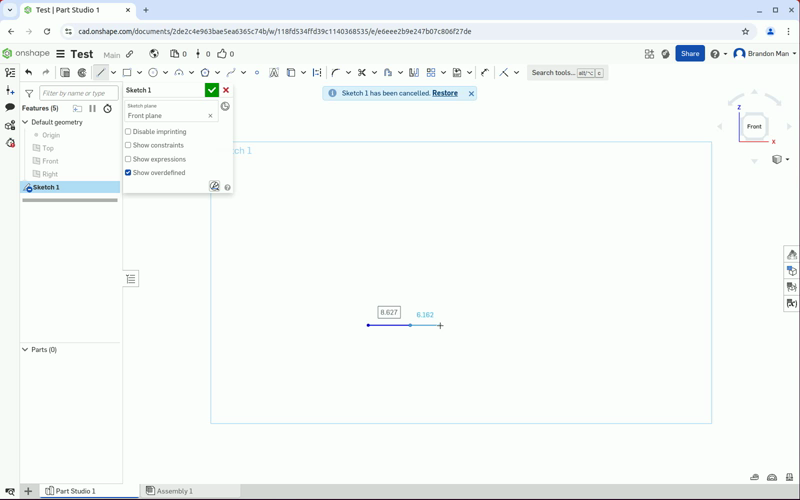
mouse_move(410, 287)
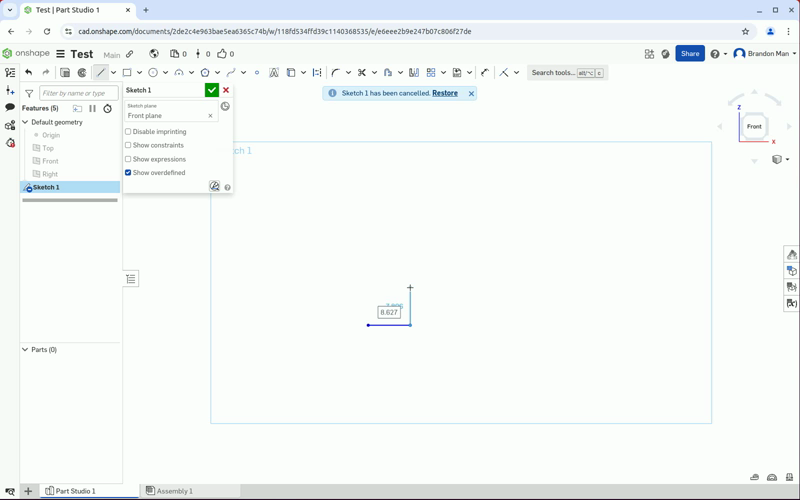
click(410, 287)
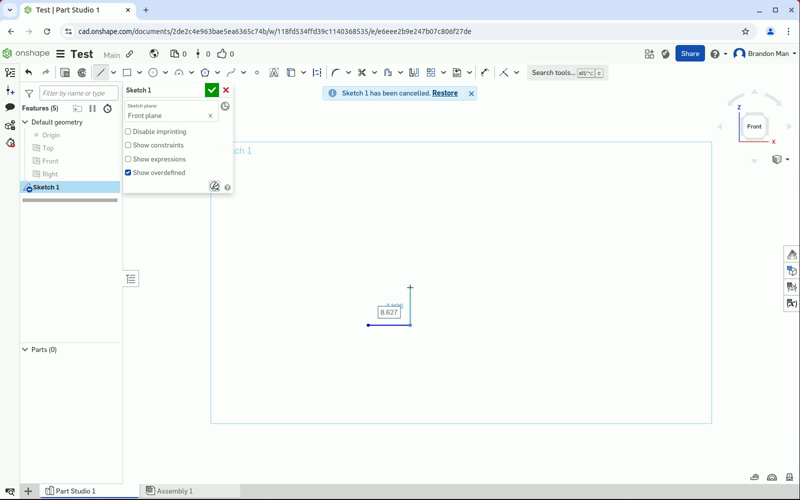
key_up(shift)
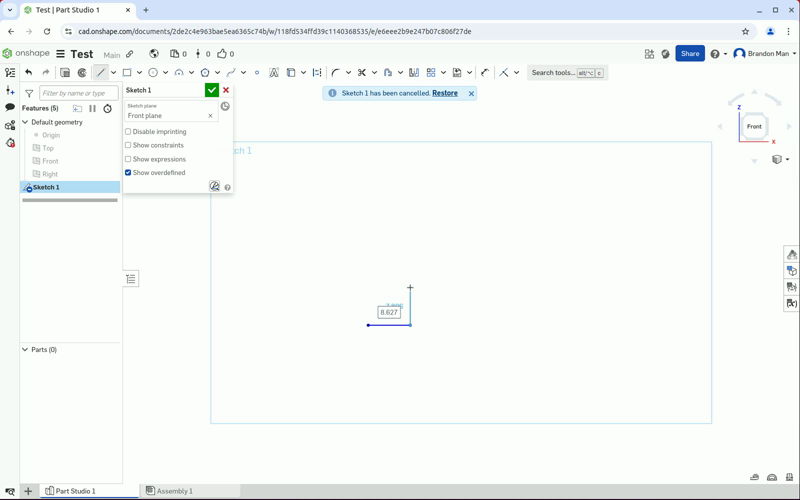
key_down(shift)
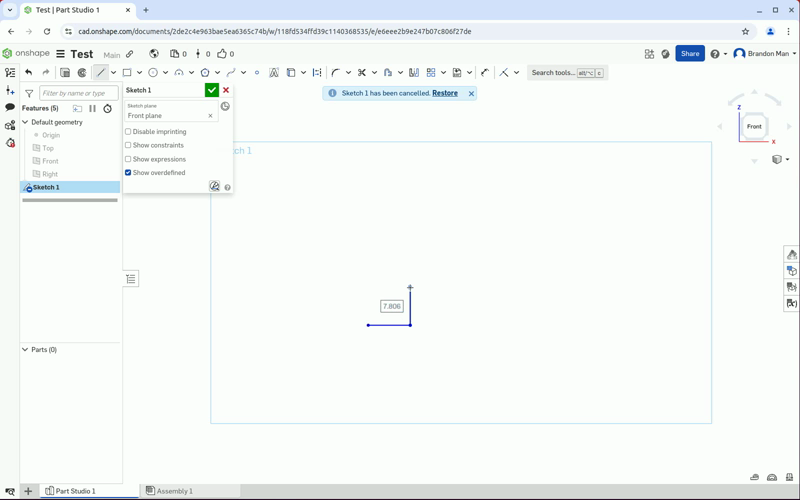
mouse_move(440, 287)
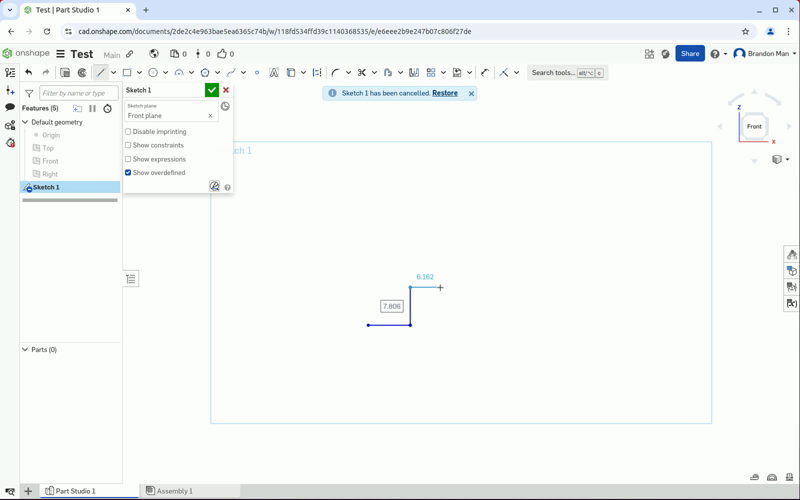
mouse_move(368, 287)
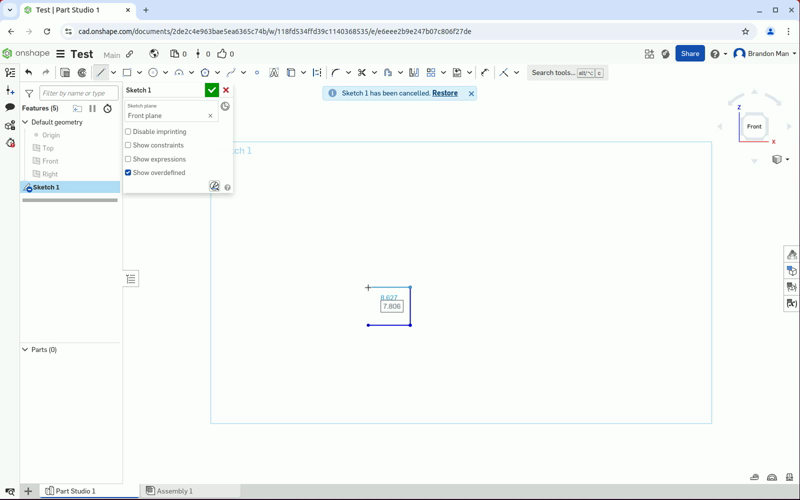
click(368, 287)
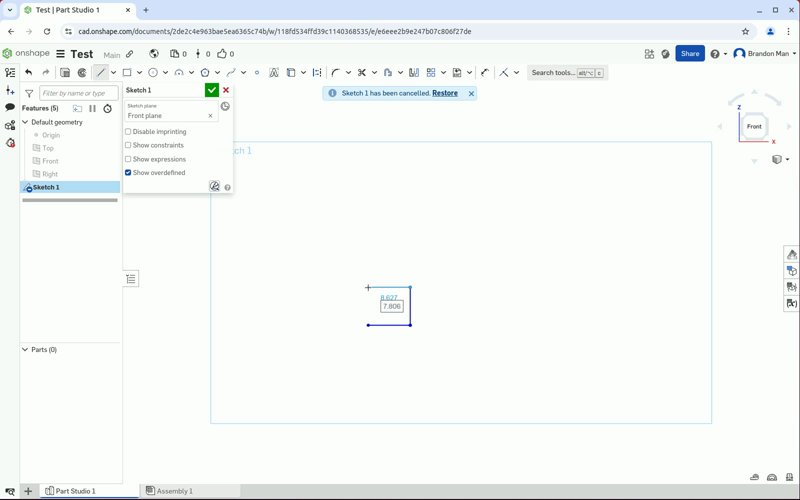
key_up(shift)
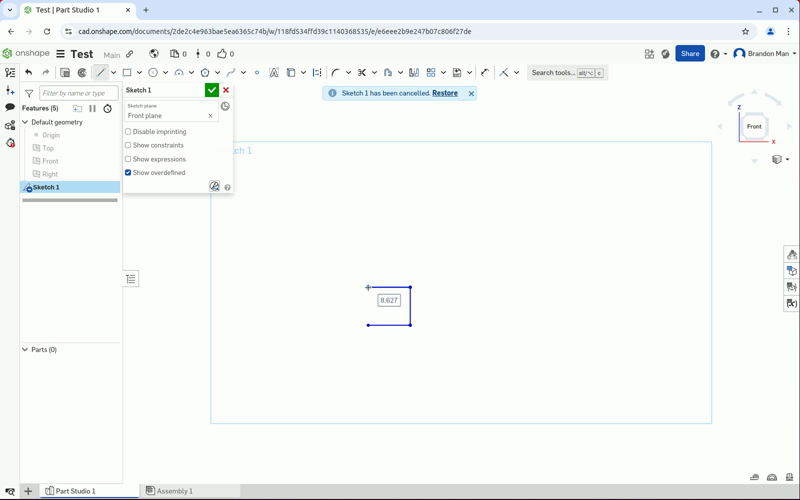
mouse_move(398, 287)
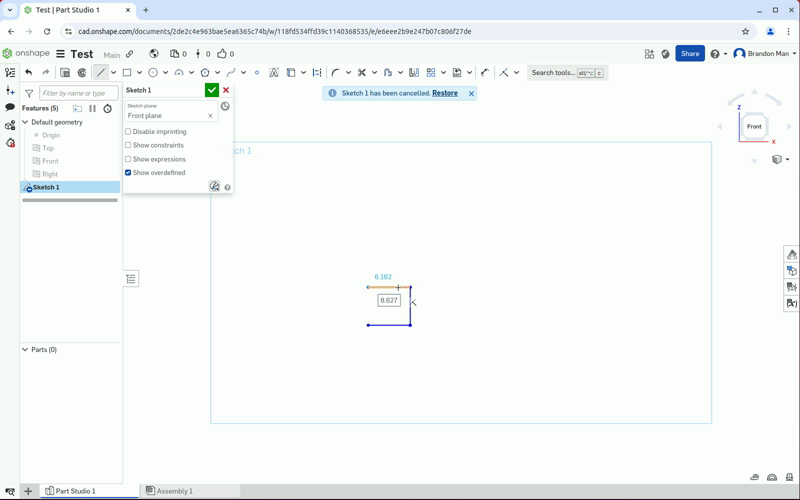
key_down(shift)
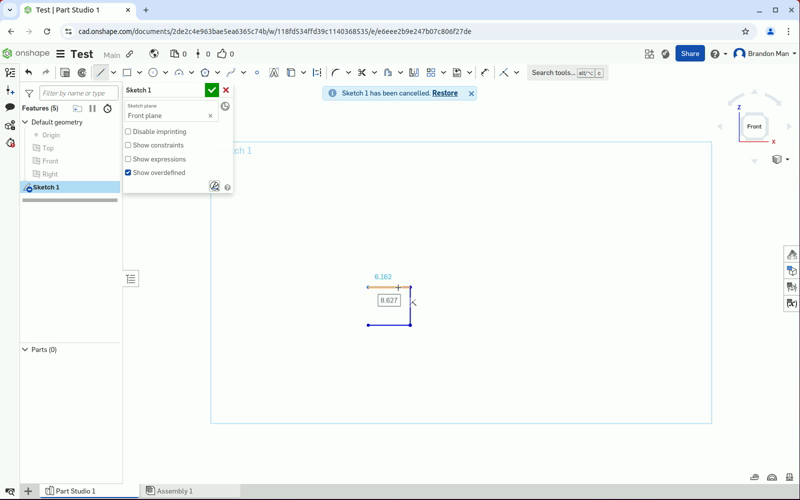
mouse_move(368, 325)
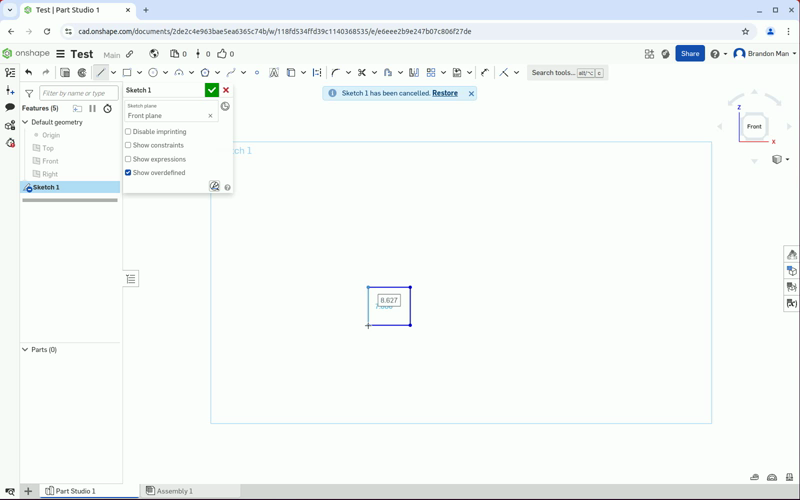
key_up(shift)
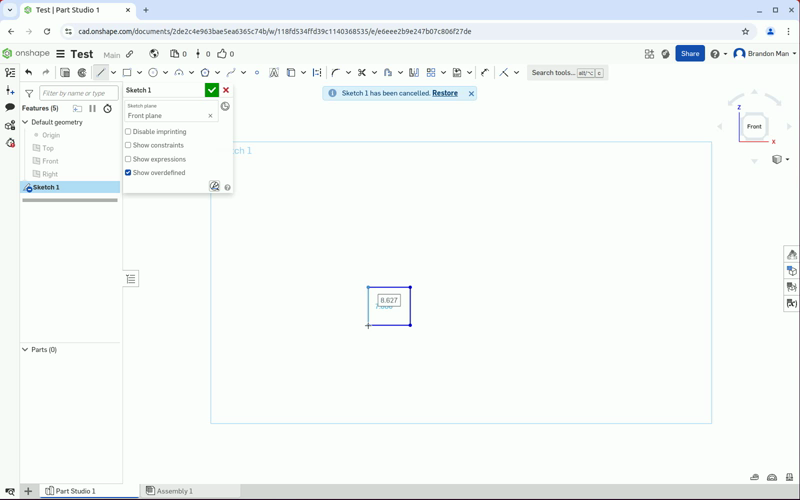
click(368, 325)
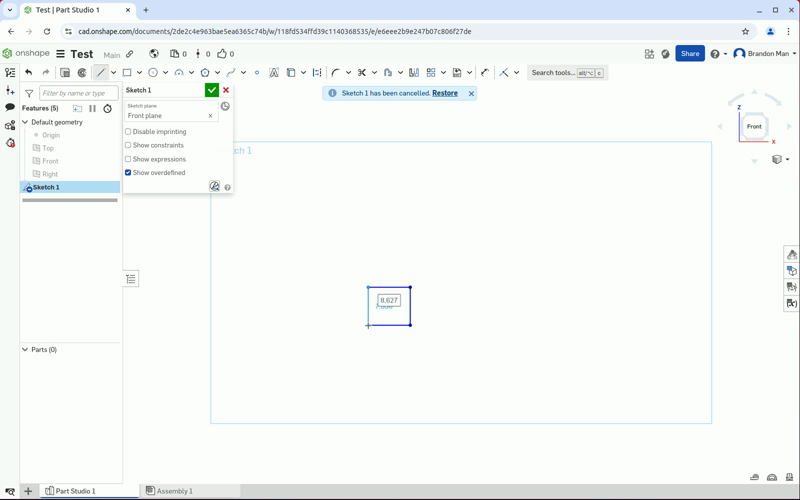
key(esc)
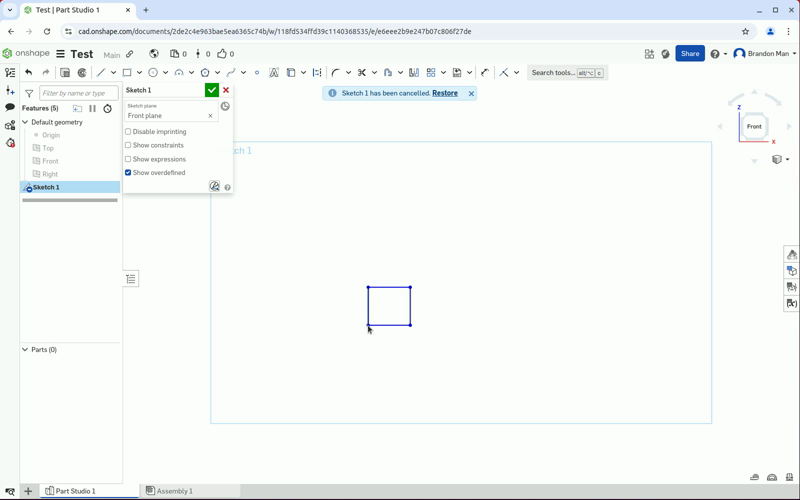
mouse_move(384, 317)
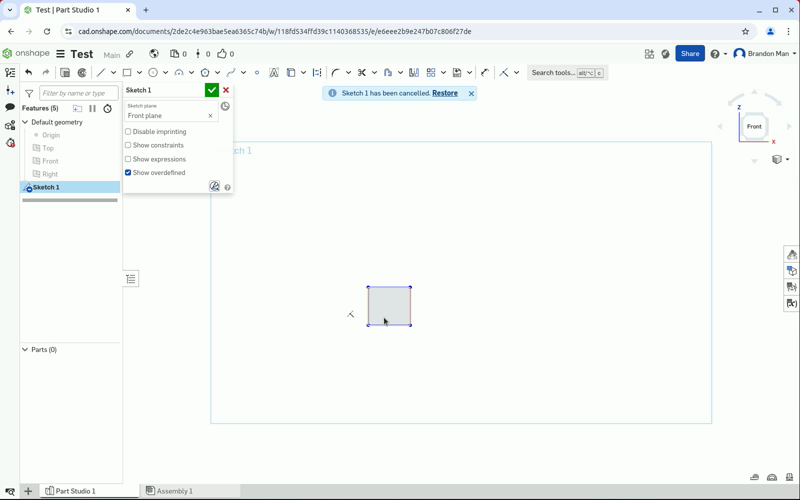
scroll(6)
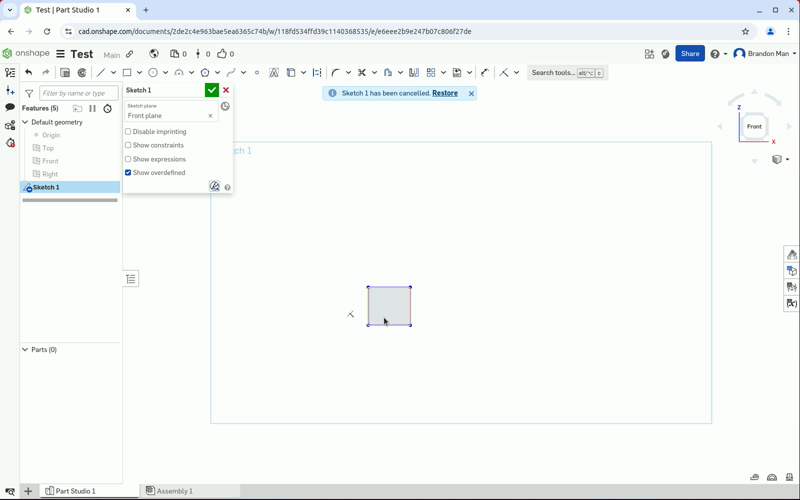
scroll(6)
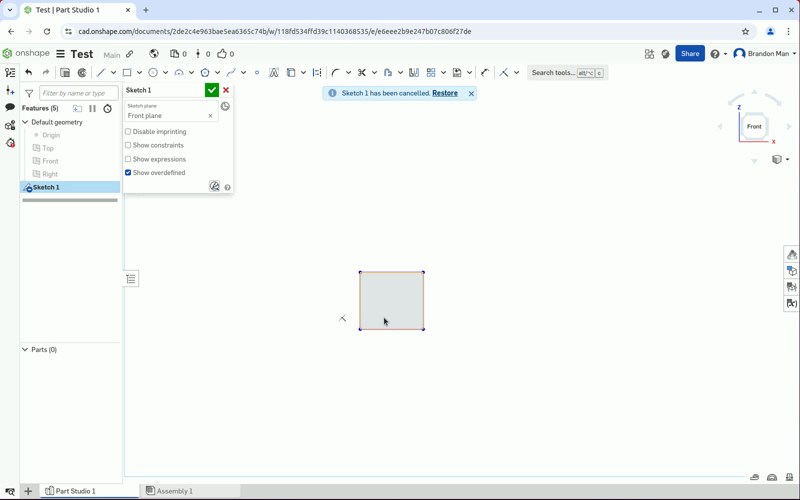
scroll(6)
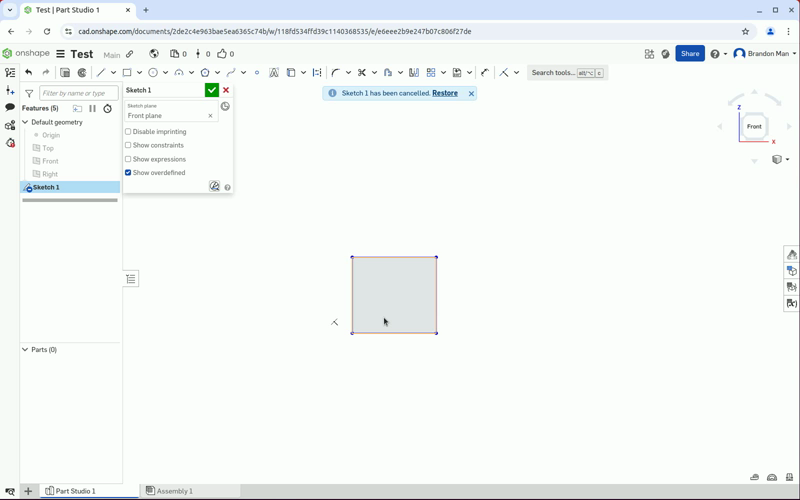
scroll(6)
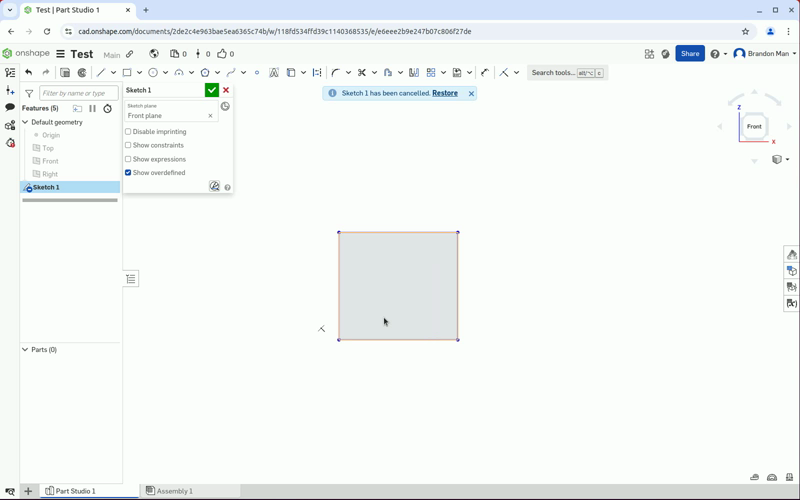
scroll(6)
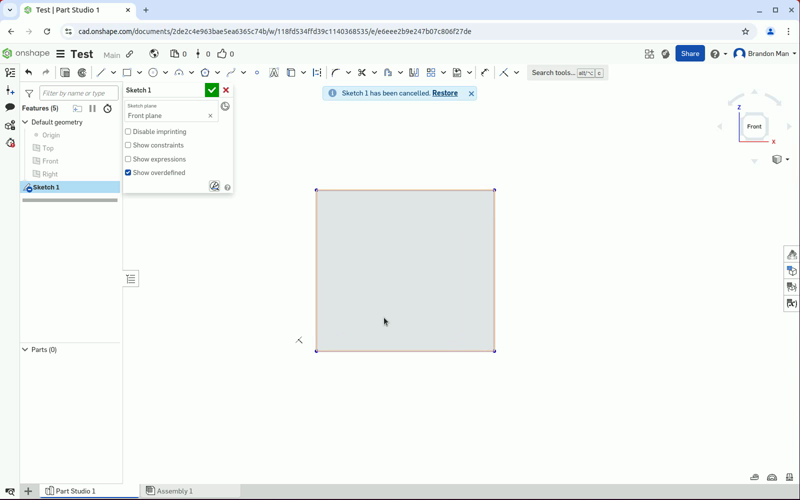
scroll(6)
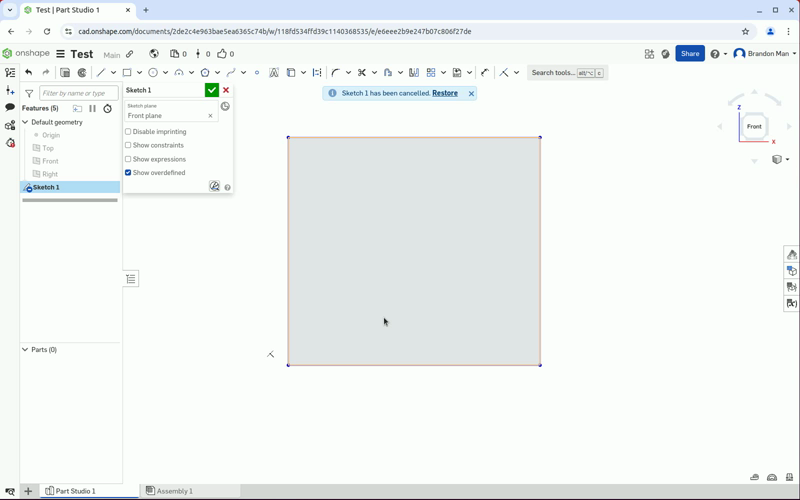
scroll(6)
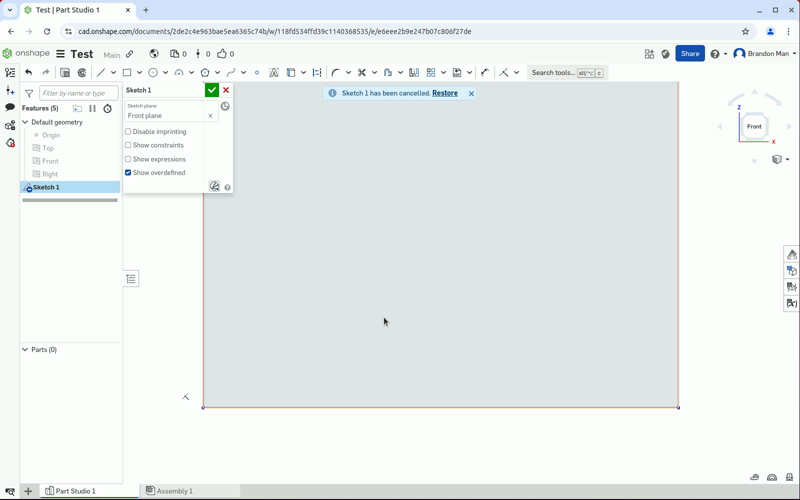
click(384, 317)
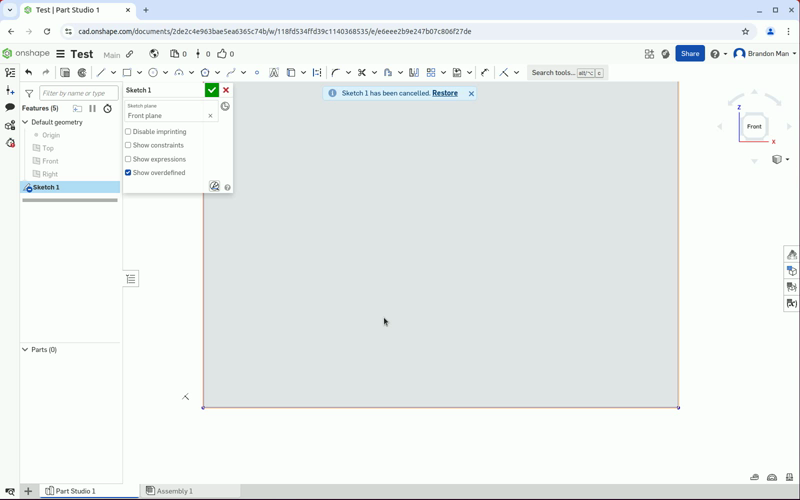
scroll(-6)
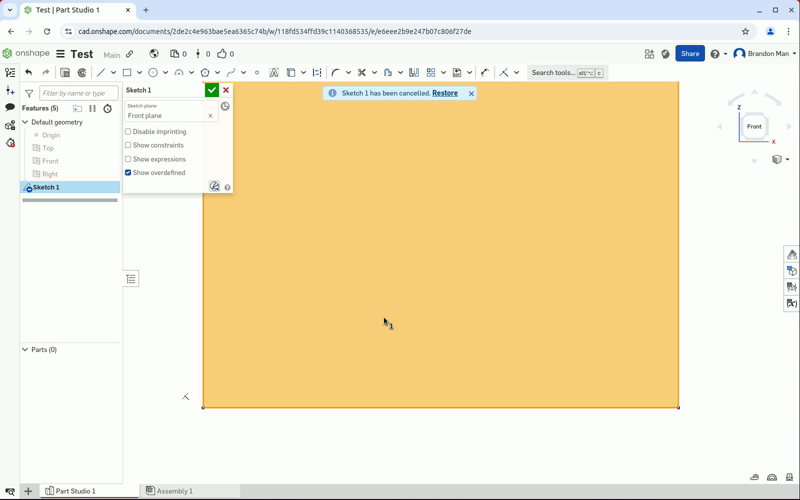
scroll(-6)
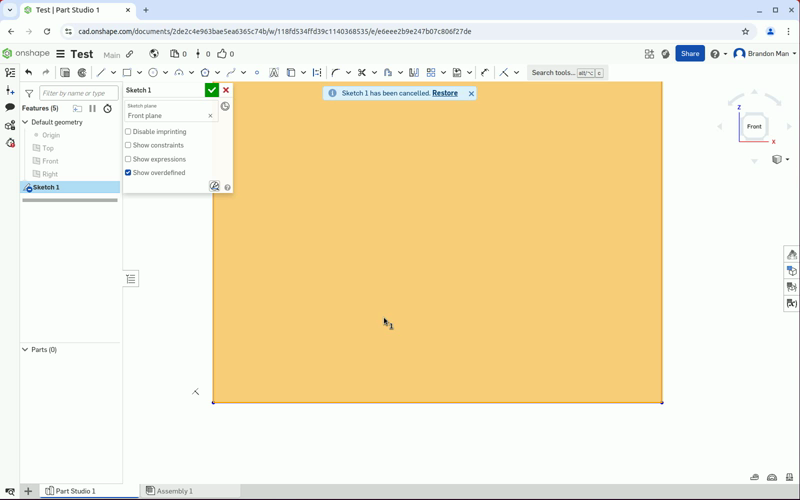
scroll(-6)
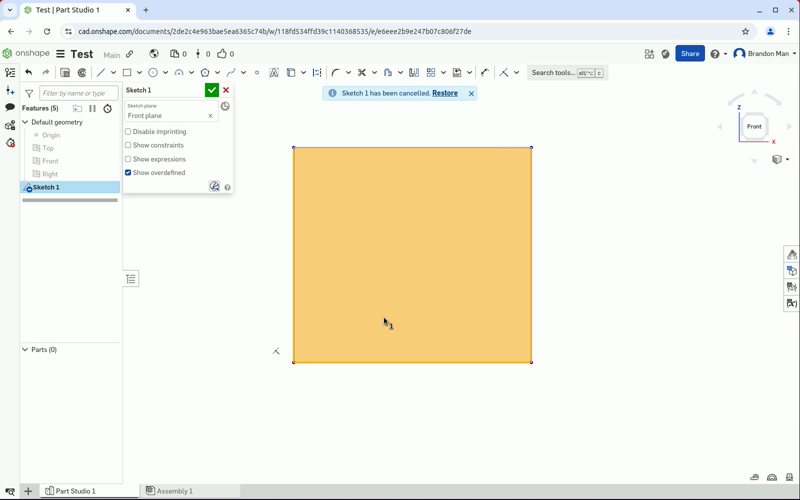
scroll(-6)
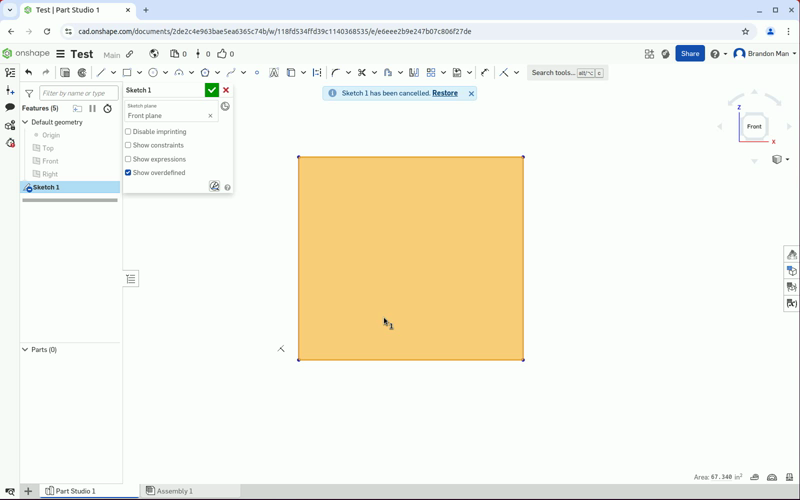
scroll(-6)
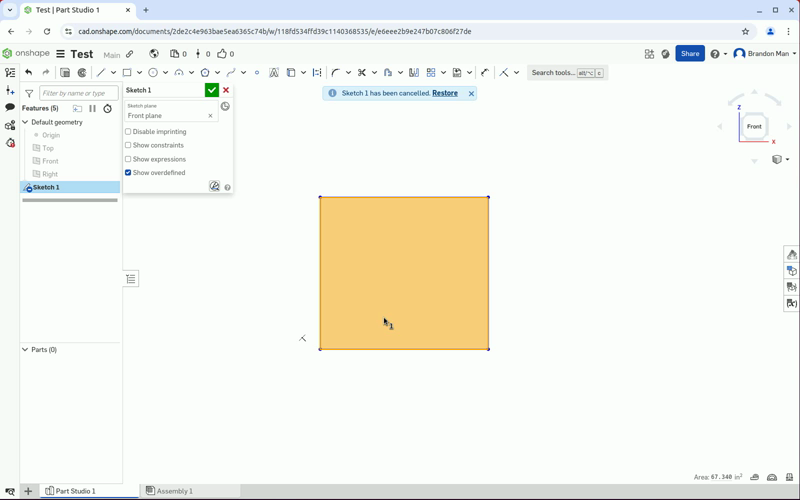
scroll(-6)
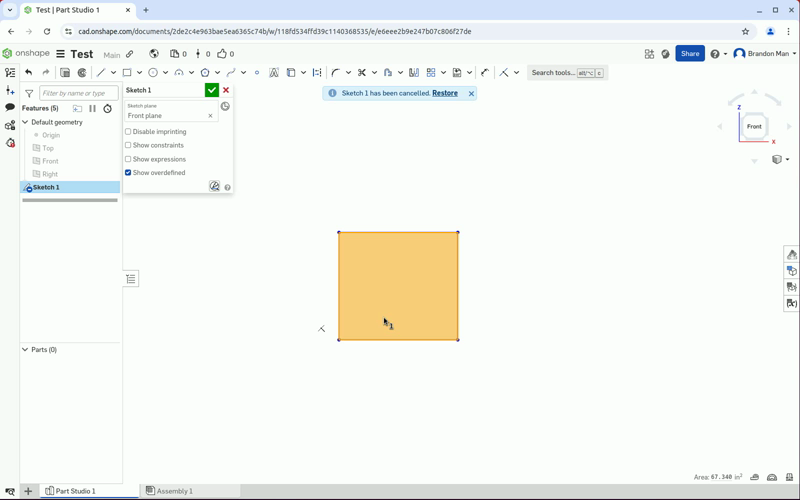
scroll(-6)
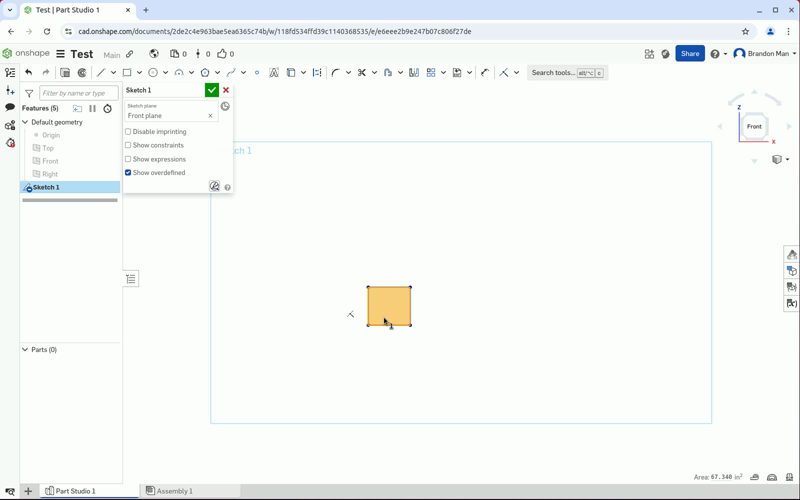
mouse_move(73, 352)
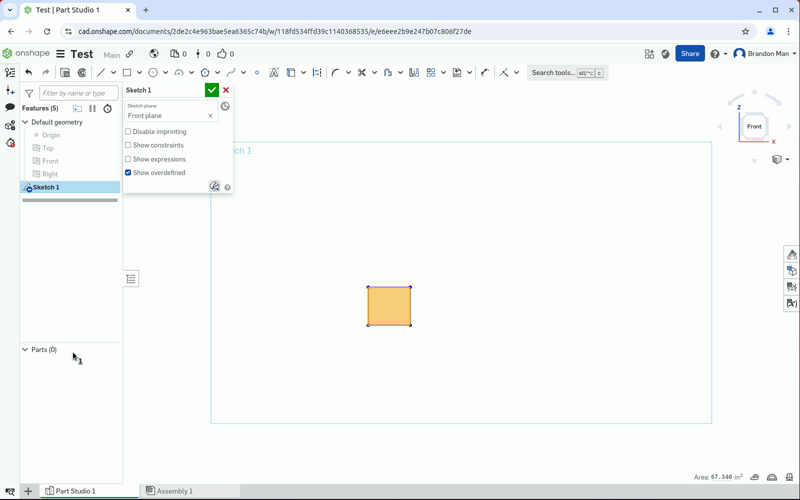
key(shift+y)
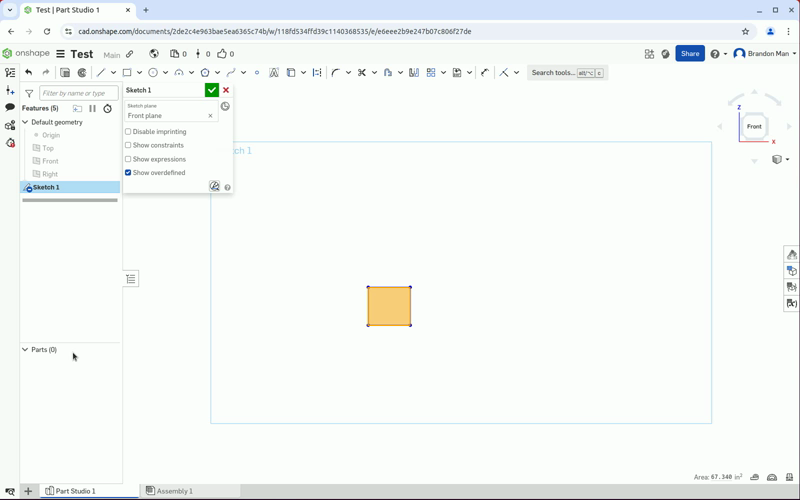
key(shift+e)
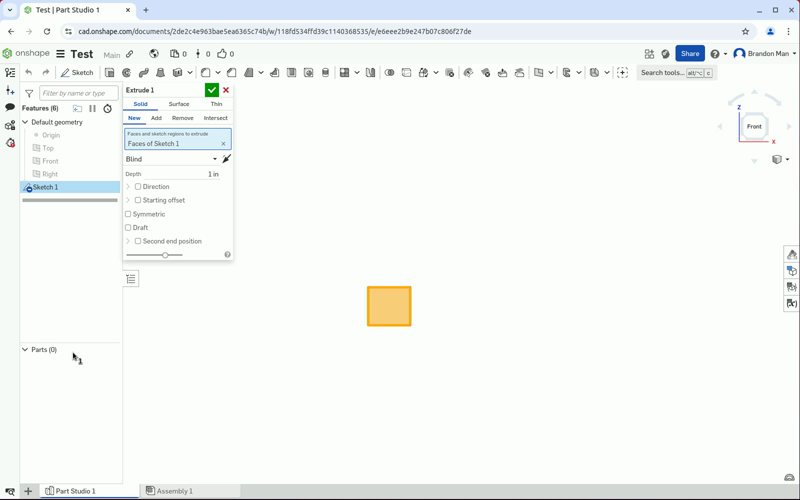
mouse_move(143, 106)
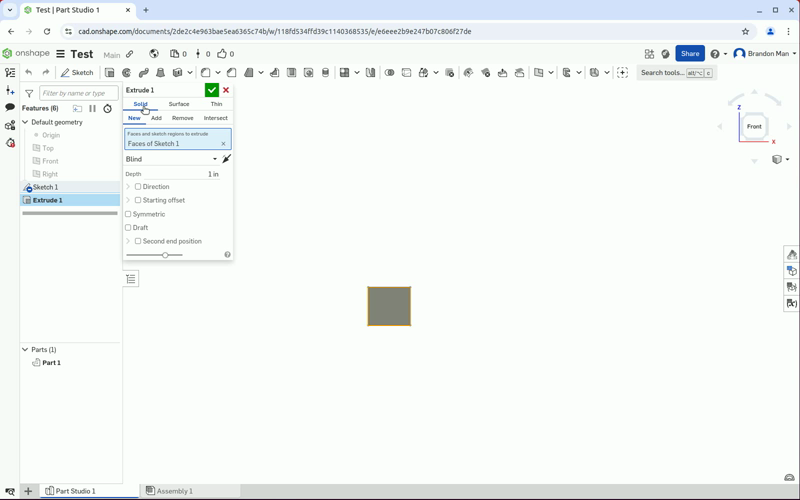
click(143, 106)
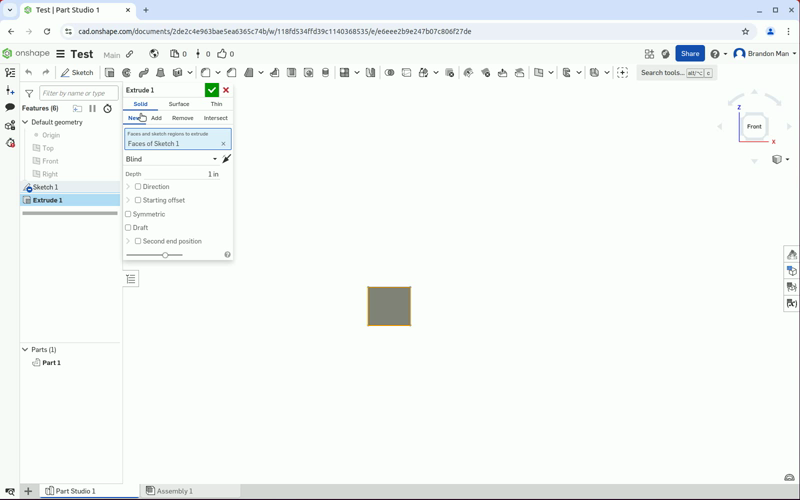
mouse_move(137, 120)
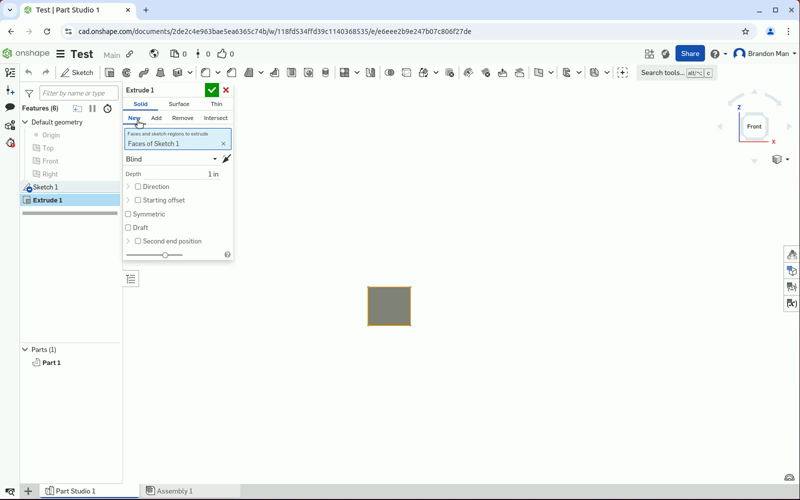
click(137, 120)
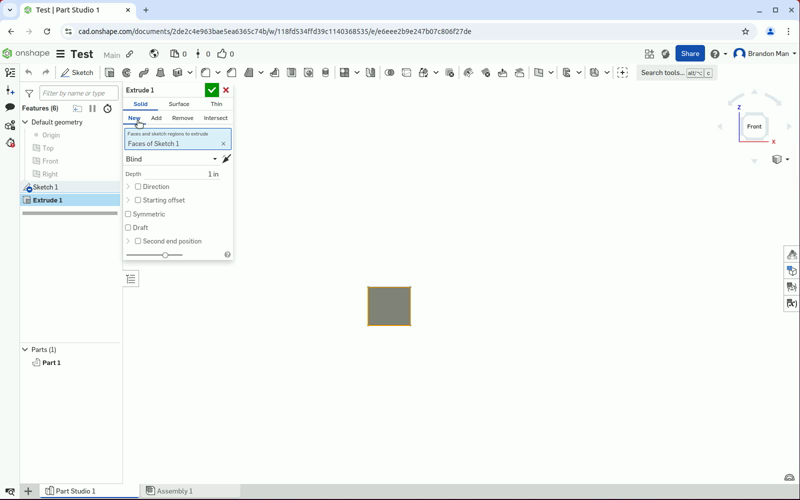
key(tab, 4)
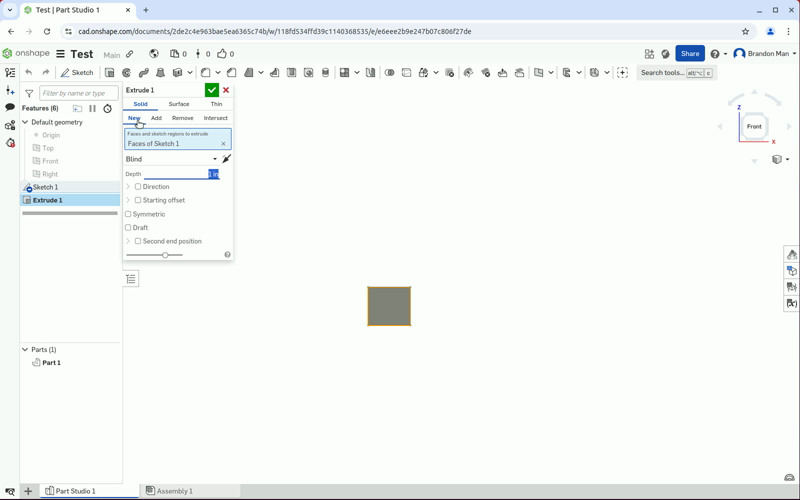
text(4.574)
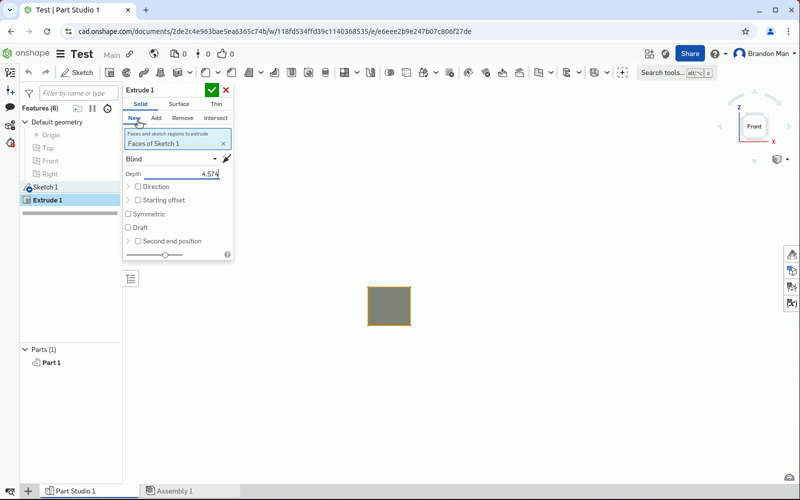
key(enter)
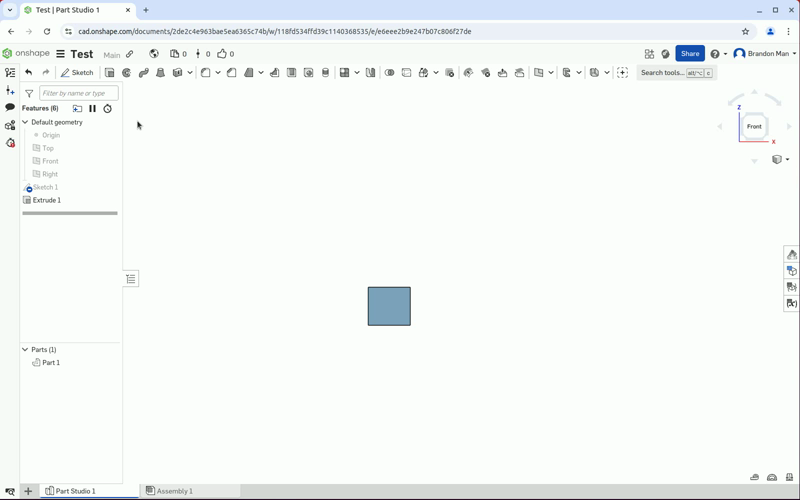
key(shift+h)
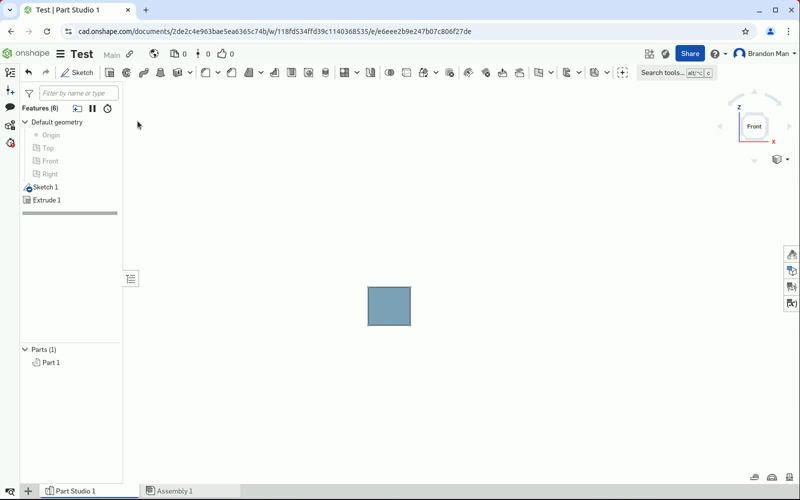
key(shift+h)
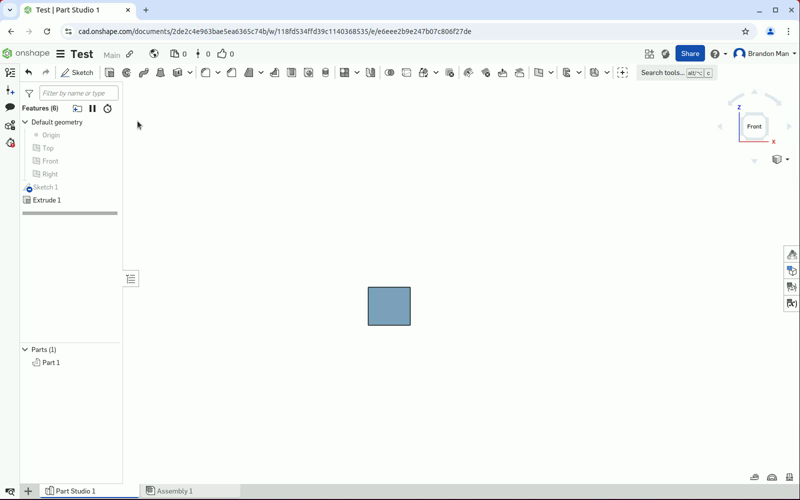
mouse_move(73, 189)
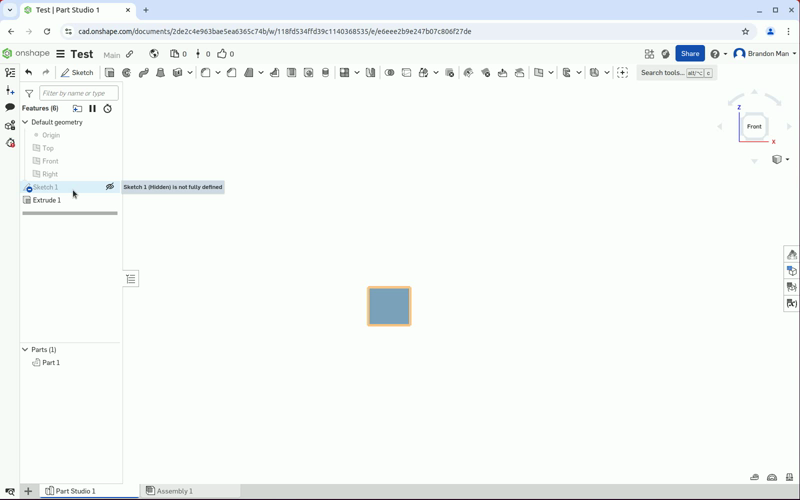
click(73, 189)
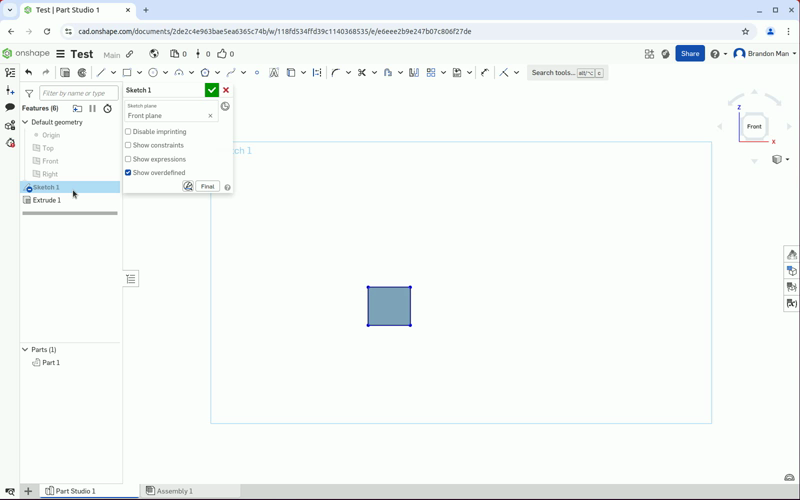
mouse_move(229, 92)
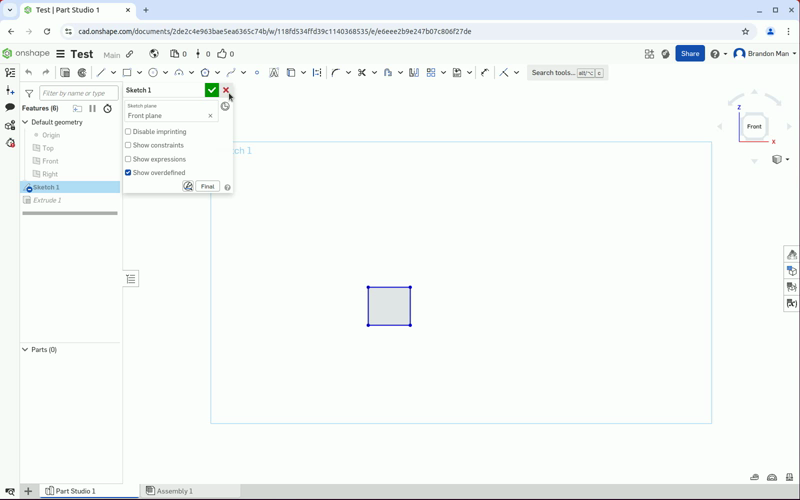
click(229, 92)
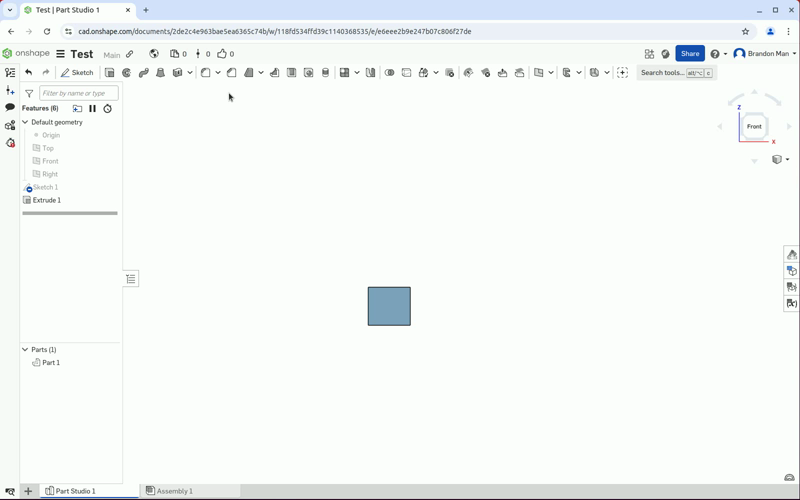
mouse_move(73, 352)
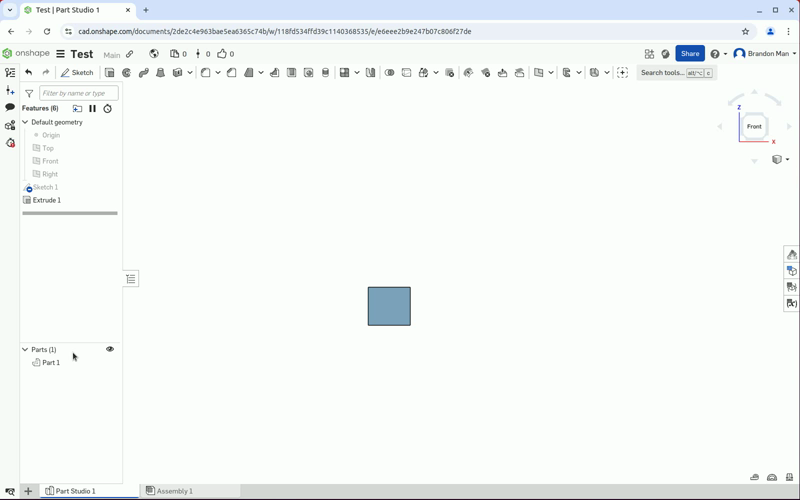
key(y)
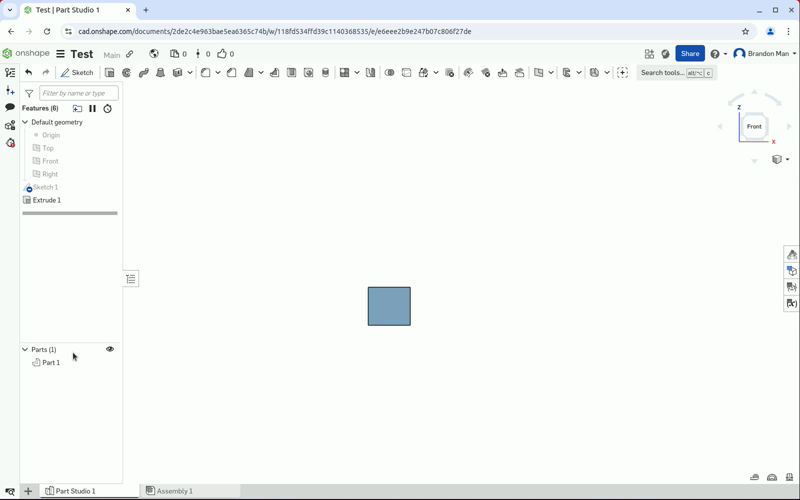
key(shift+p)
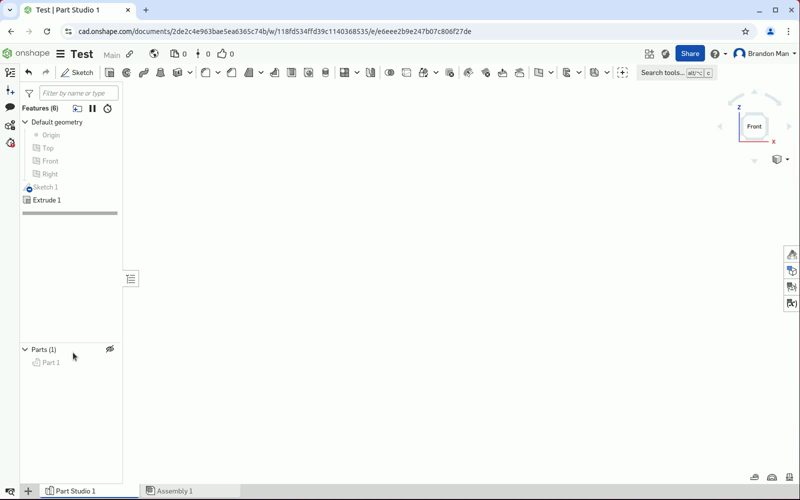
key(space)
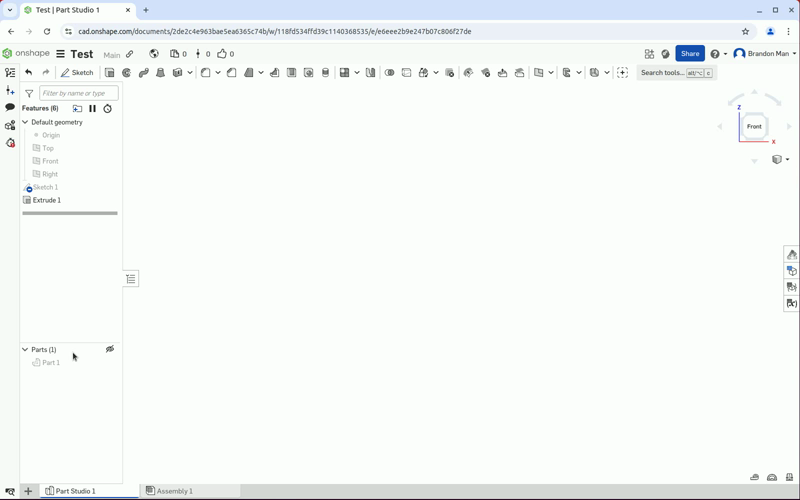
key_down(shift)
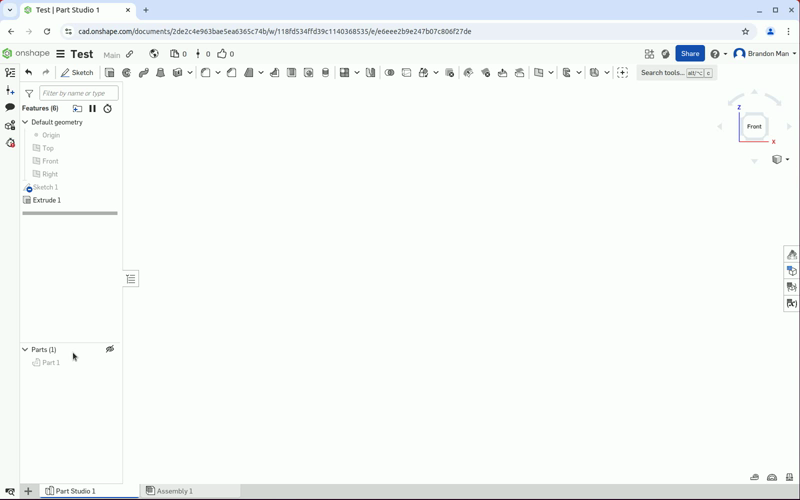
key(down)
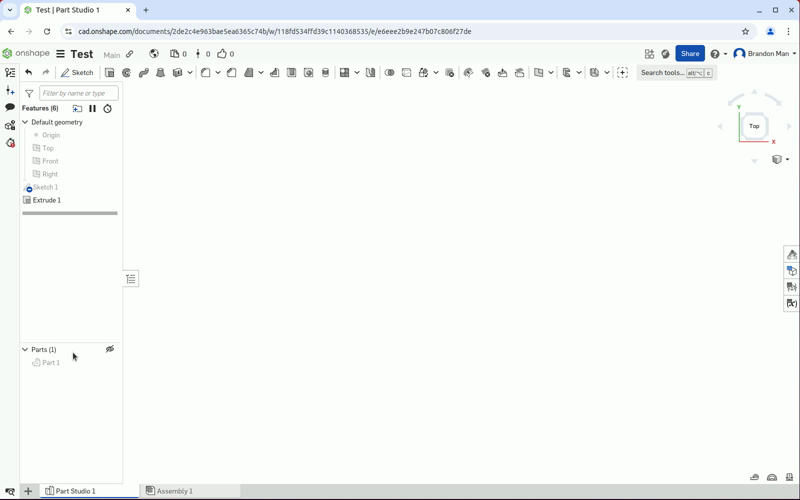
key_up(shift)
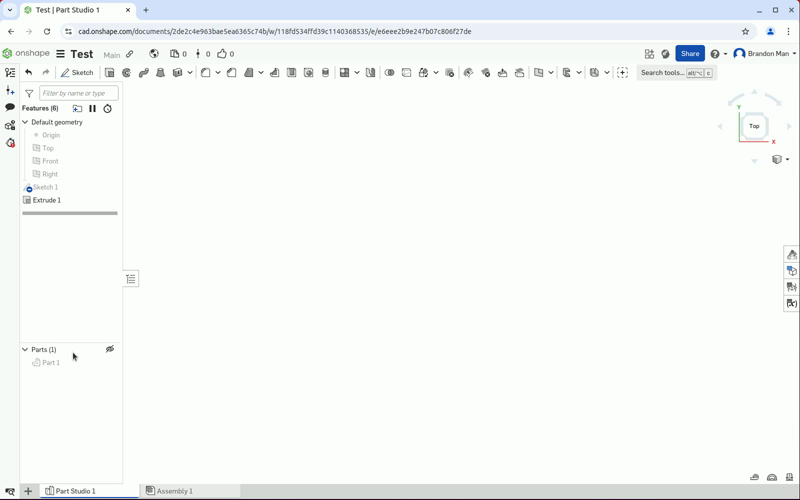
mouse_move(73, 352)
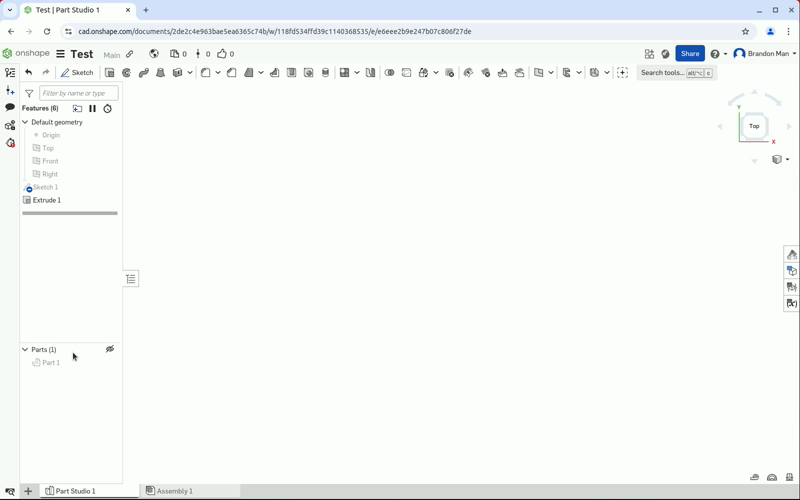
key(shift+y)
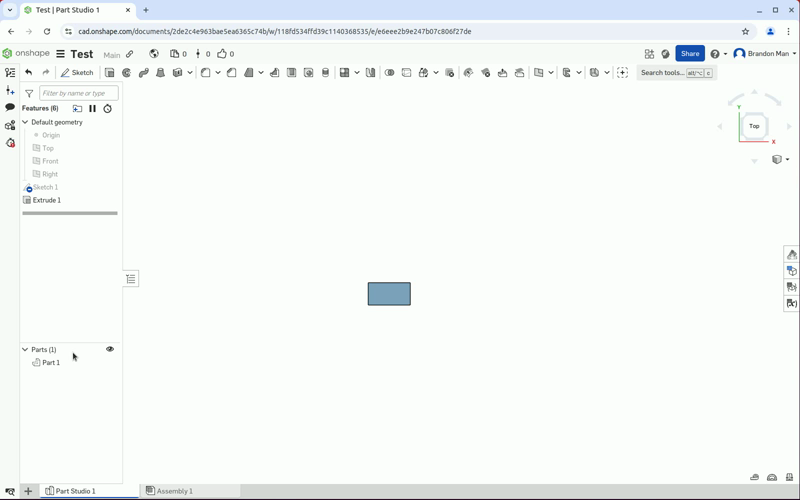
mouse_move(541, 75)
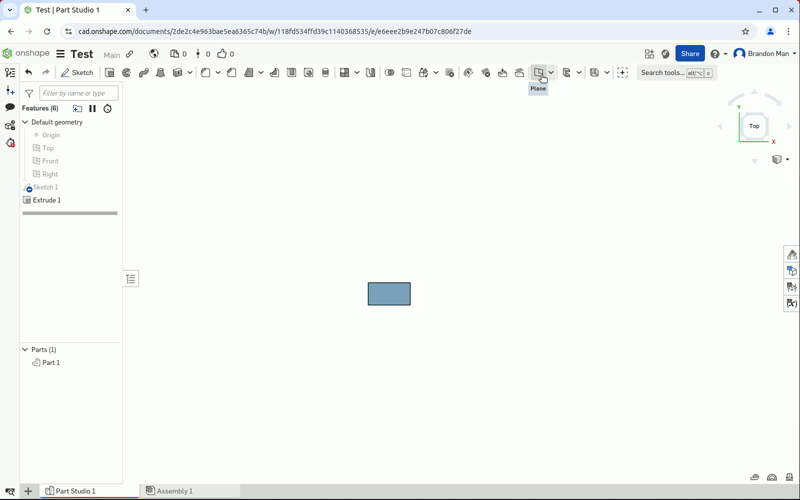
click(541, 75)
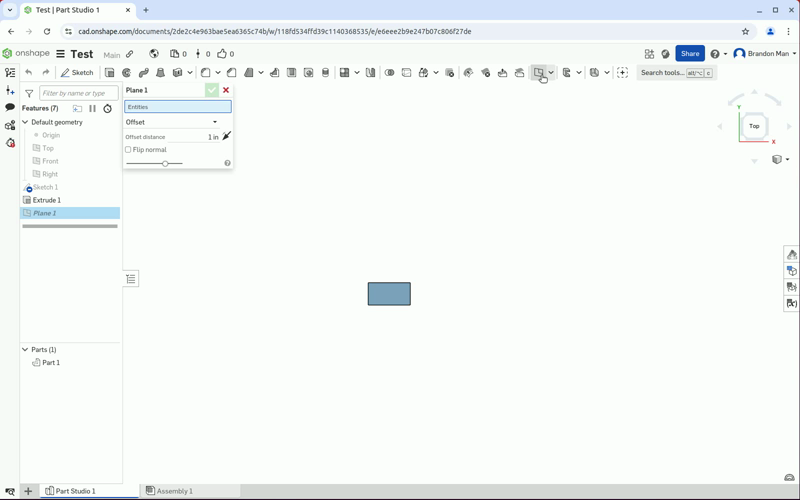
mouse_move(73, 150)
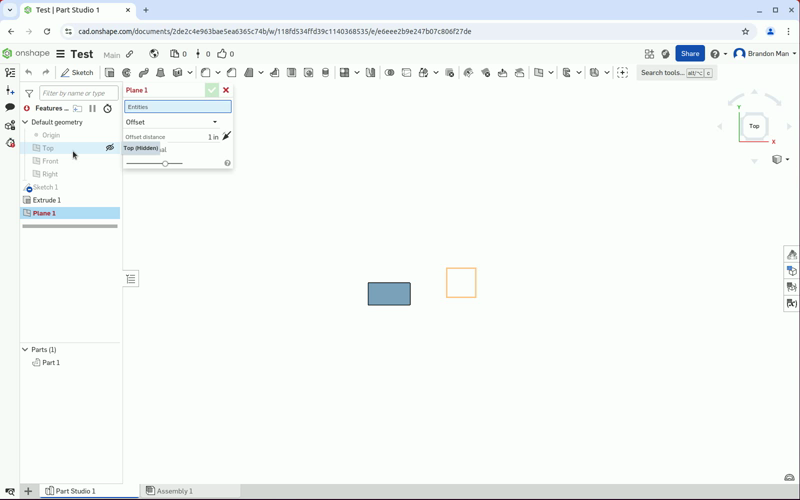
click(73, 150)
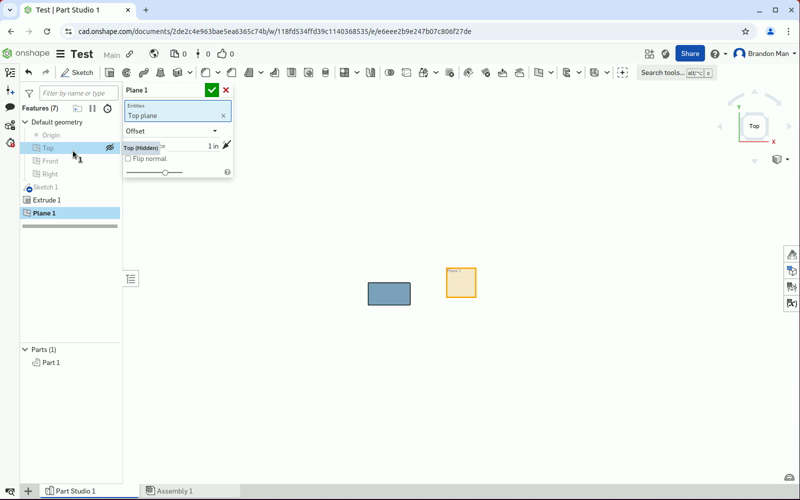
key(tab, 2)
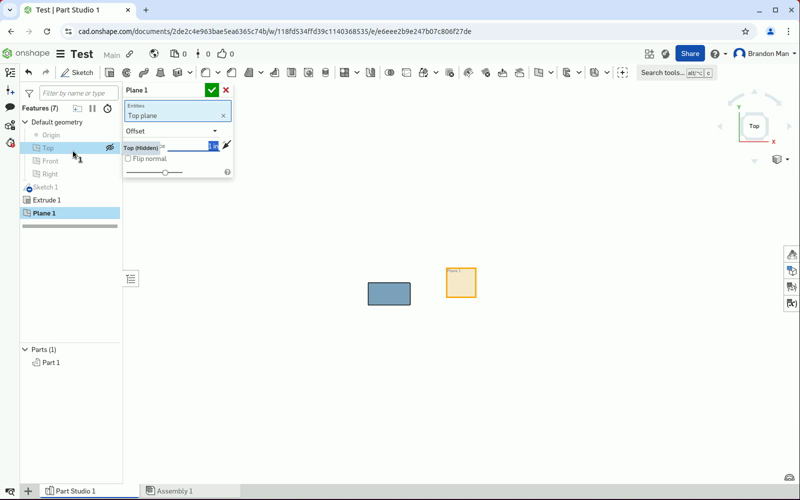
text(1.202)
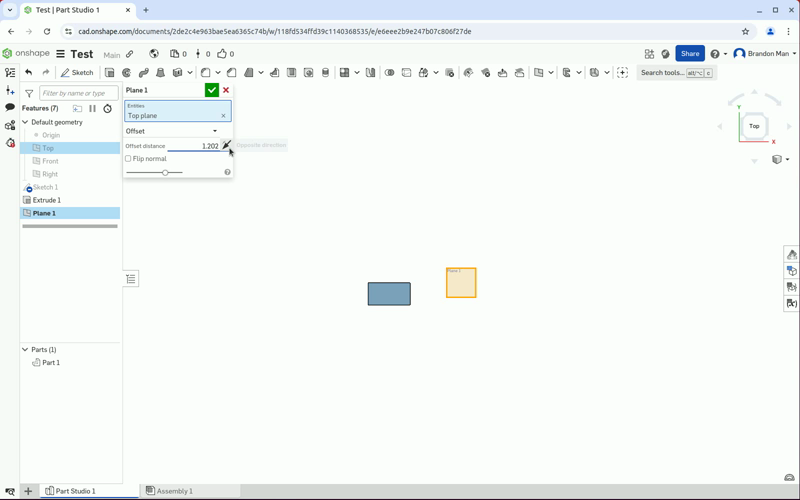
mouse_move(229, 147)
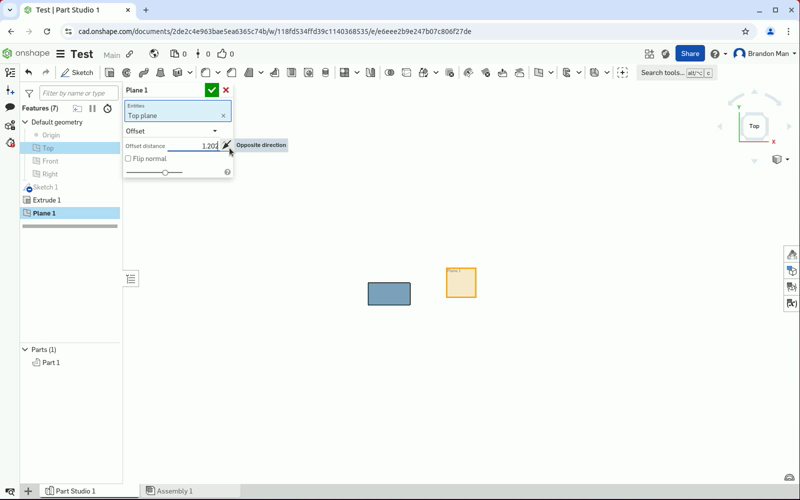
click(229, 147)
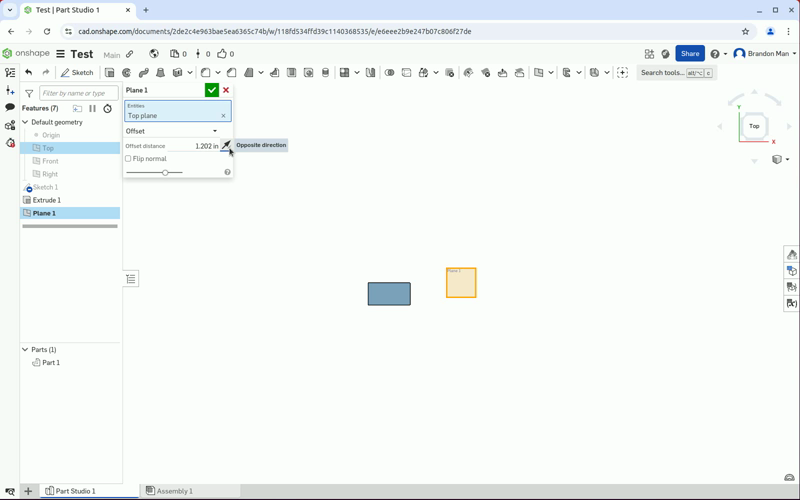
key(enter, 2)
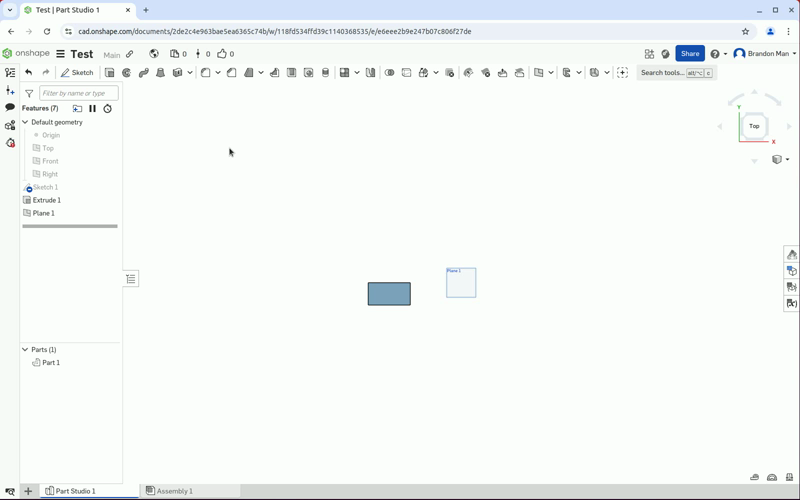
key(shift+s)
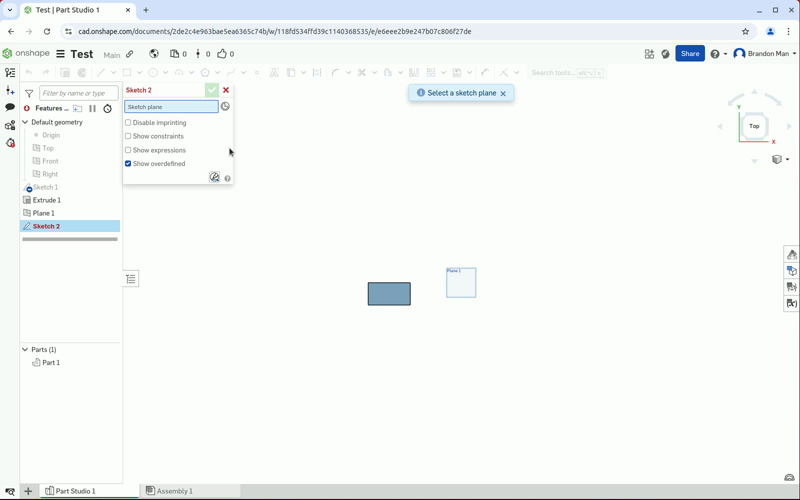
mouse_move(73, 215)
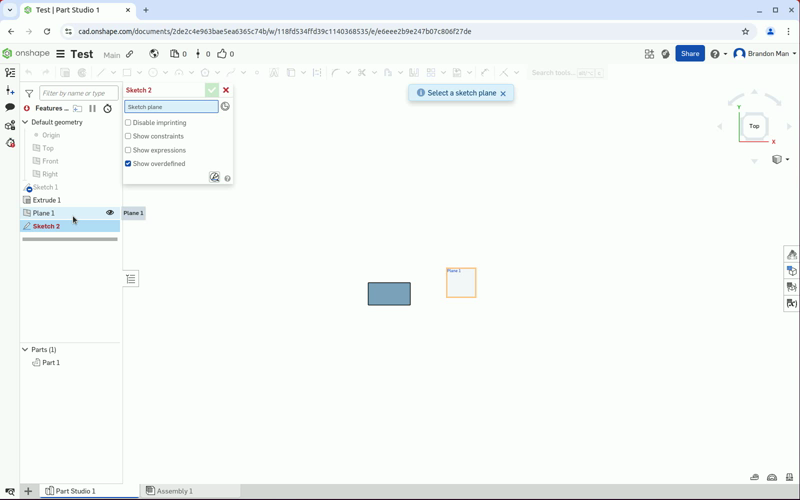
click(73, 215)
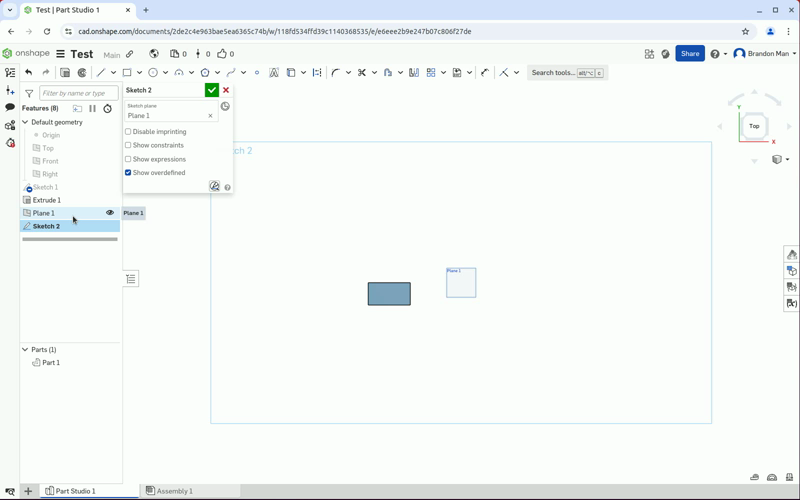
mouse_move(73, 352)
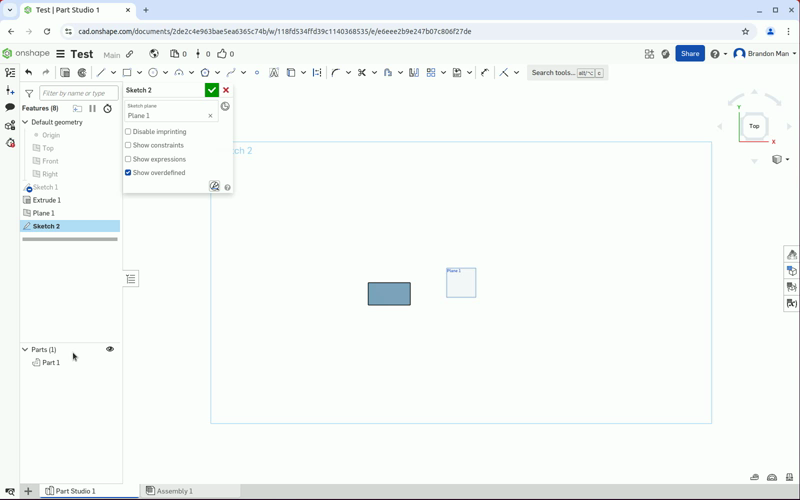
key(y)
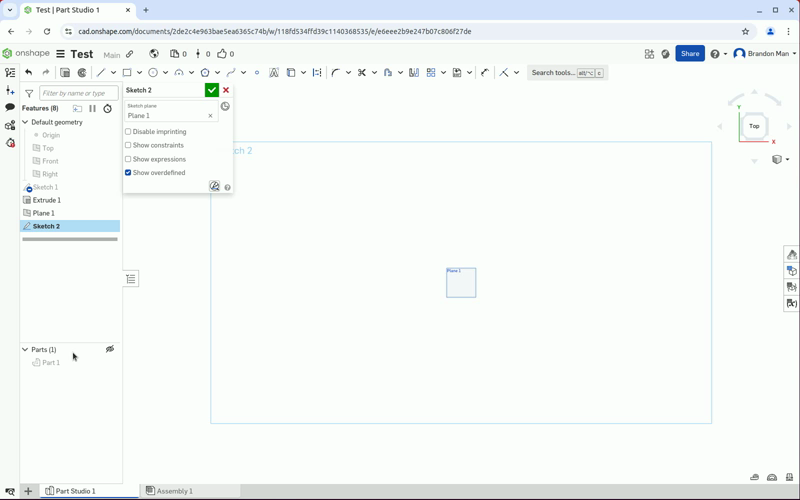
key(l)
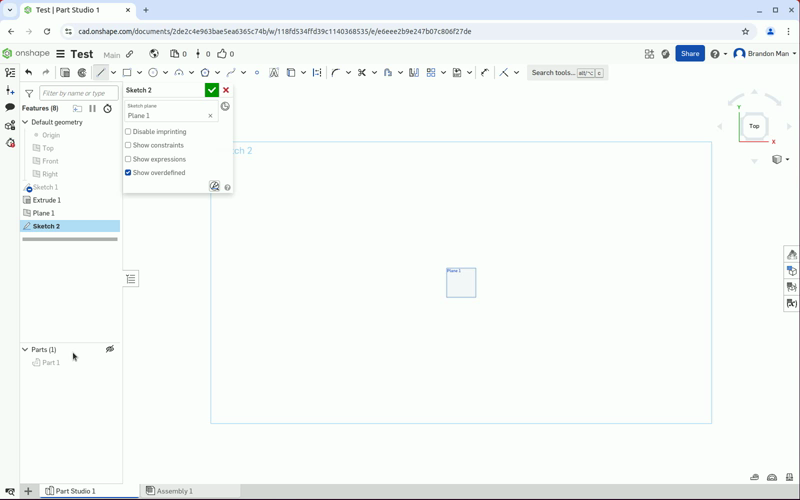
key_down(shift)
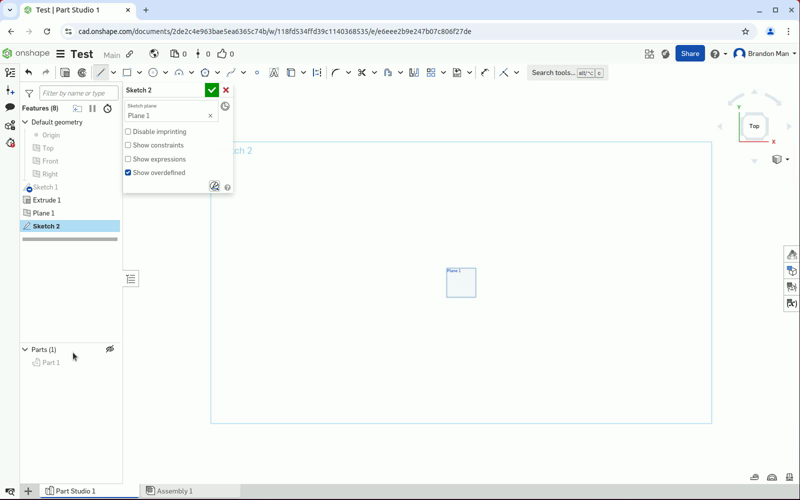
mouse_move(348, 333)
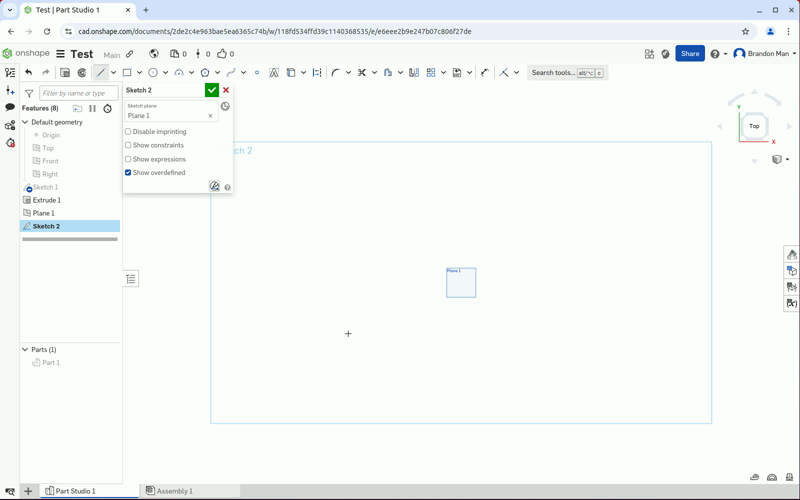
click(348, 333)
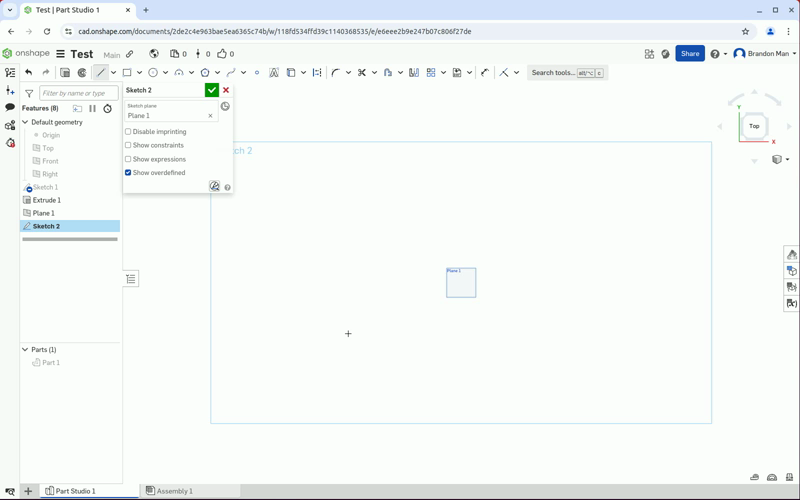
key_up(shift)
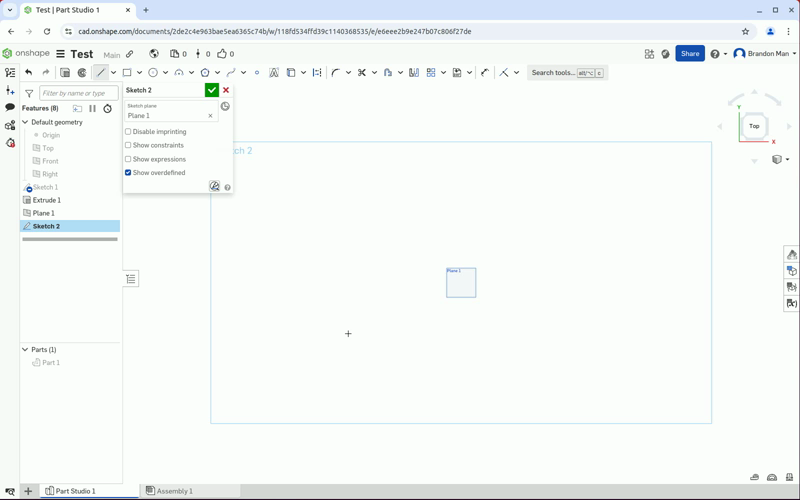
key_down(shift)
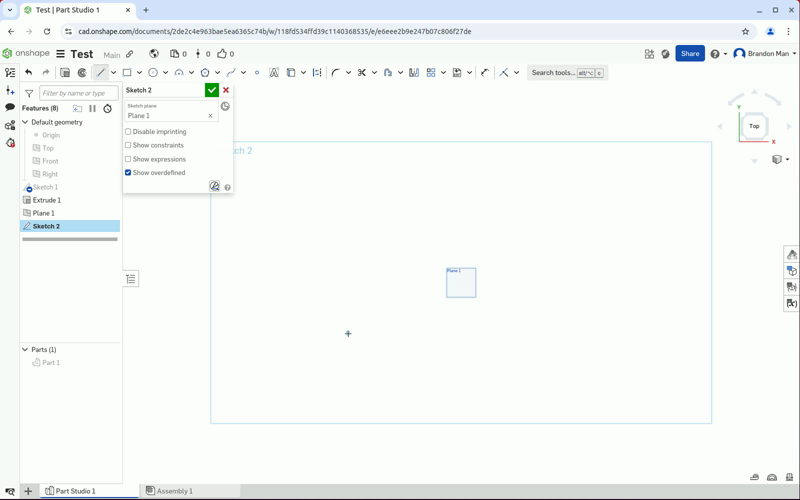
mouse_move(464, 333)
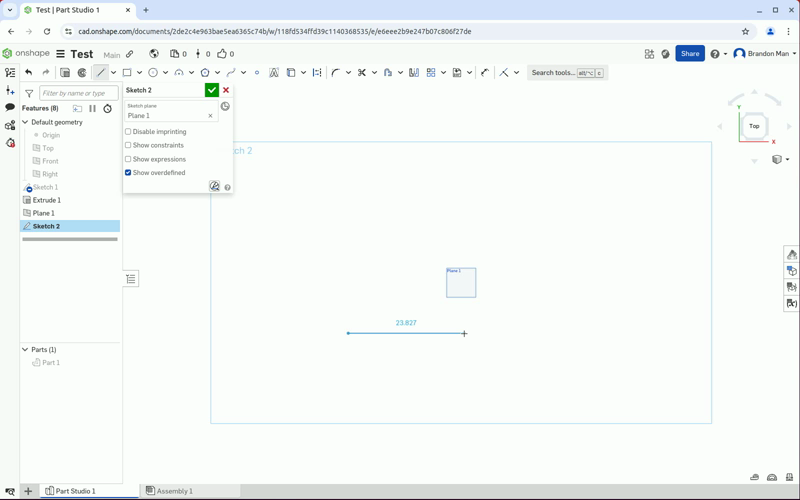
click(464, 333)
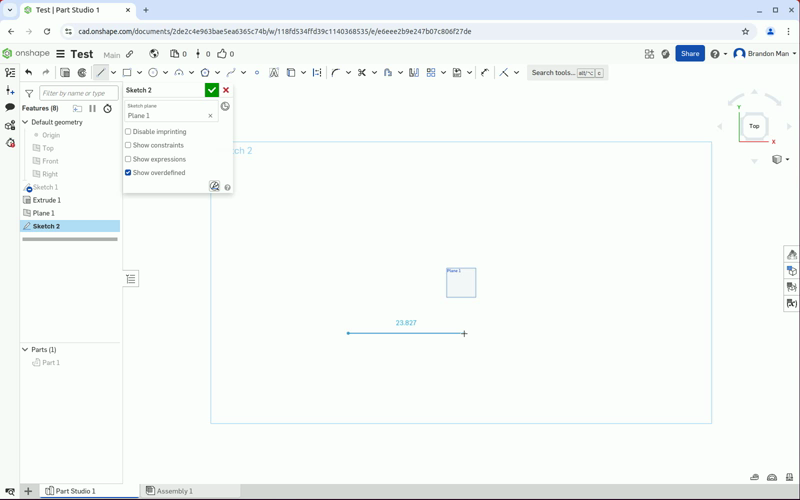
key_up(shift)
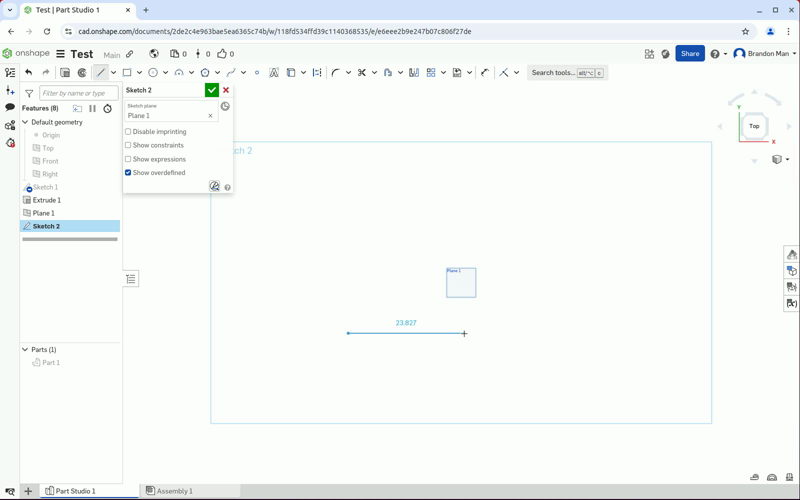
key_down(shift)
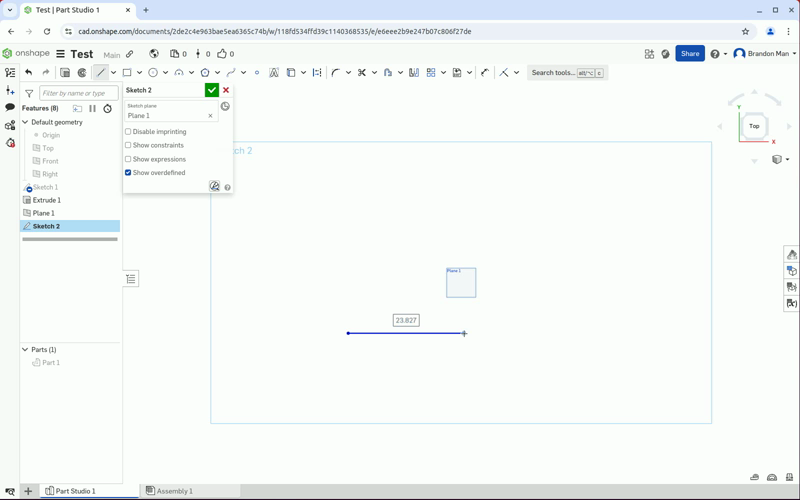
mouse_move(464, 261)
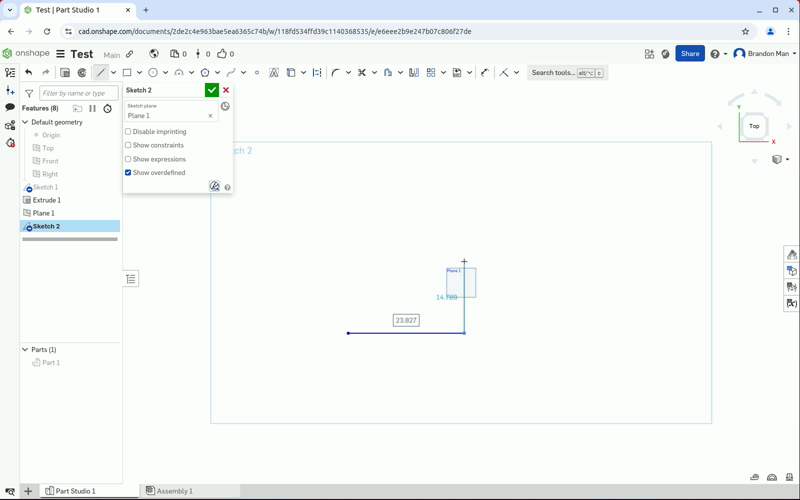
click(464, 261)
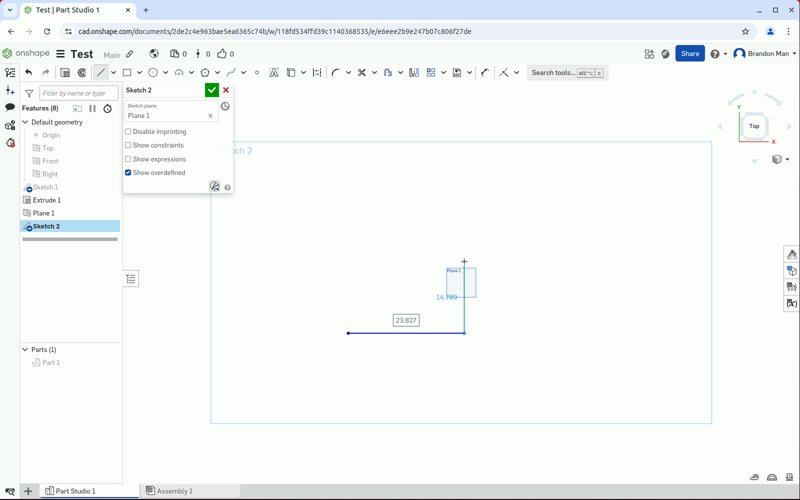
key_up(shift)
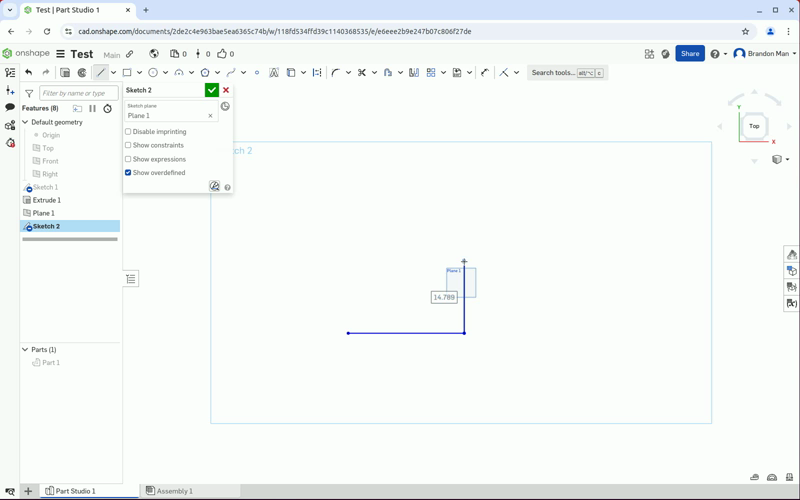
key_down(shift)
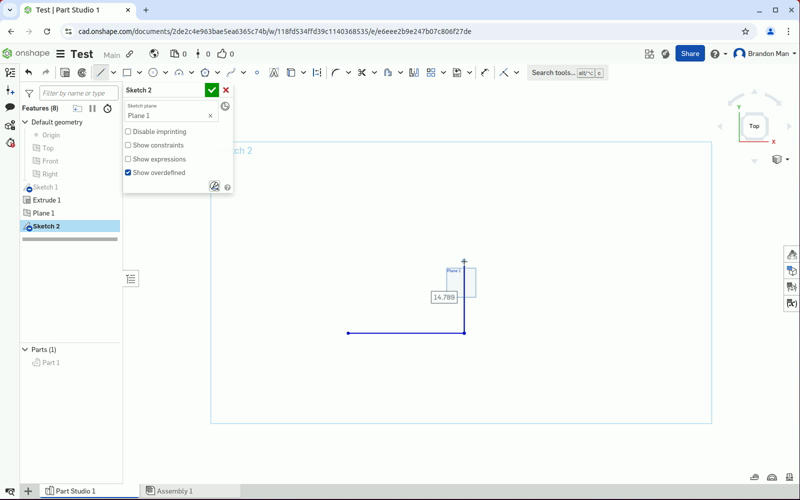
mouse_move(348, 261)
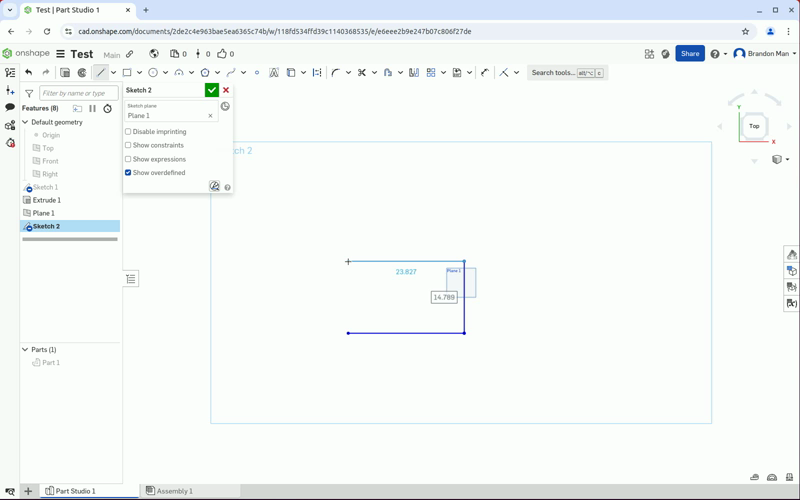
click(348, 261)
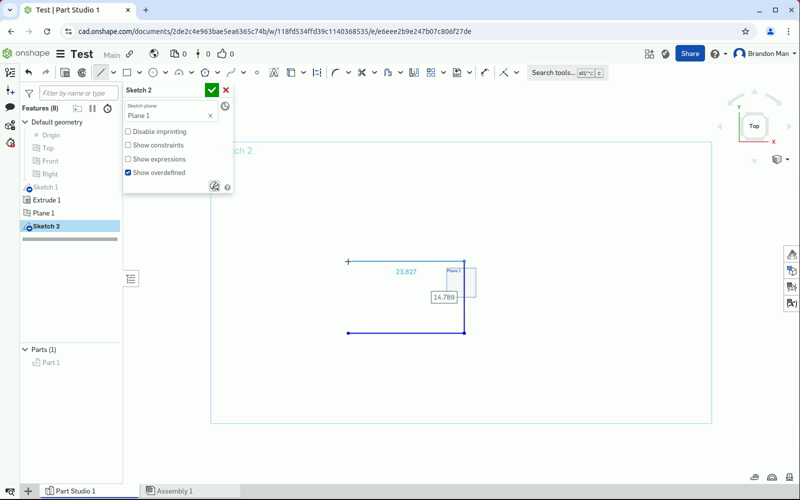
key_up(shift)
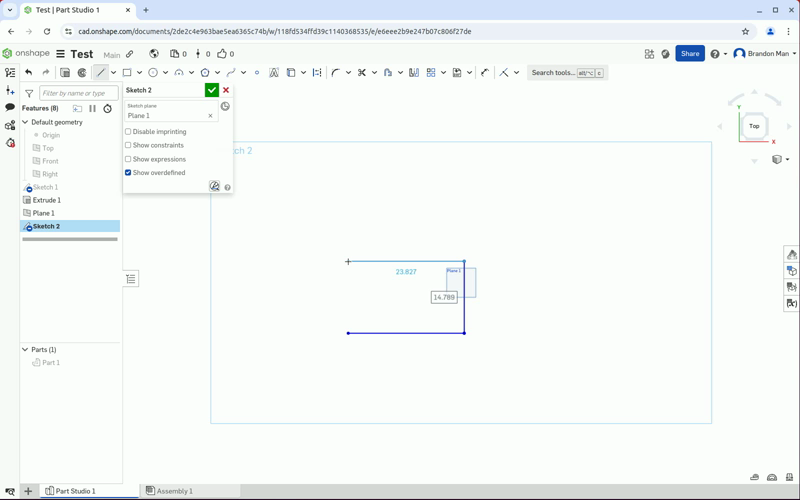
key_down(shift)
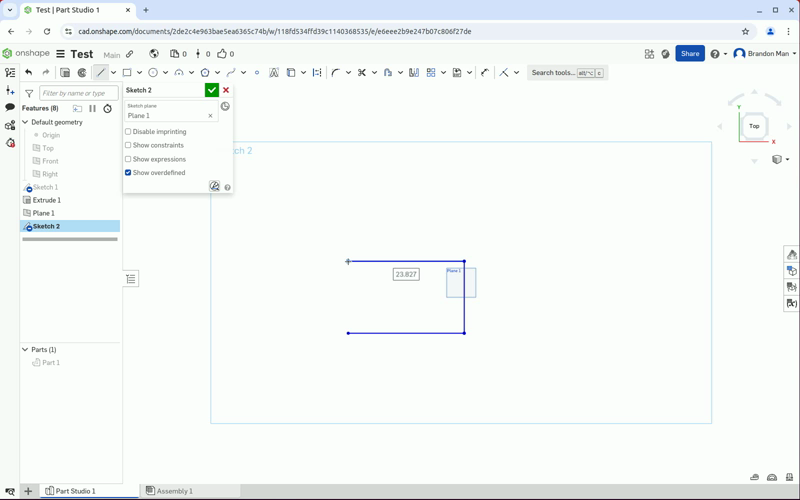
mouse_move(348, 333)
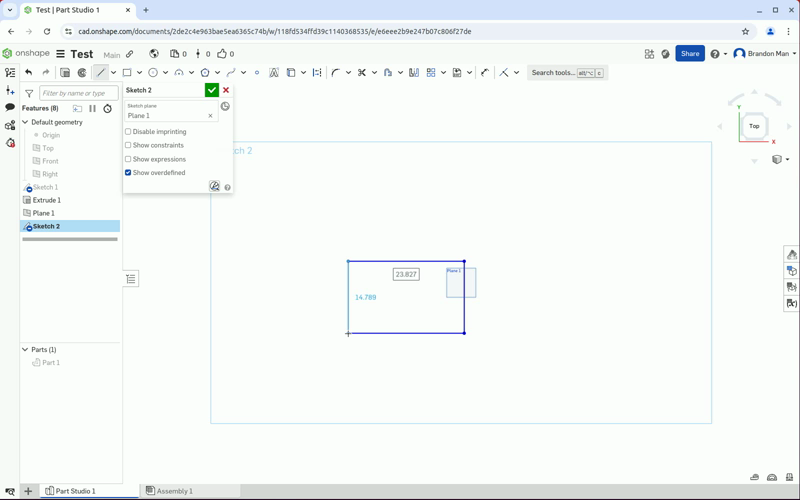
key_up(shift)
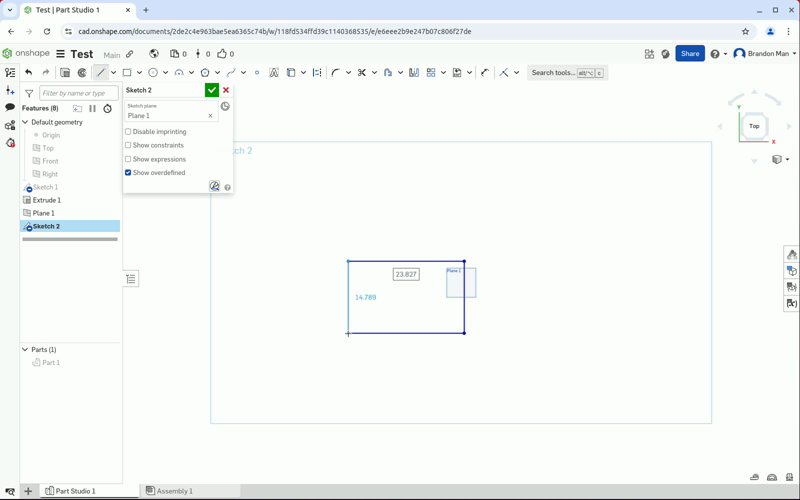
click(348, 333)
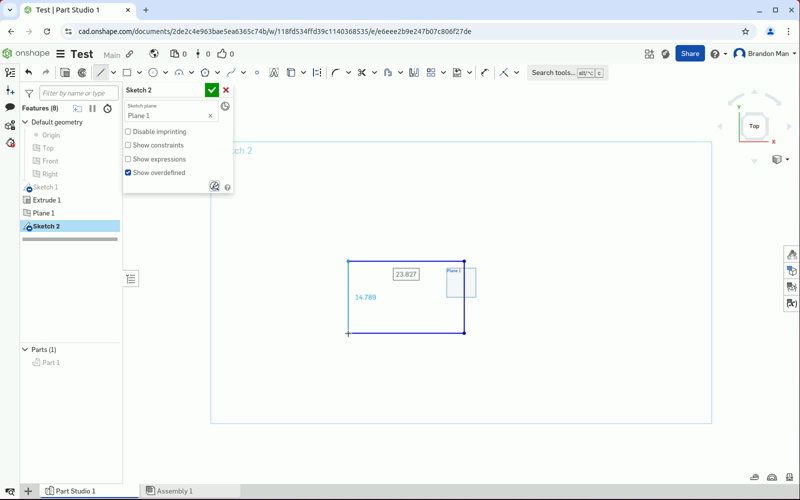
key(esc)
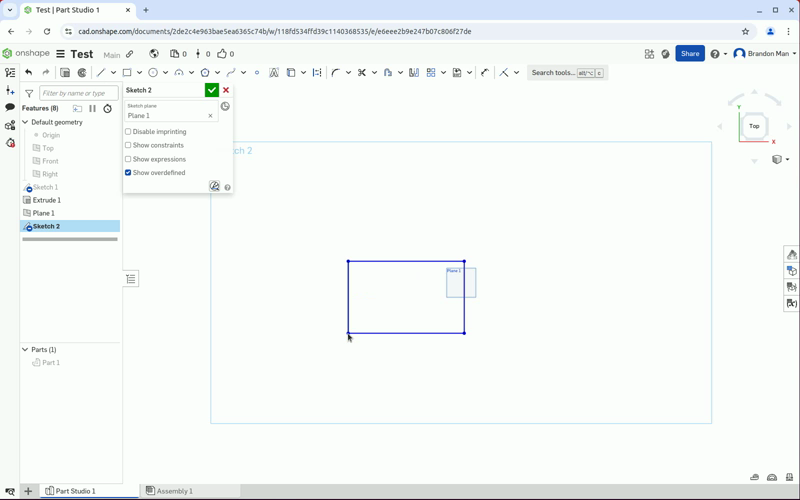
key(l)
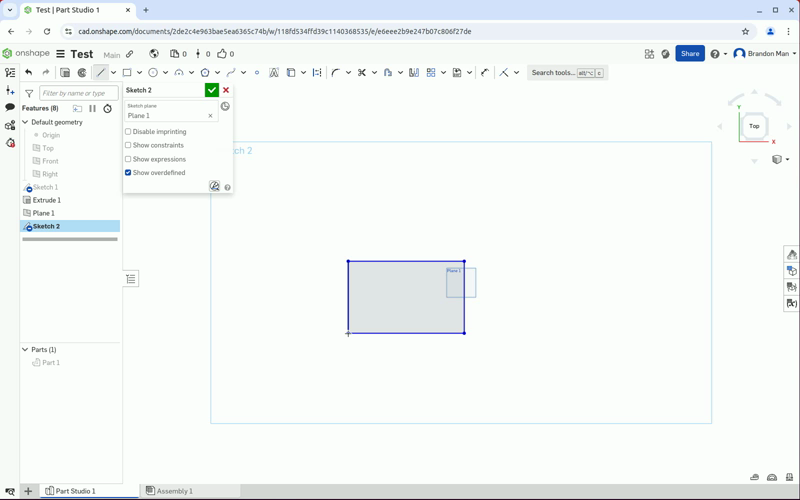
key_down(shift)
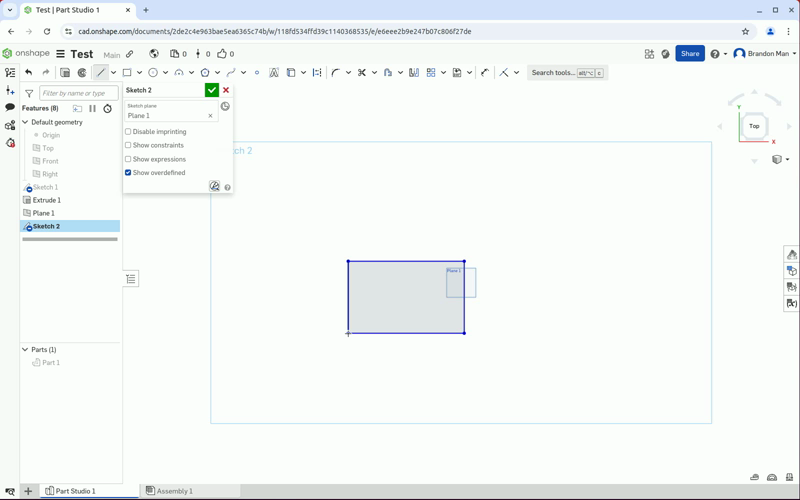
mouse_move(367, 305)
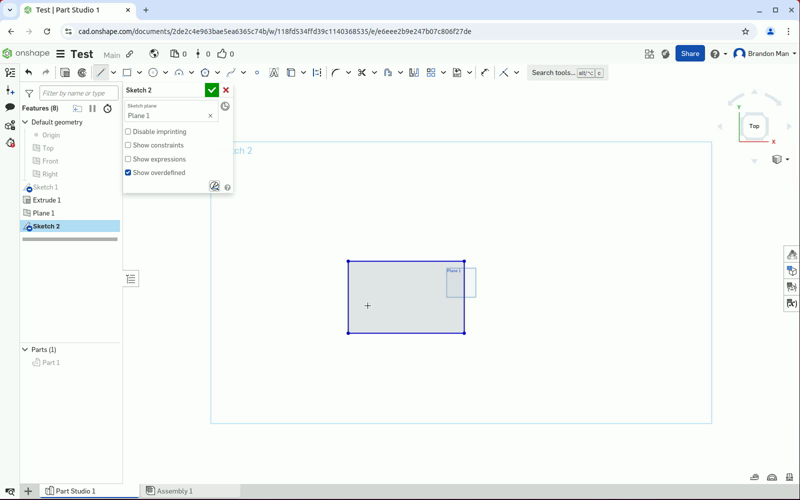
click(367, 305)
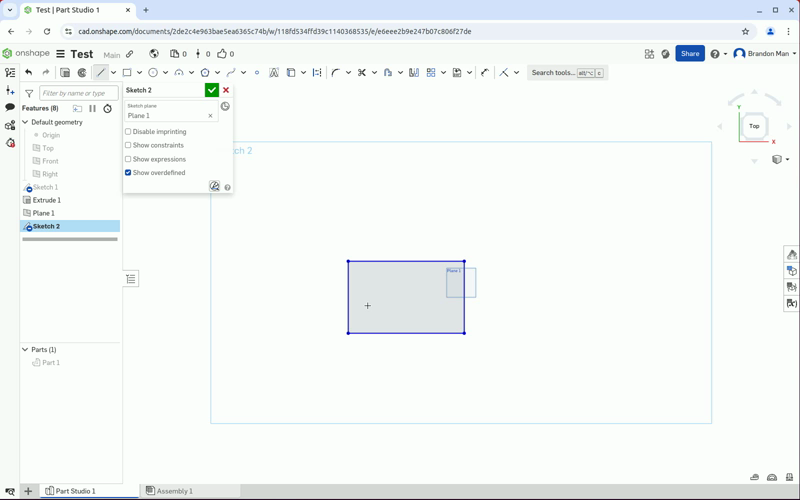
key_up(shift)
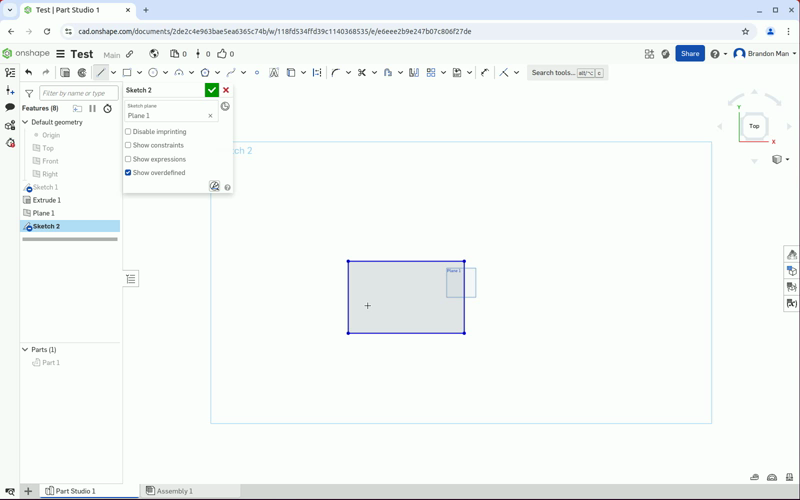
key_down(shift)
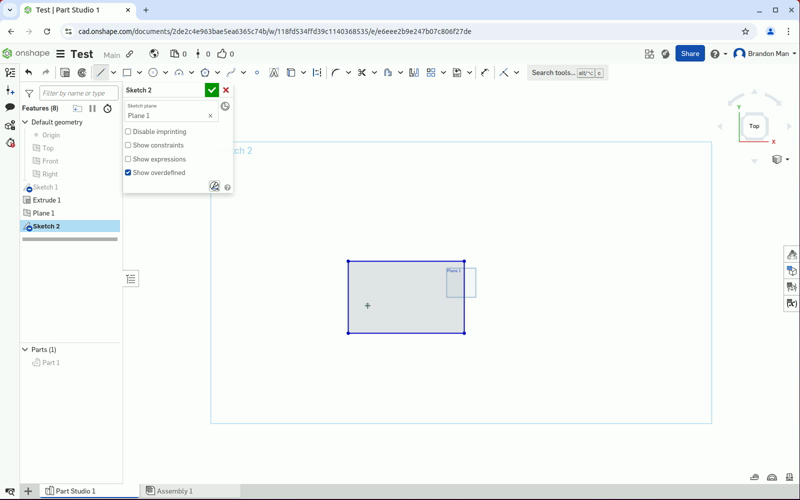
mouse_move(397, 305)
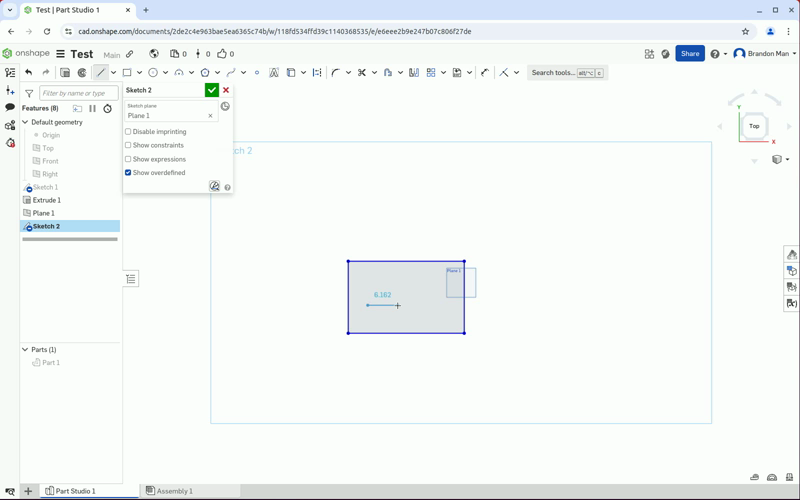
mouse_move(409, 305)
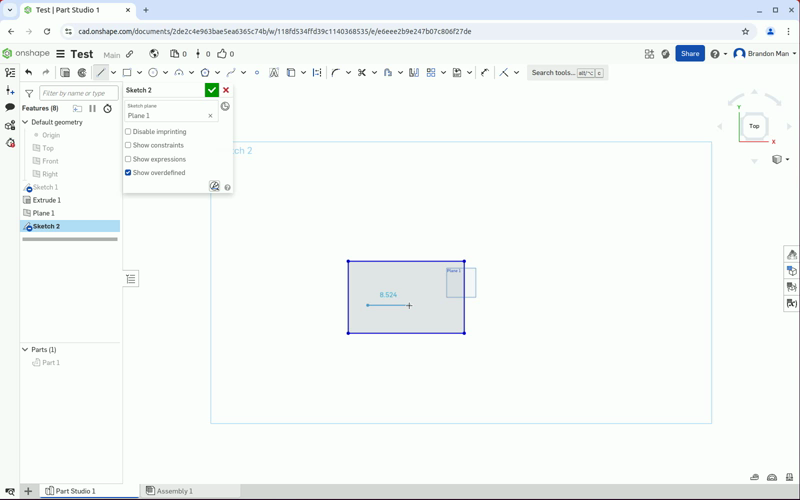
click(409, 305)
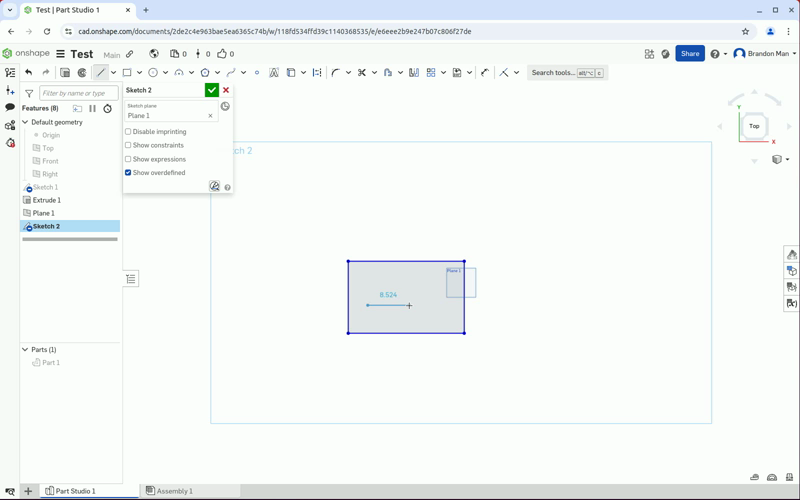
key_up(shift)
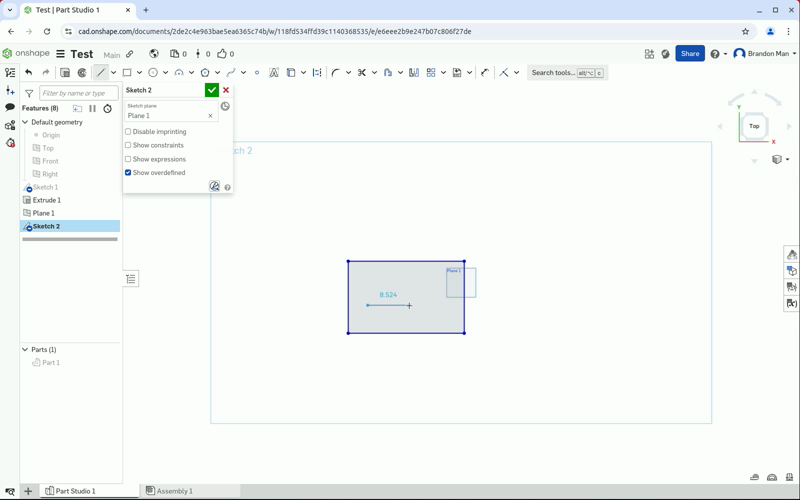
key_down(shift)
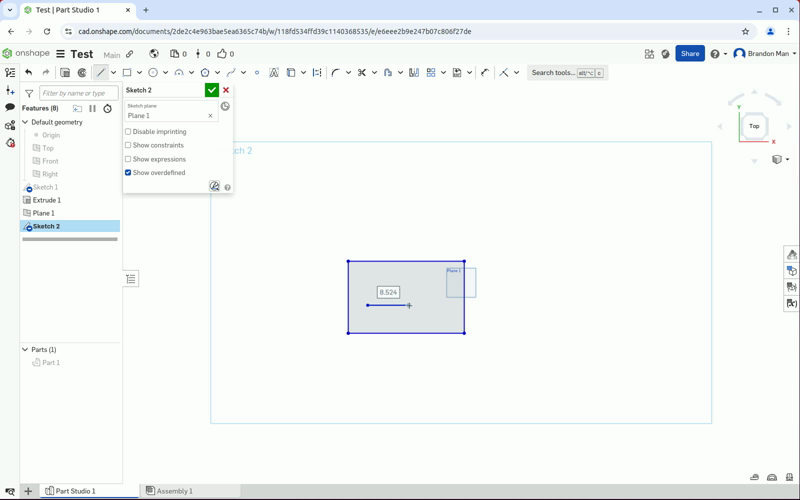
mouse_move(439, 305)
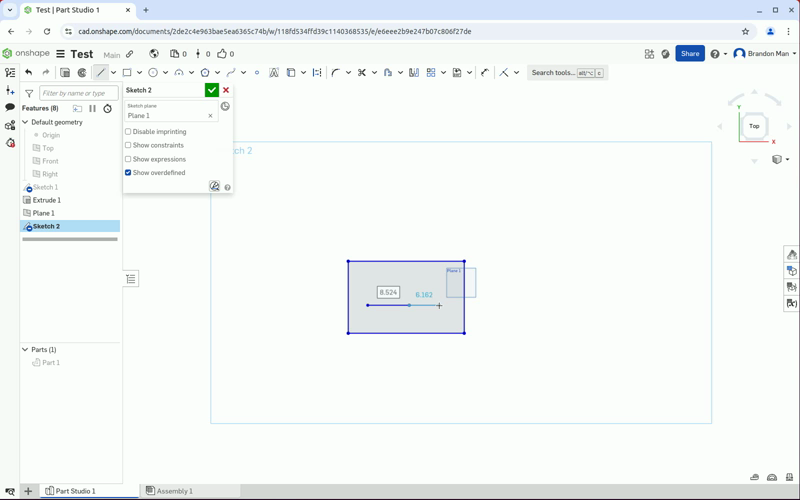
mouse_move(409, 283)
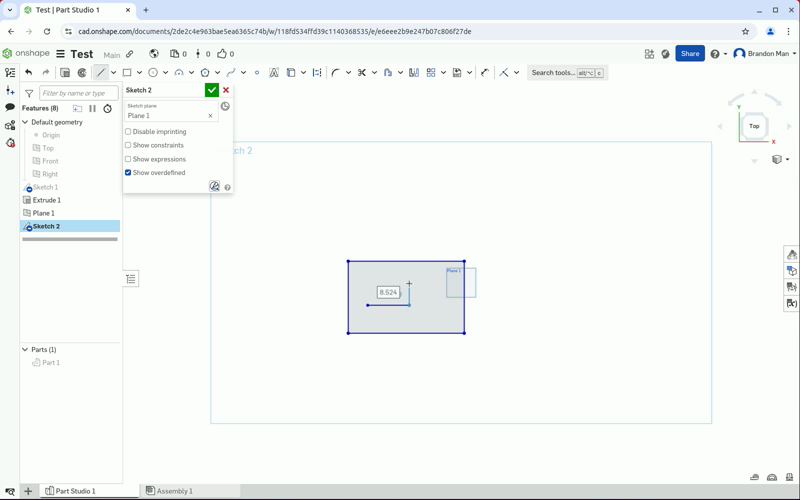
click(409, 283)
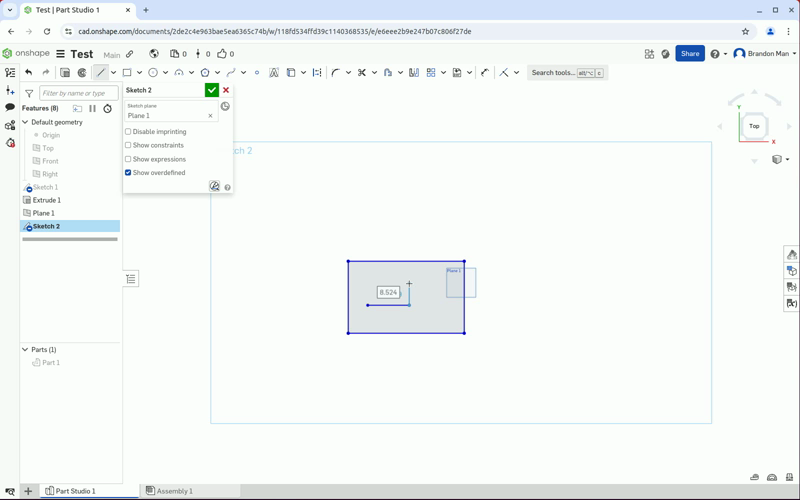
key_up(shift)
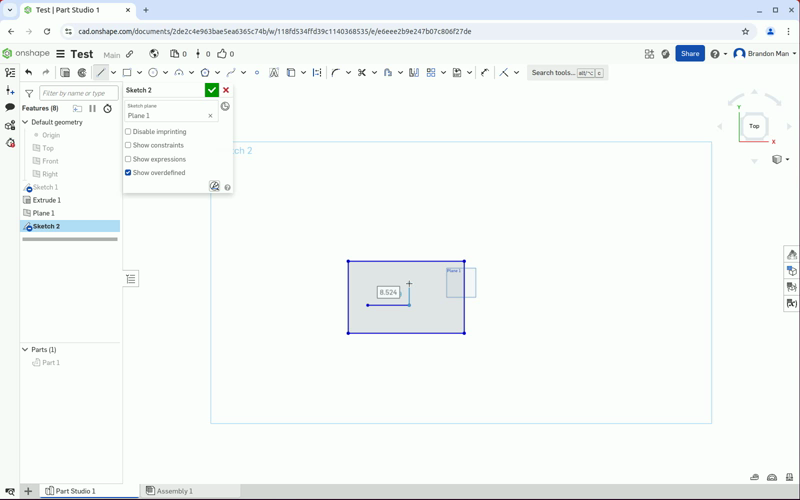
key_down(shift)
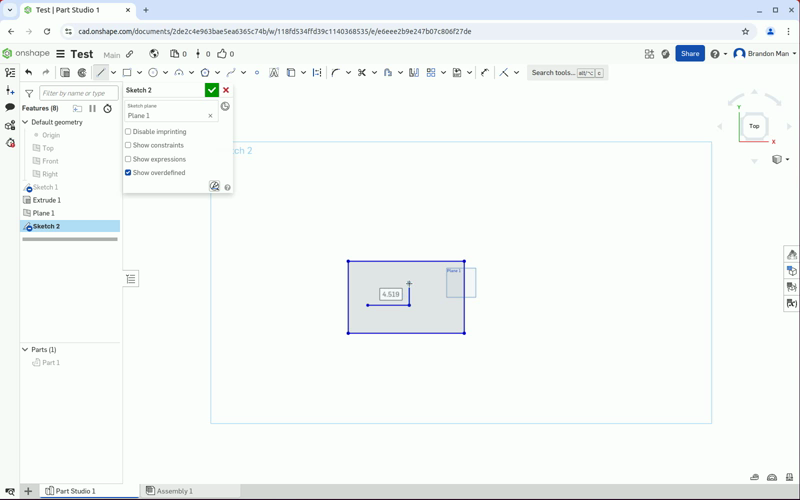
mouse_move(439, 283)
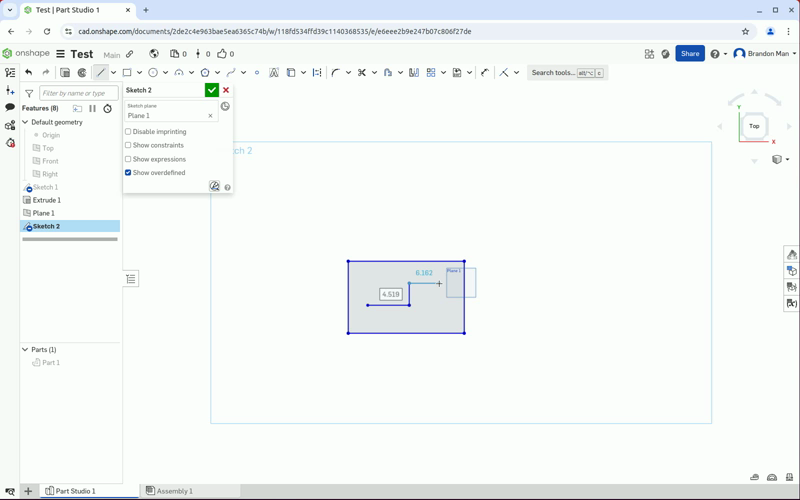
mouse_move(367, 283)
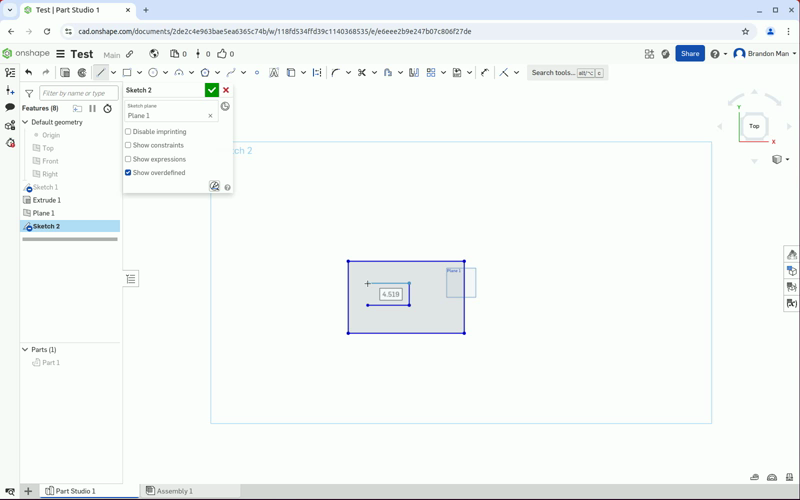
click(367, 283)
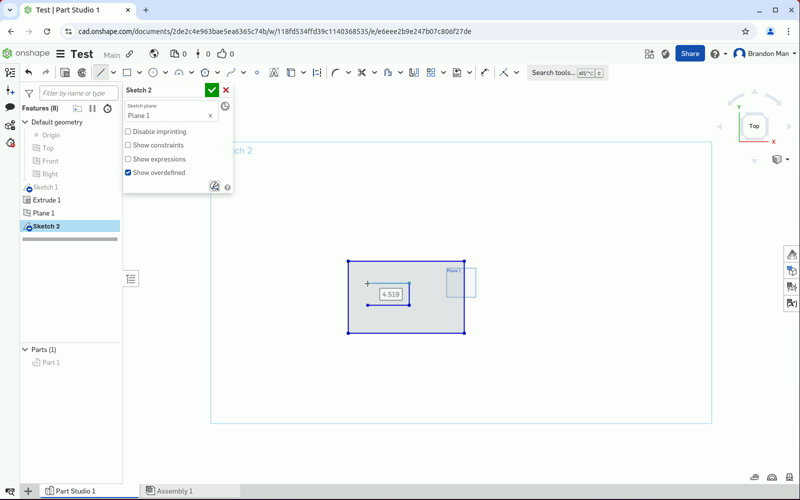
key_up(shift)
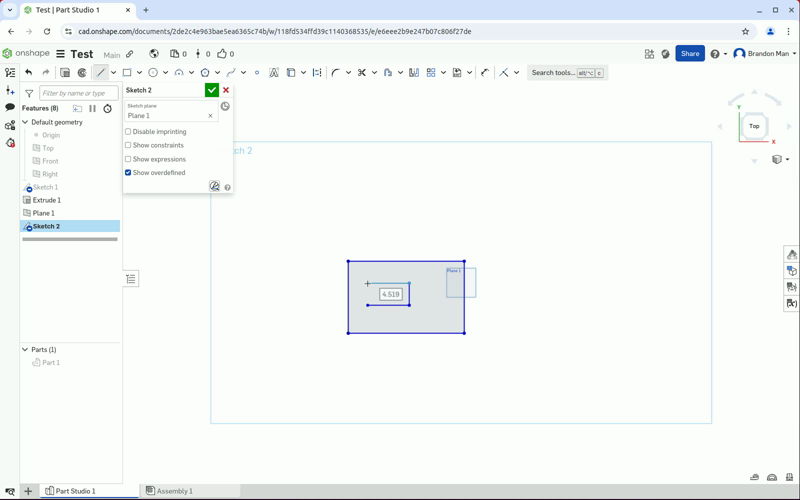
mouse_move(397, 283)
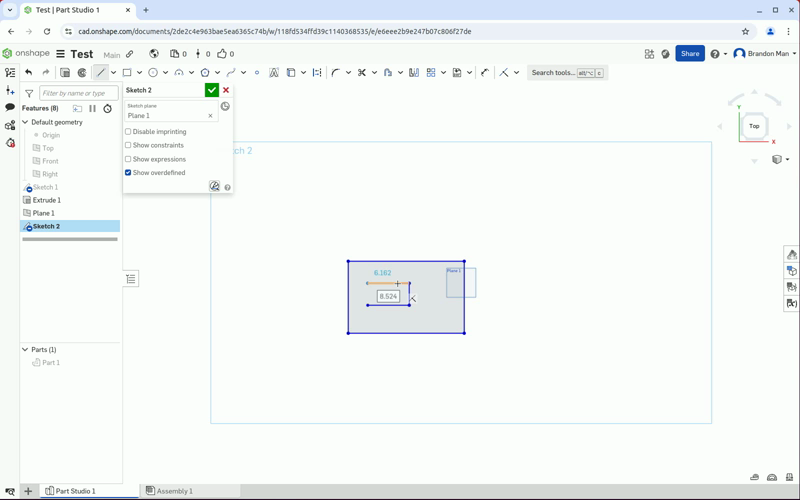
key_down(shift)
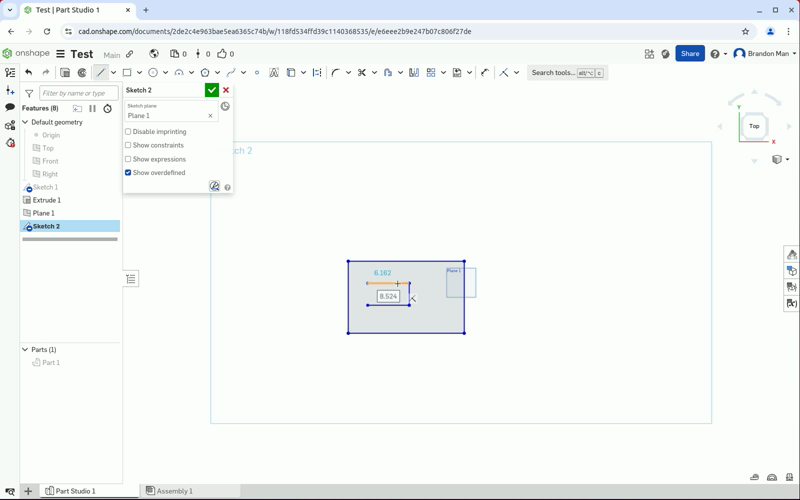
mouse_move(367, 305)
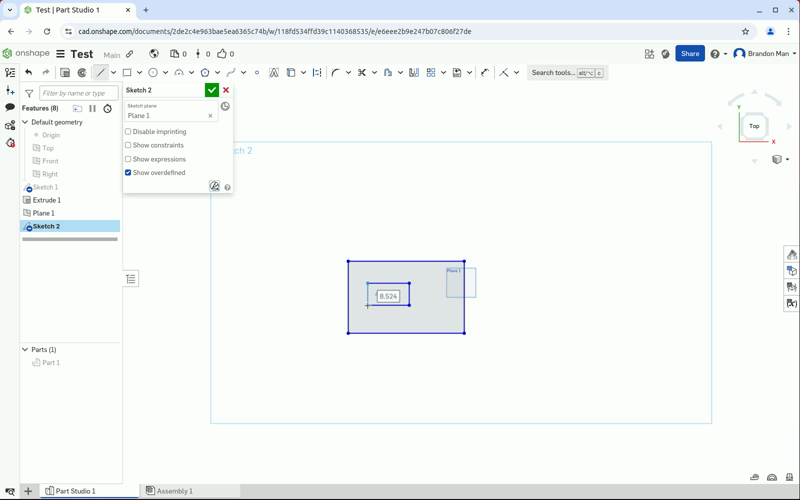
key_up(shift)
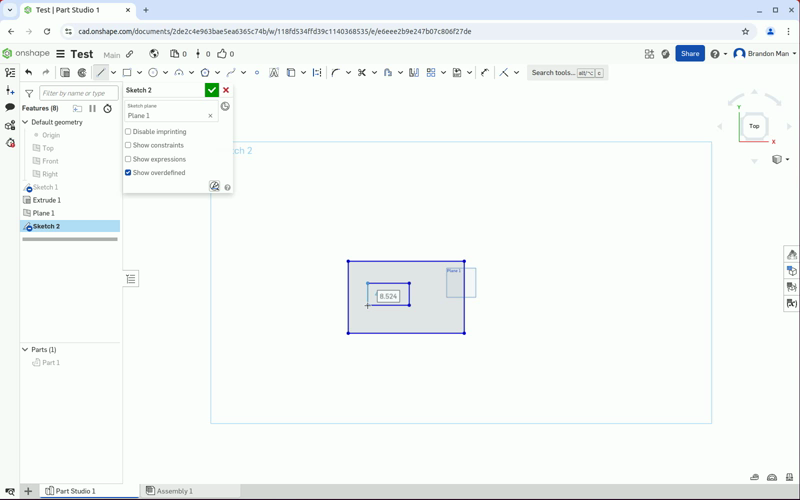
click(367, 305)
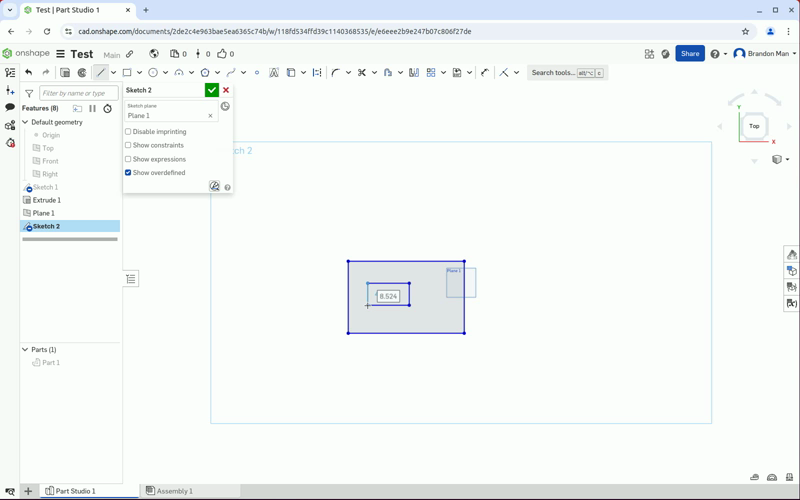
key(esc)
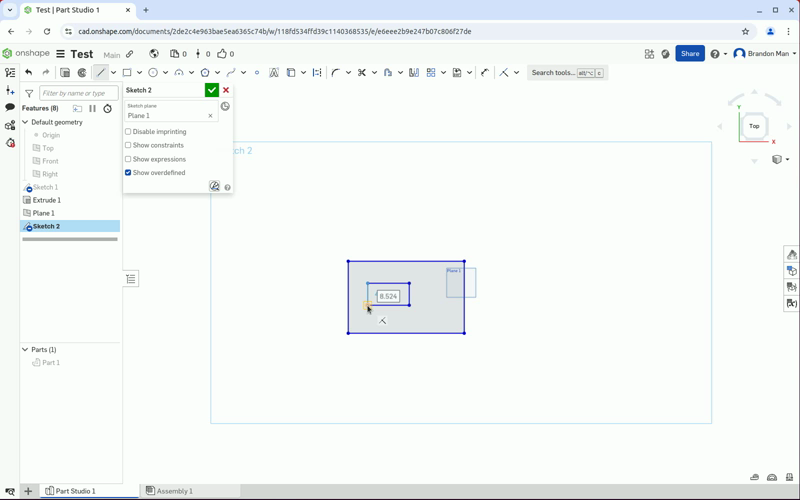
mouse_move(422, 312)
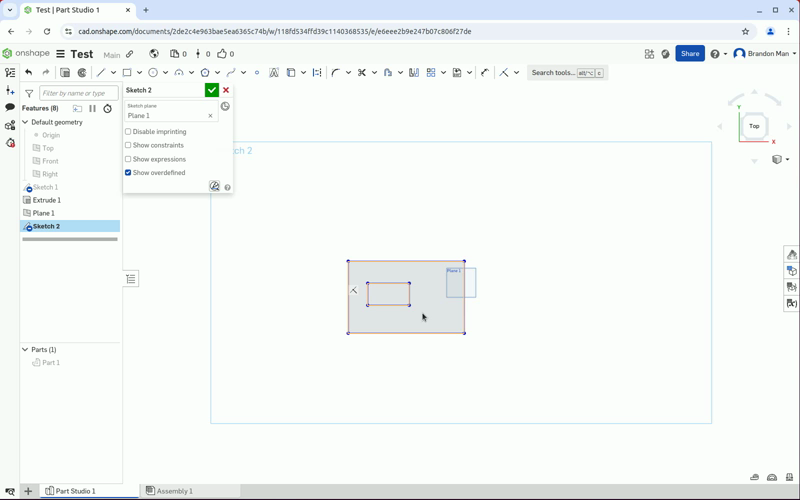
click(422, 312)
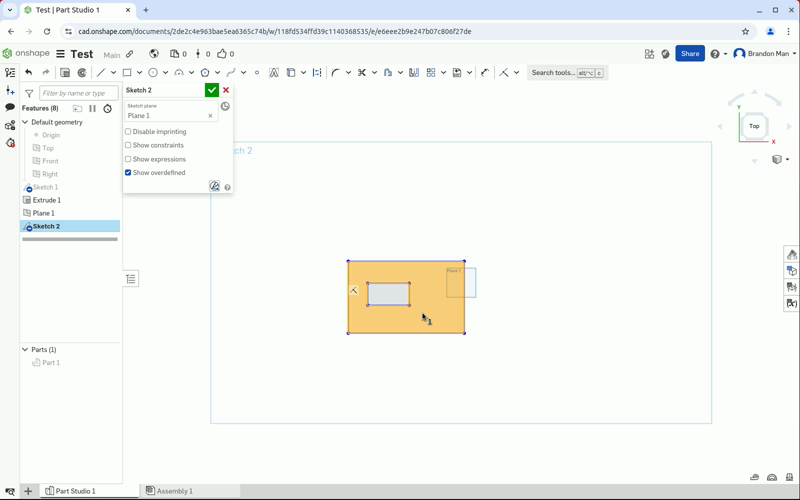
mouse_move(73, 352)
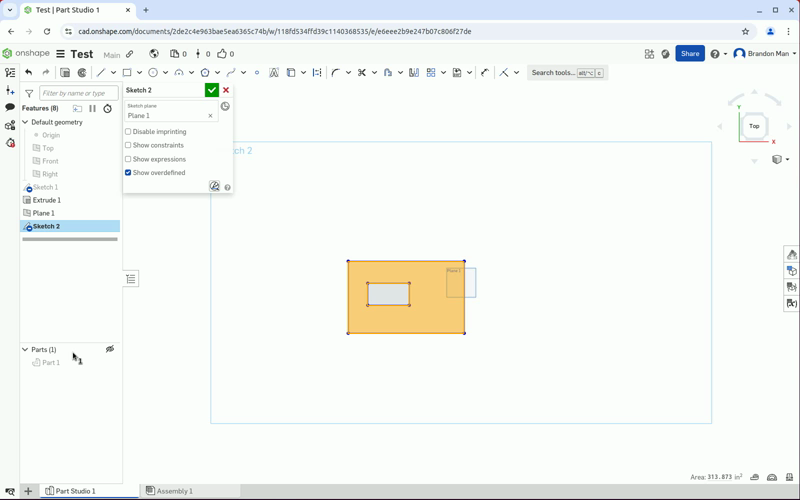
key(shift+y)
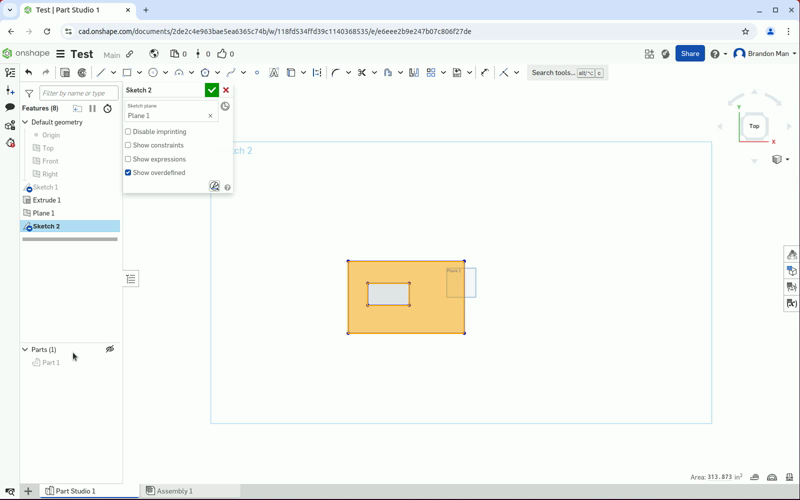
key(shift+e)
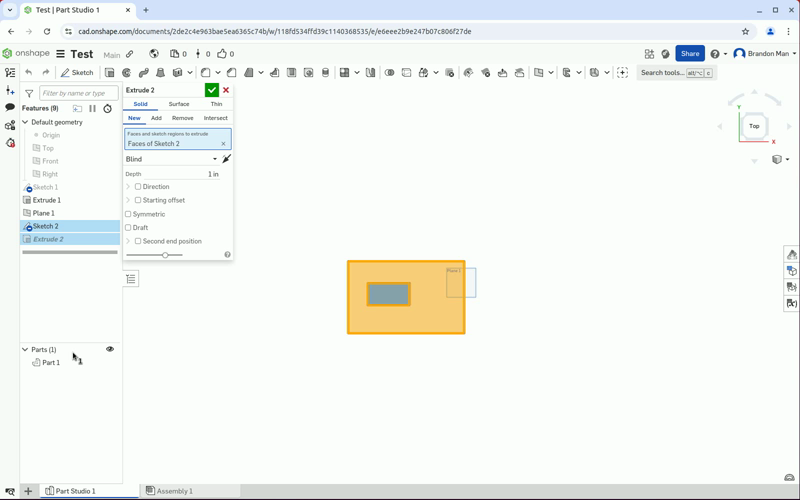
mouse_move(143, 106)
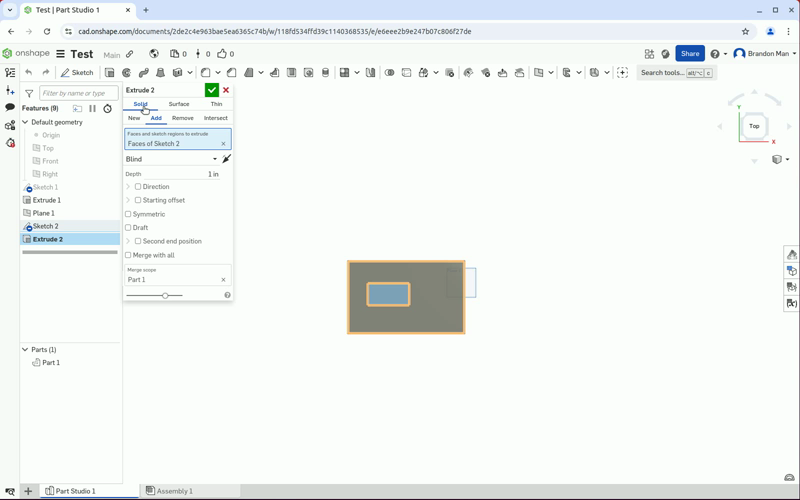
click(143, 106)
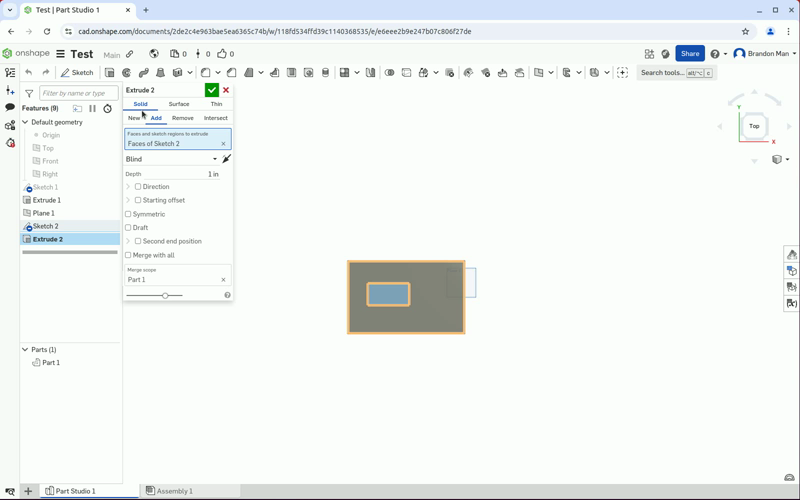
mouse_move(137, 120)
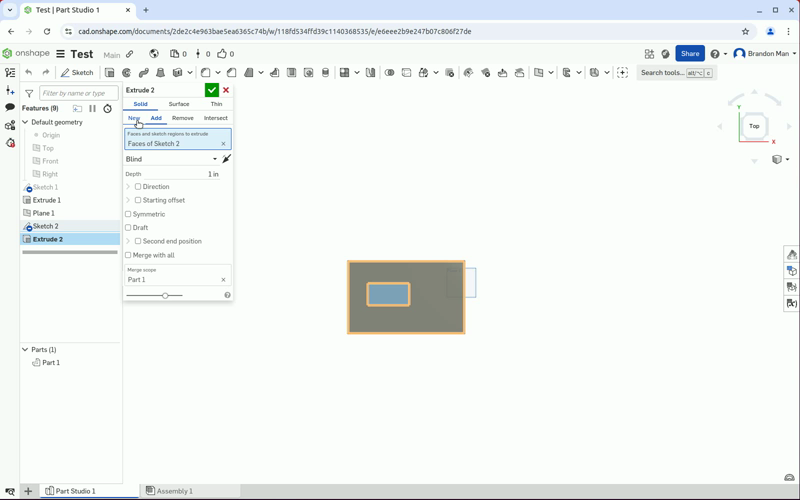
click(137, 120)
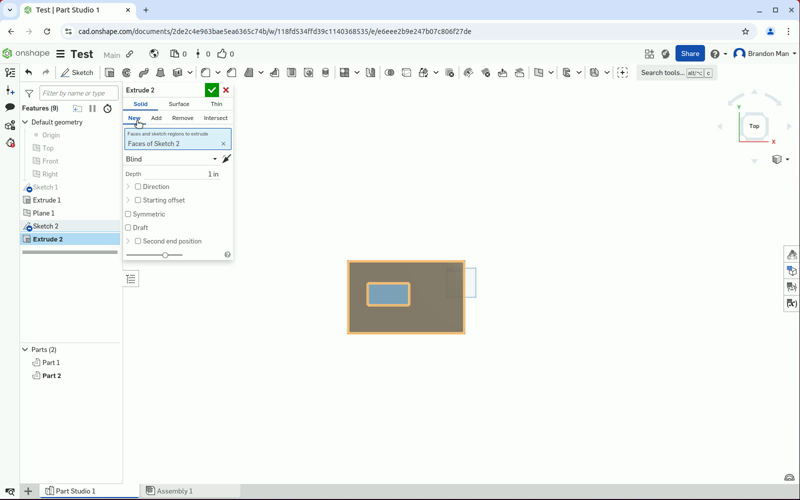
key(tab, 4)
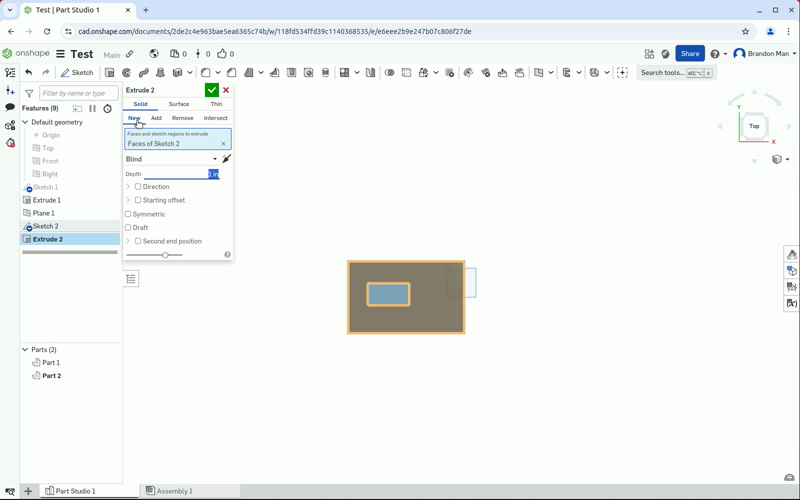
text(4.574)
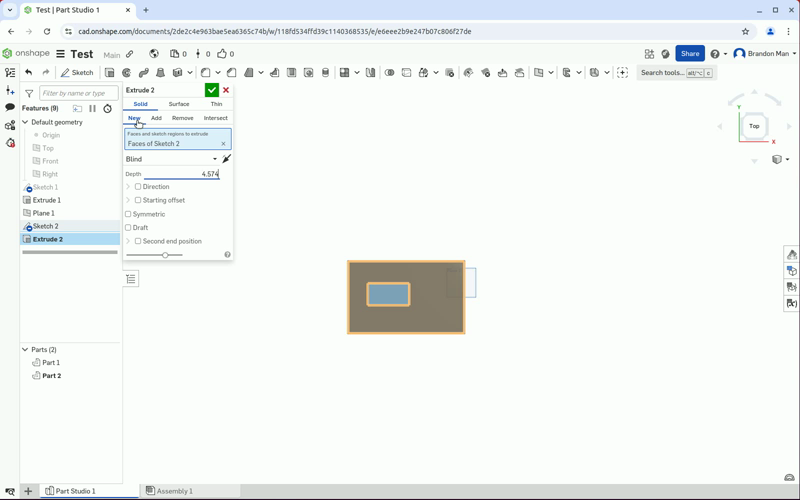
key(enter)
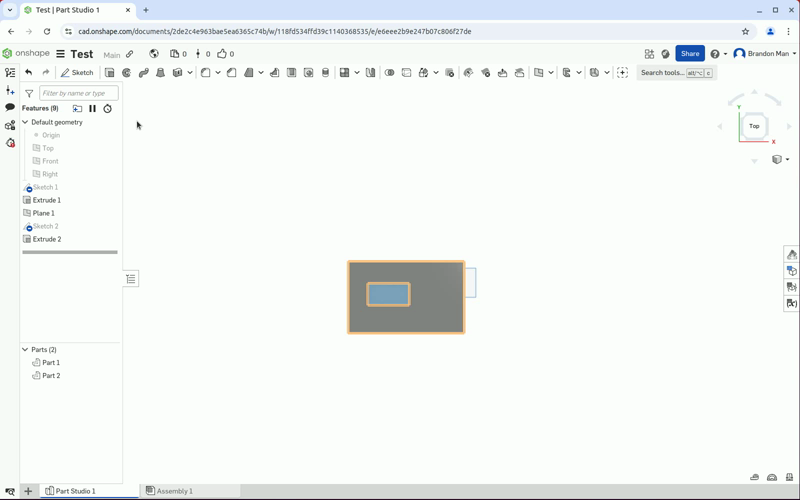
key(shift+h)
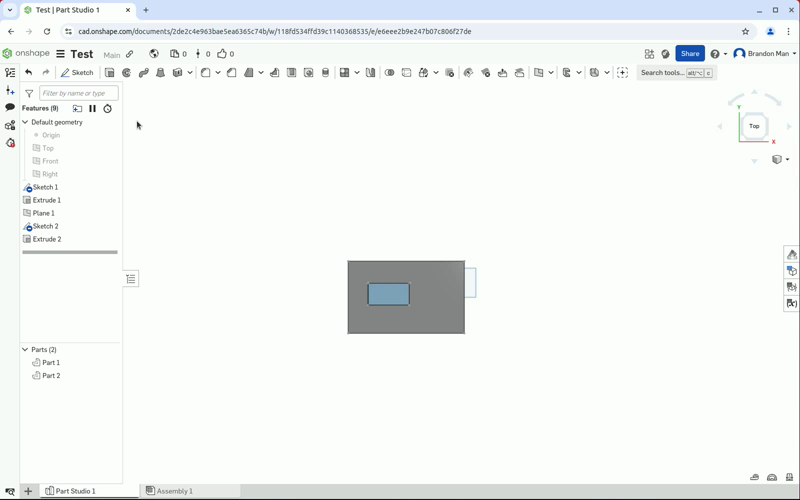
key(shift+h)
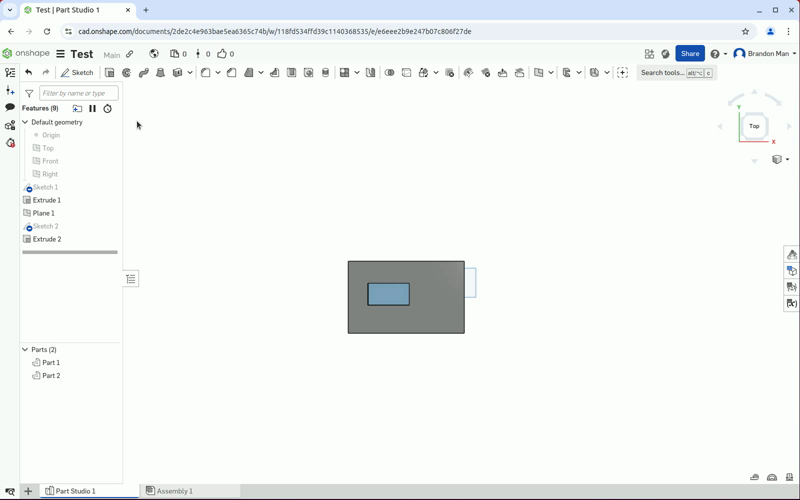
mouse_move(73, 189)
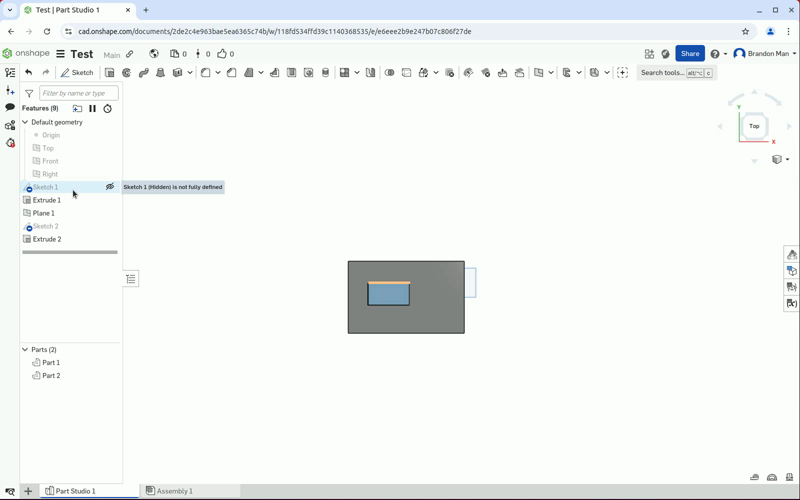
click(73, 189)
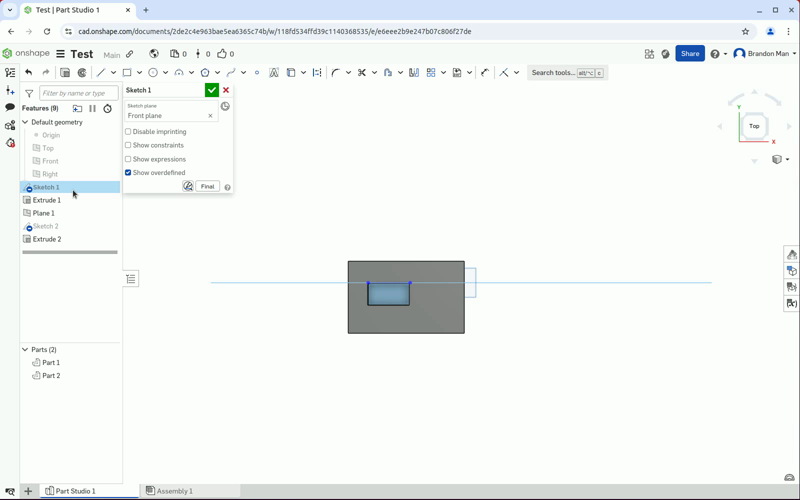
mouse_move(229, 92)
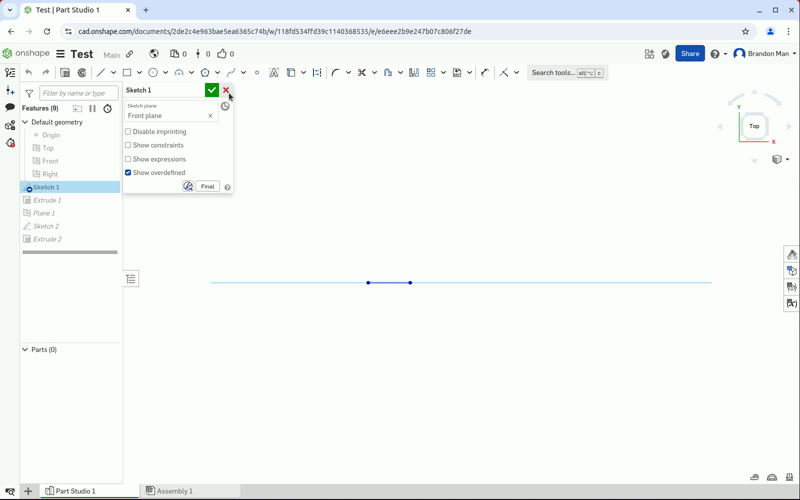
click(229, 92)
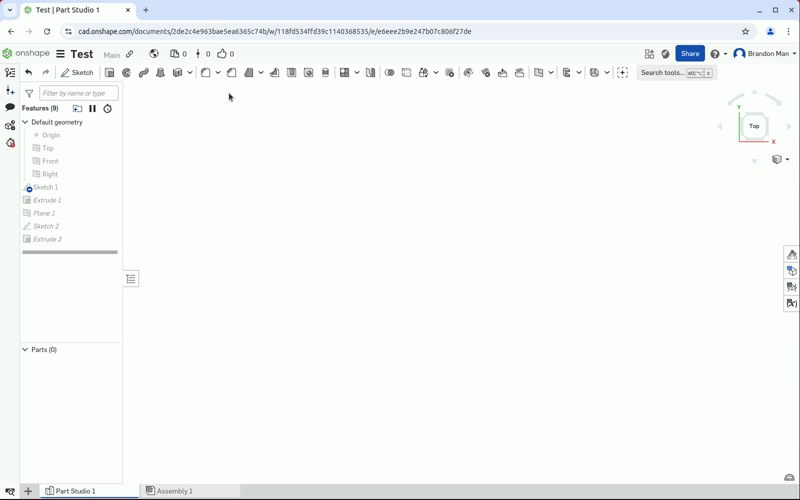
key(shift+s)
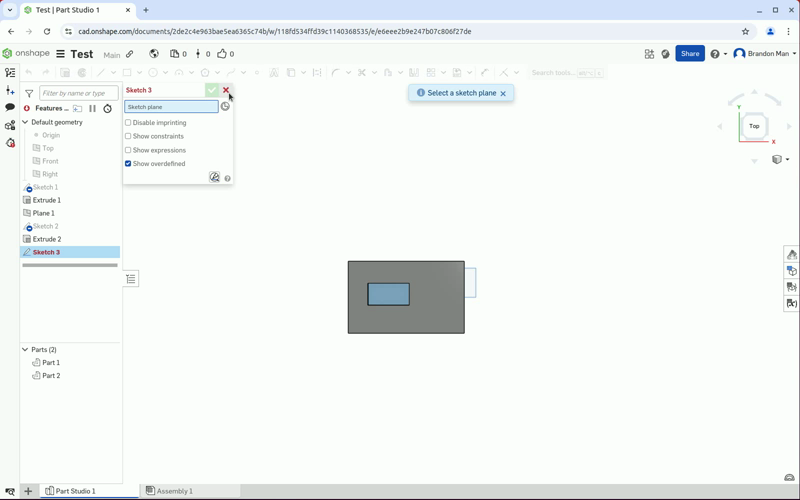
mouse_move(73, 215)
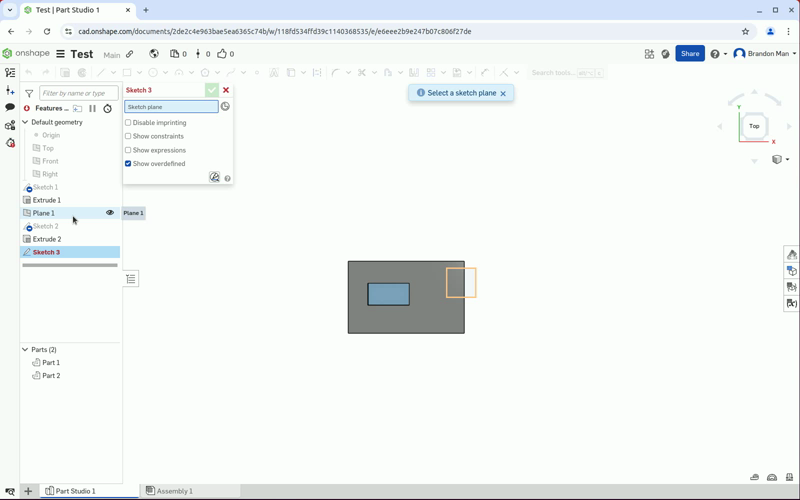
click(73, 215)
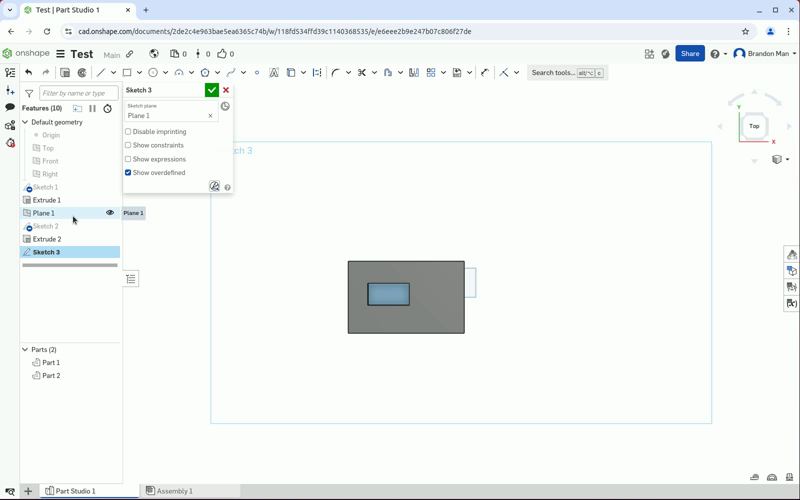
mouse_move(73, 352)
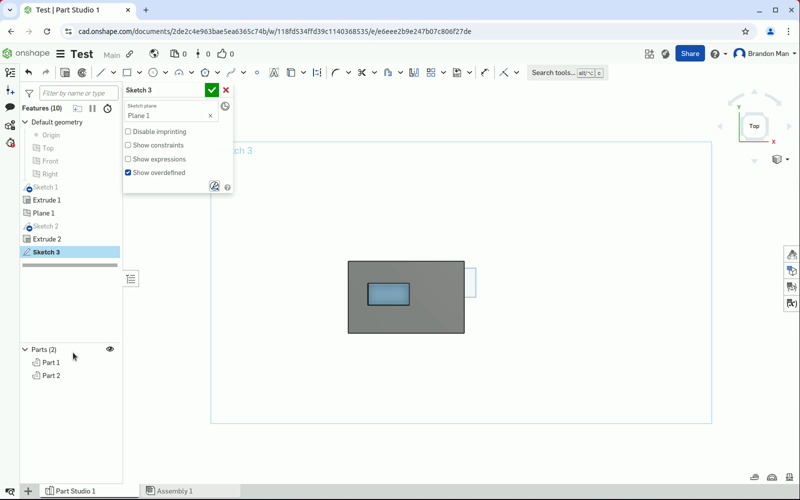
key(y)
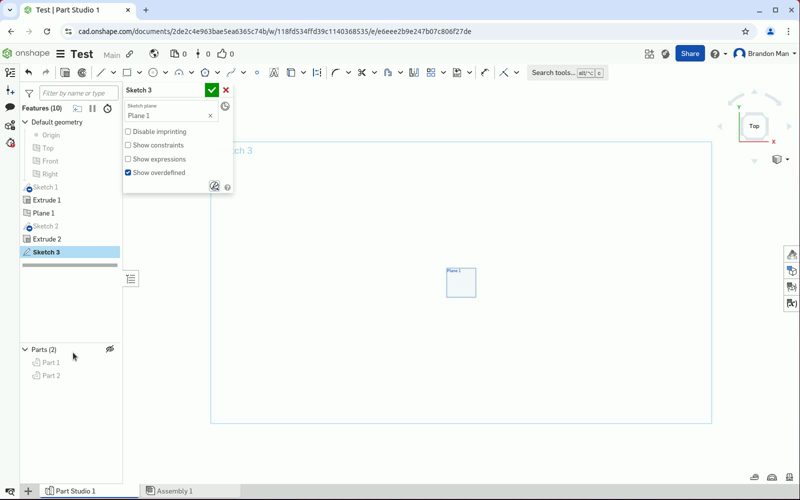
key(l)
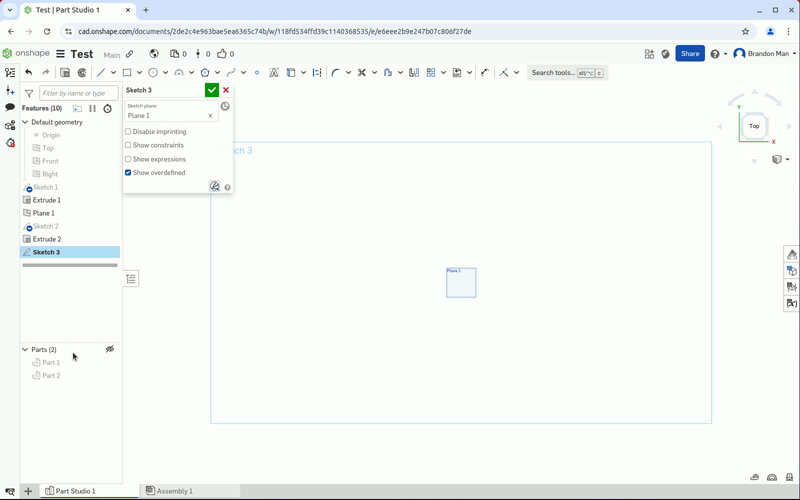
key_down(shift)
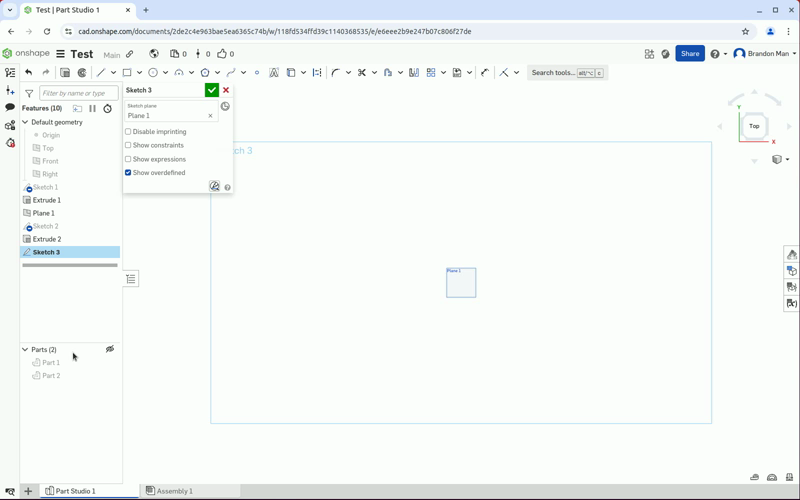
mouse_move(368, 305)
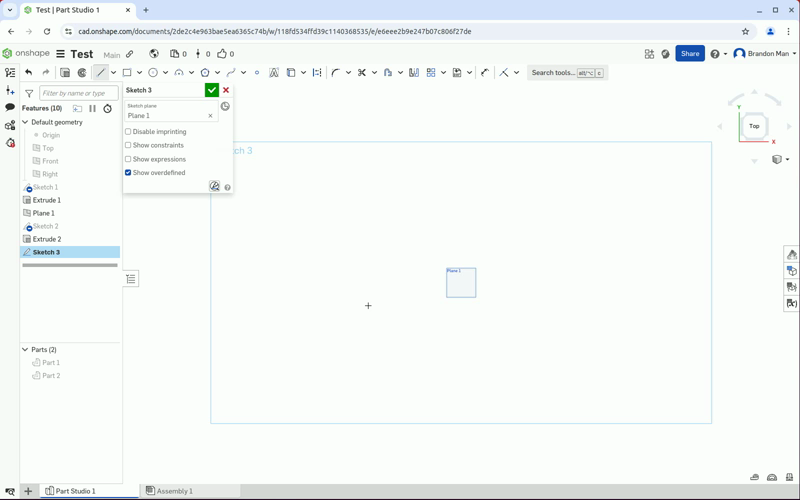
click(368, 305)
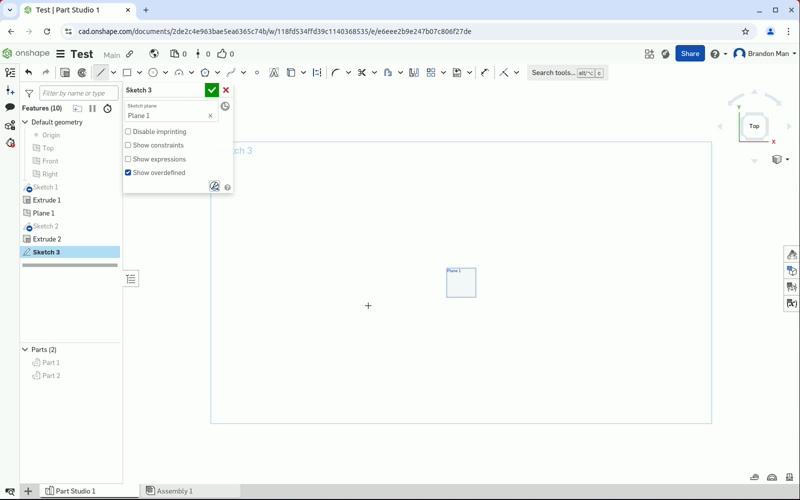
key_up(shift)
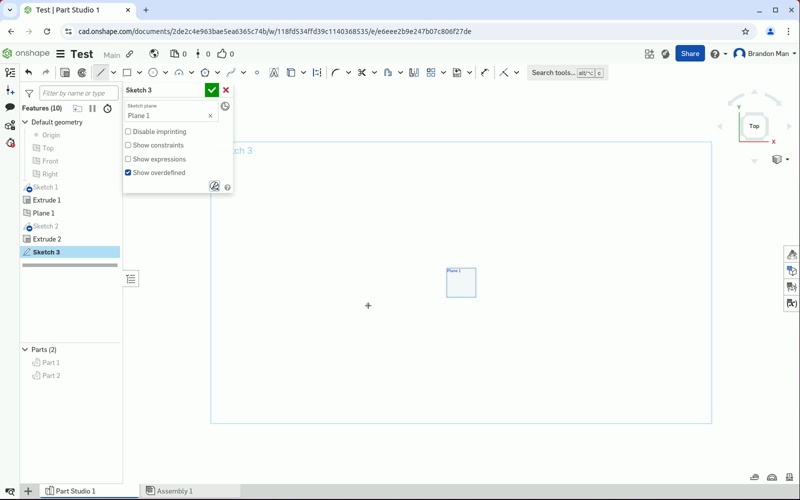
key_down(shift)
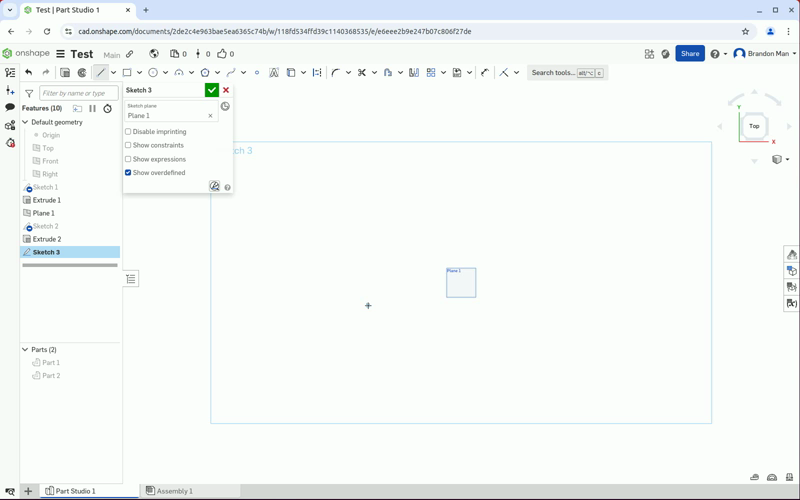
mouse_move(398, 305)
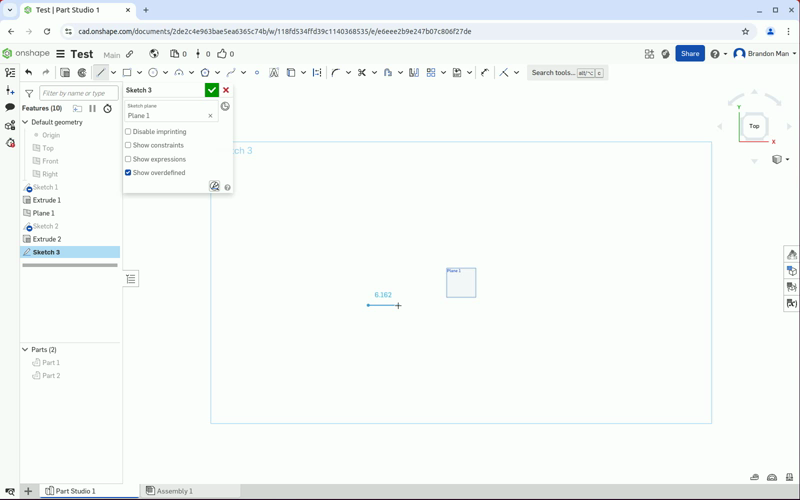
mouse_move(410, 305)
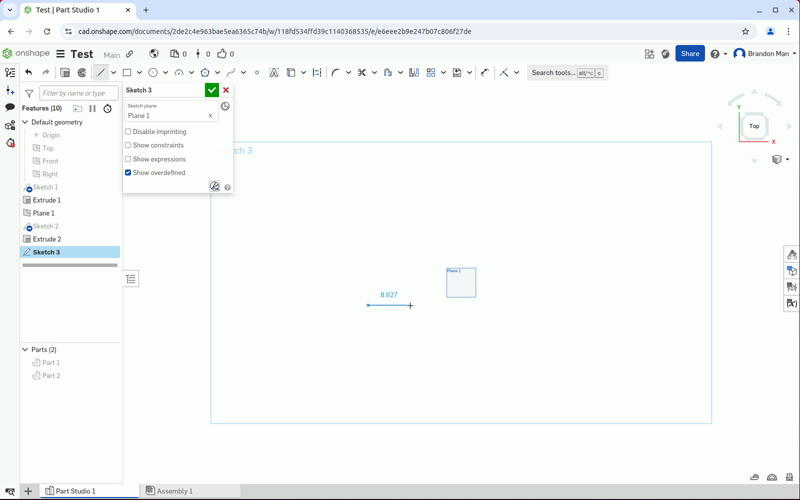
click(410, 305)
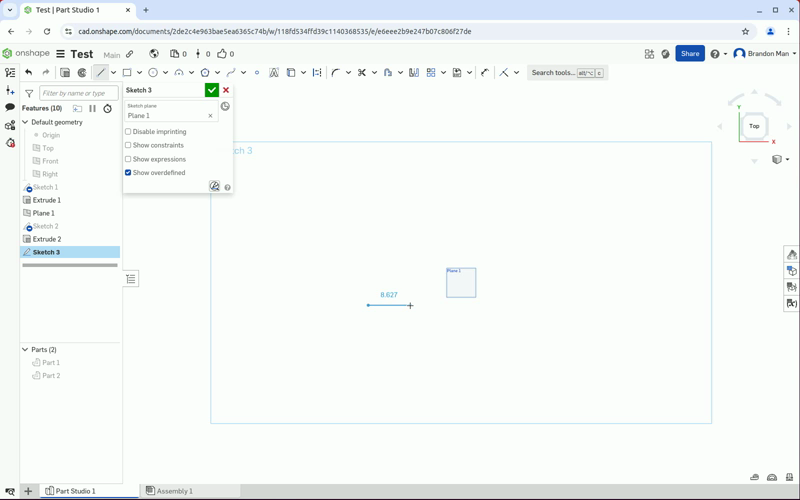
key_up(shift)
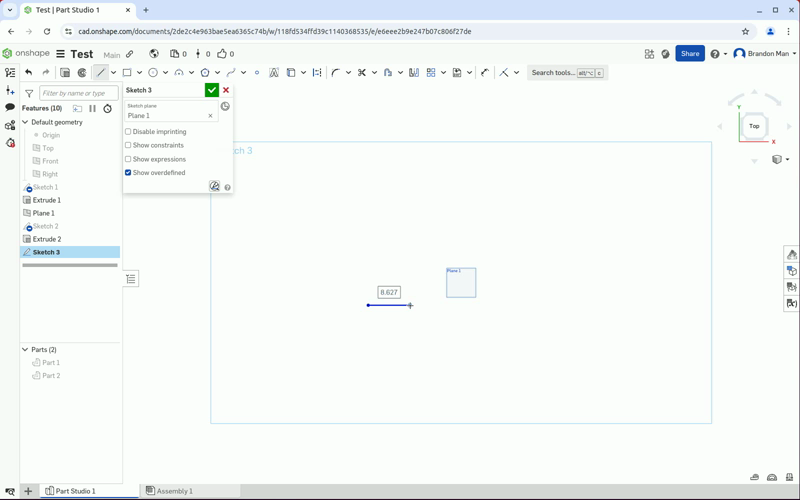
key_down(shift)
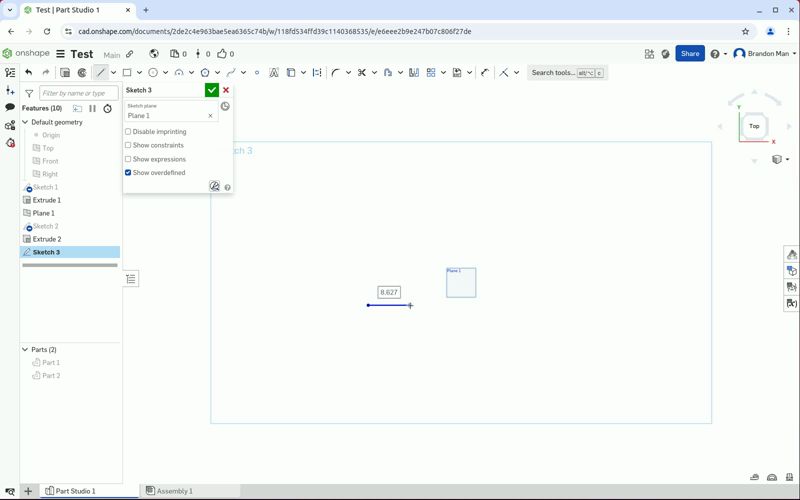
mouse_move(440, 305)
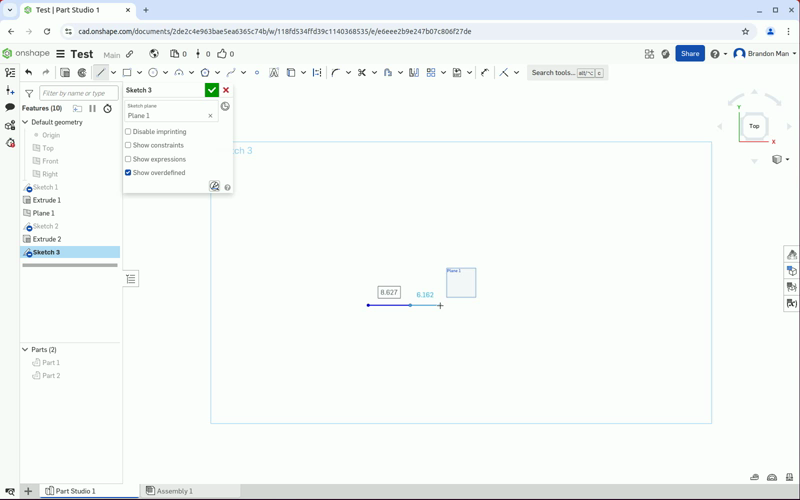
mouse_move(410, 282)
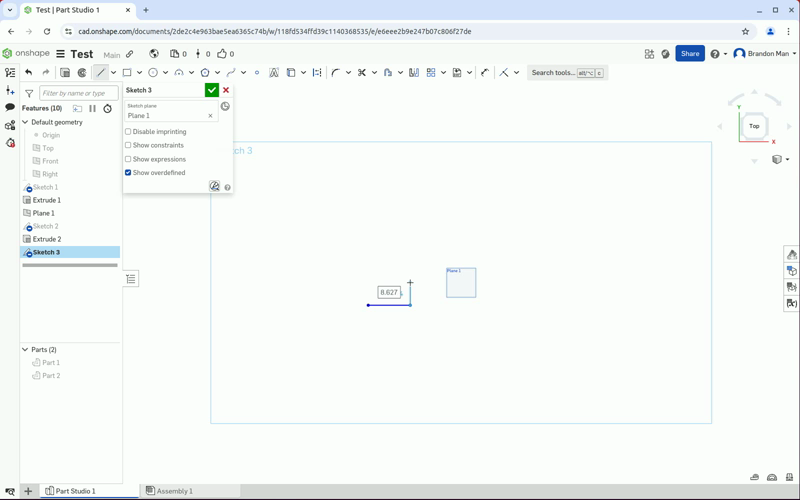
click(410, 282)
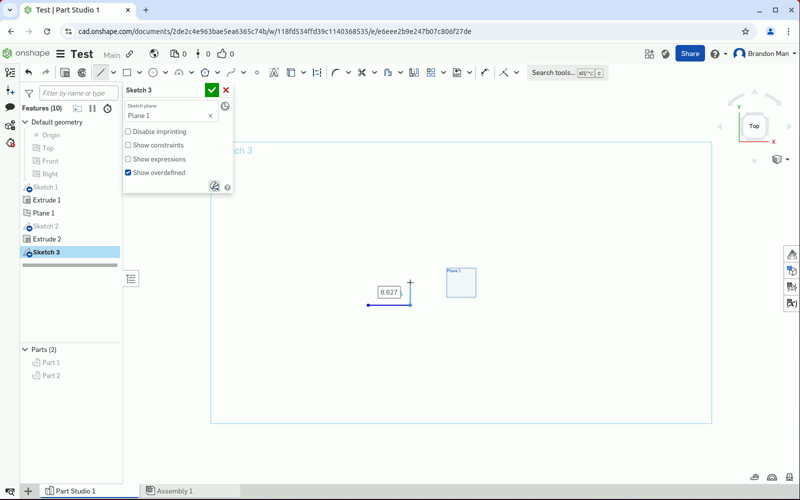
key_up(shift)
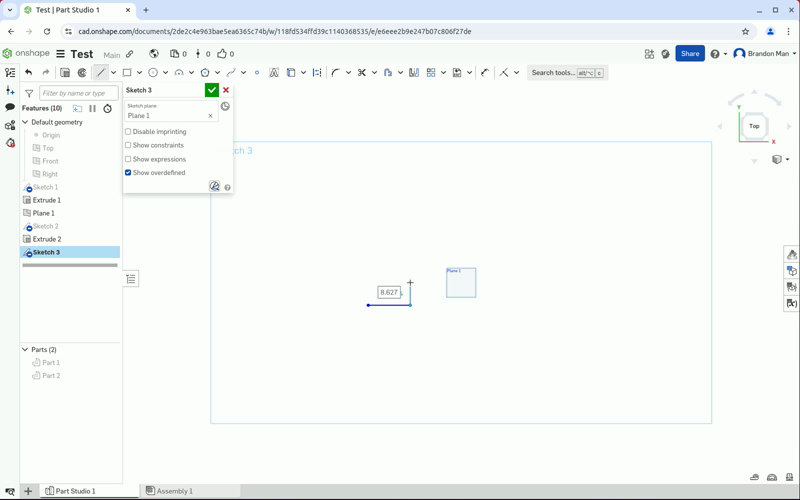
key_down(shift)
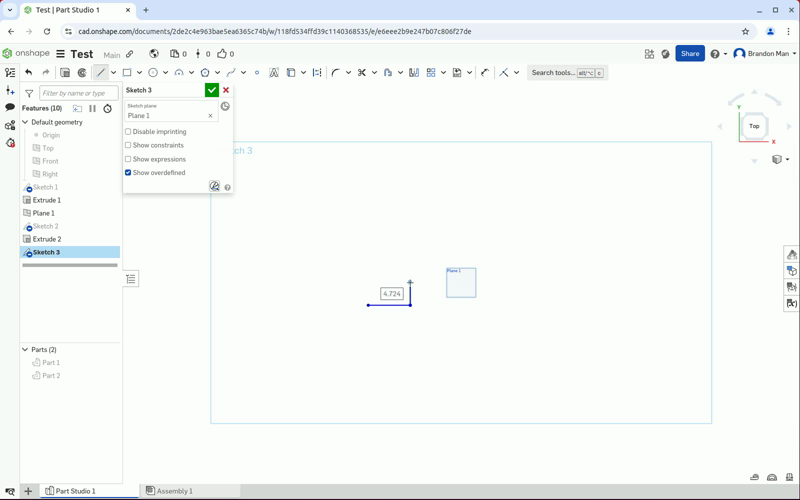
mouse_move(440, 282)
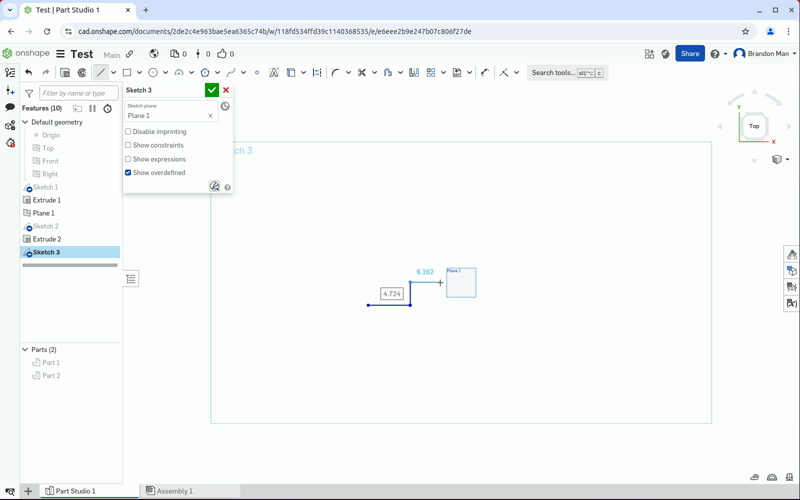
mouse_move(368, 282)
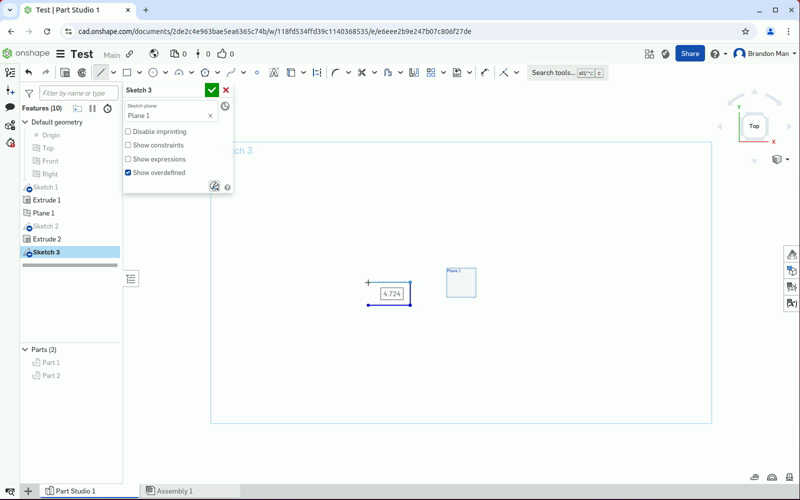
click(368, 282)
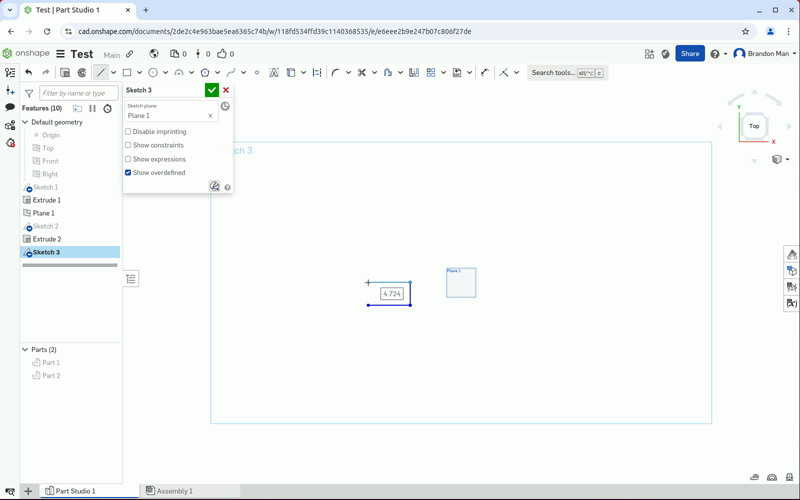
key_up(shift)
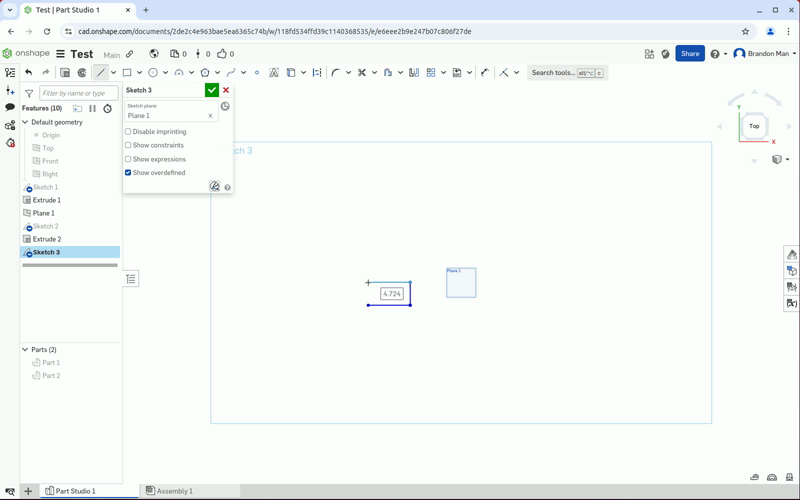
mouse_move(398, 282)
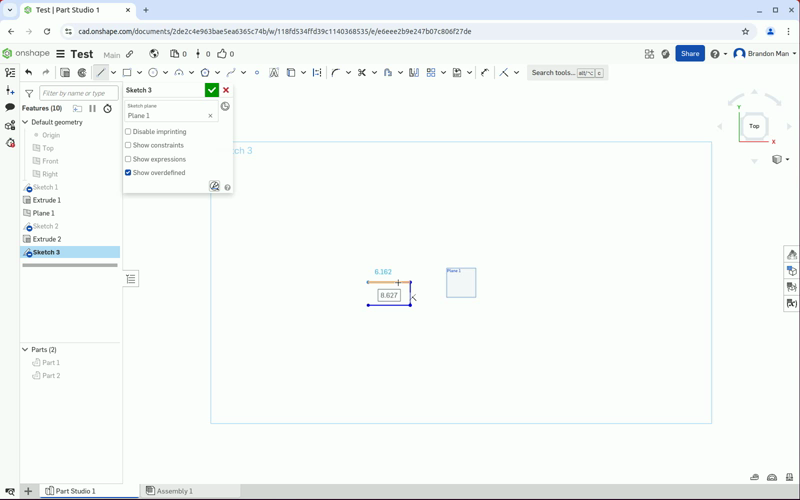
key_down(shift)
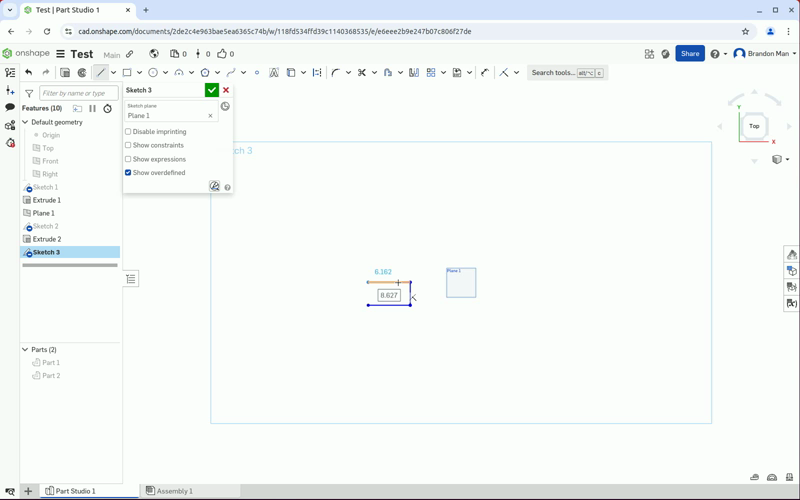
mouse_move(368, 305)
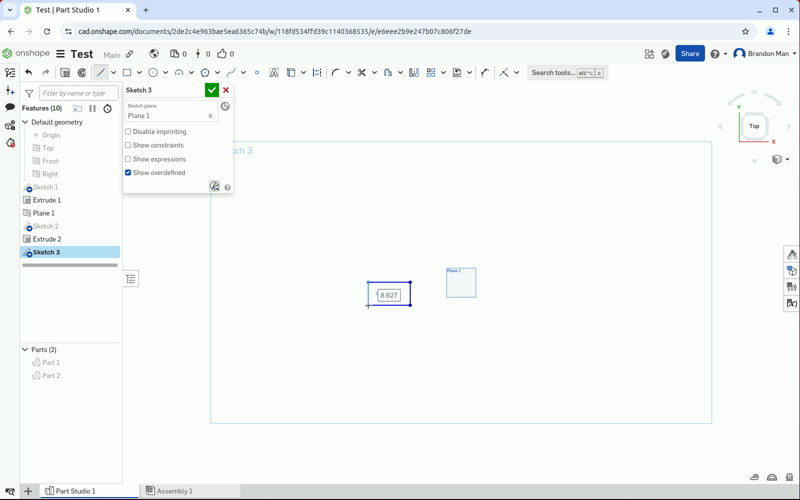
key_up(shift)
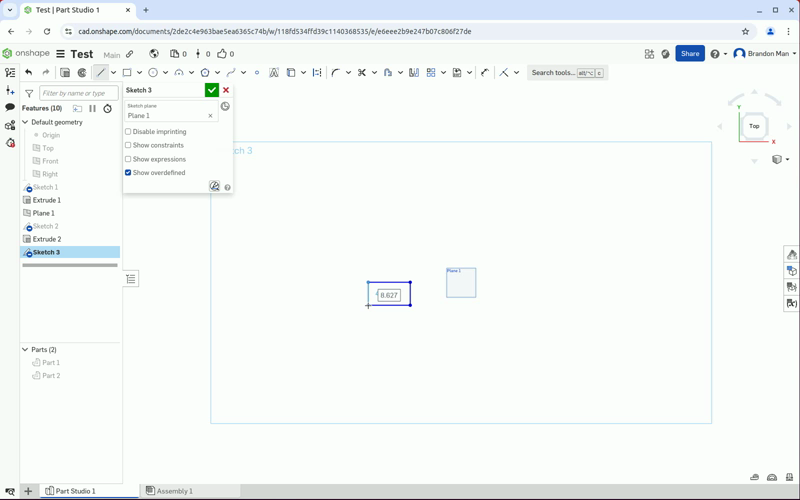
click(368, 305)
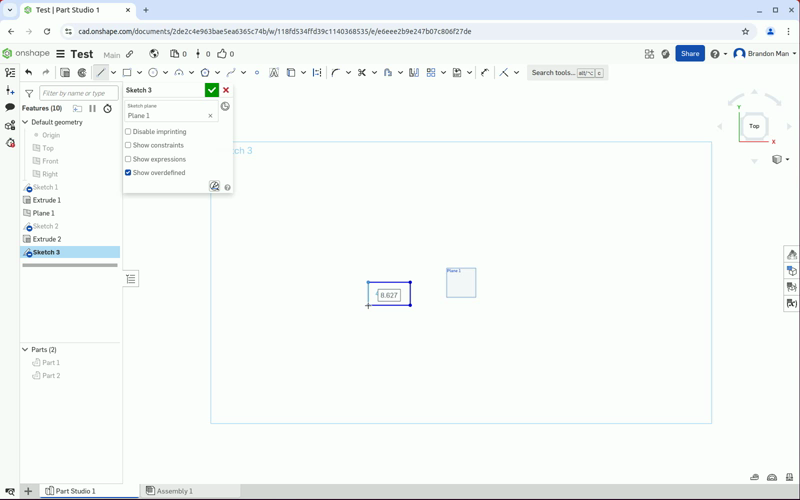
key(esc)
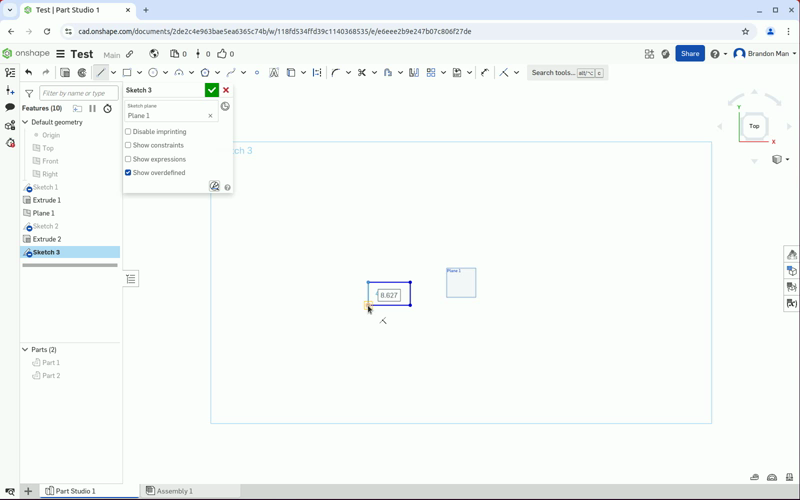
mouse_move(391, 300)
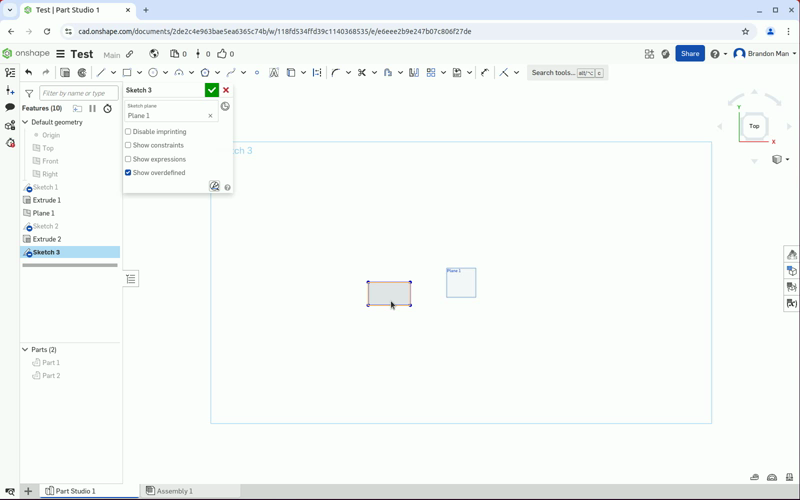
scroll(6)
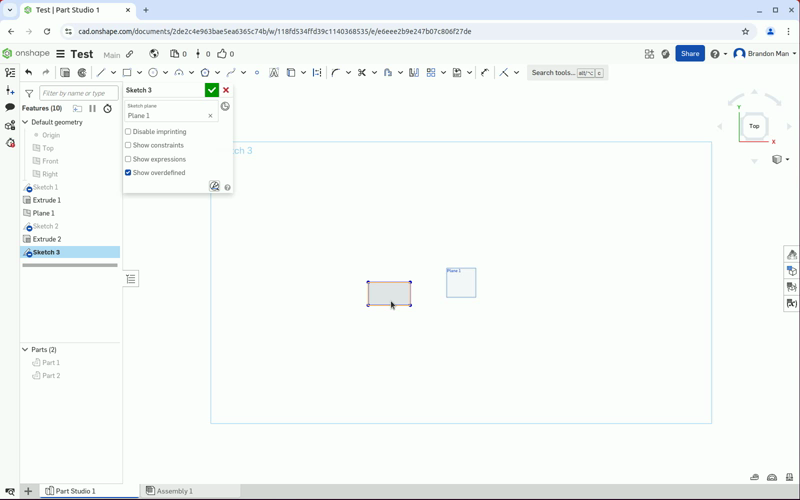
scroll(6)
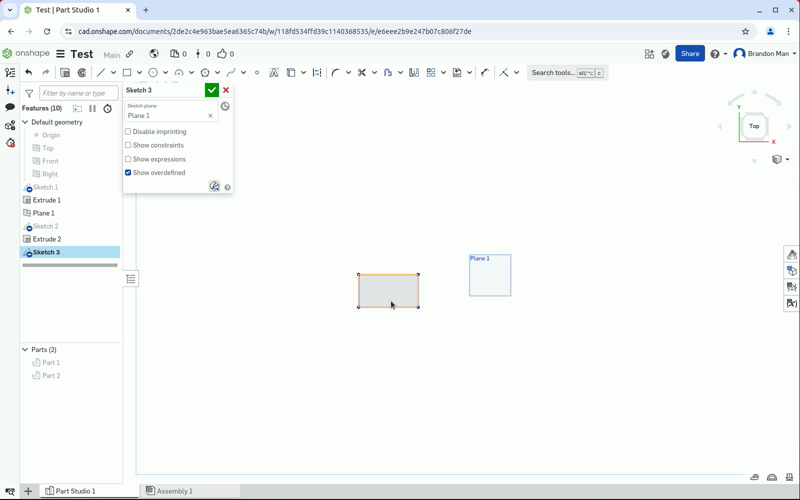
scroll(6)
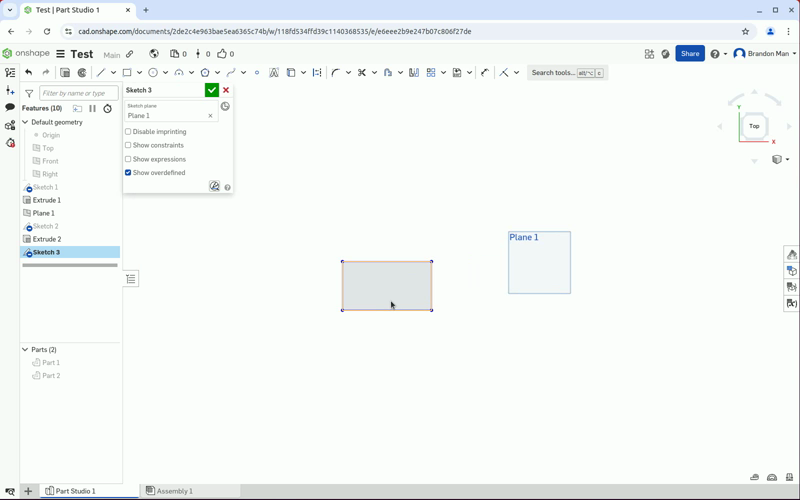
scroll(6)
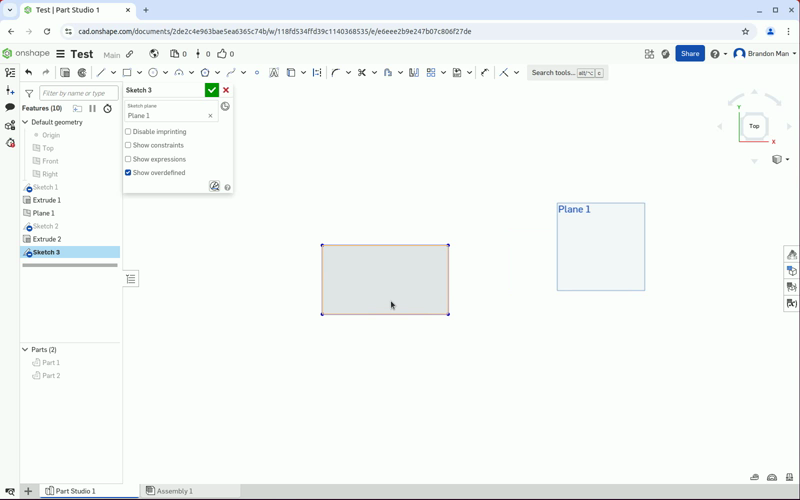
scroll(6)
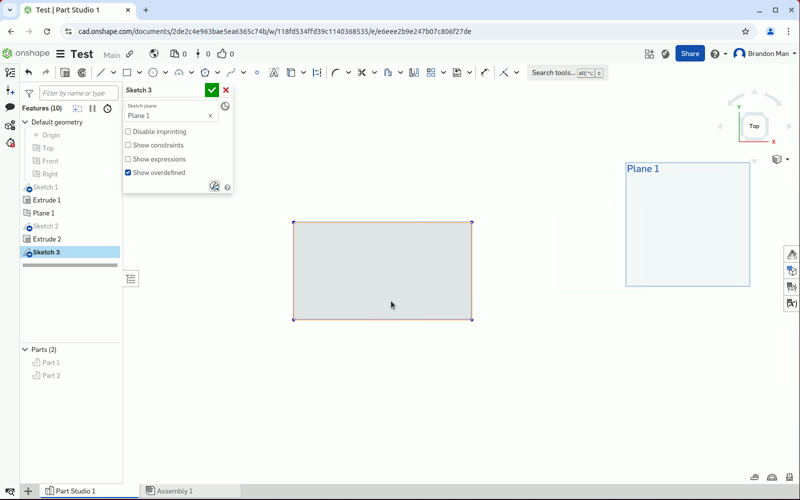
scroll(6)
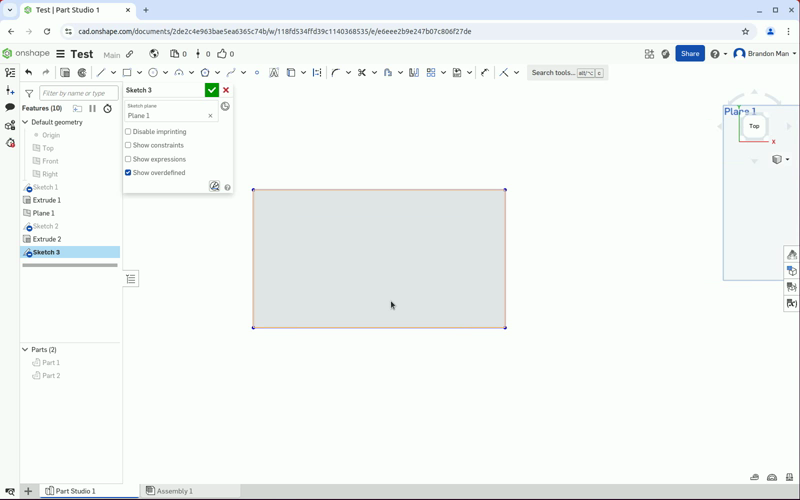
scroll(6)
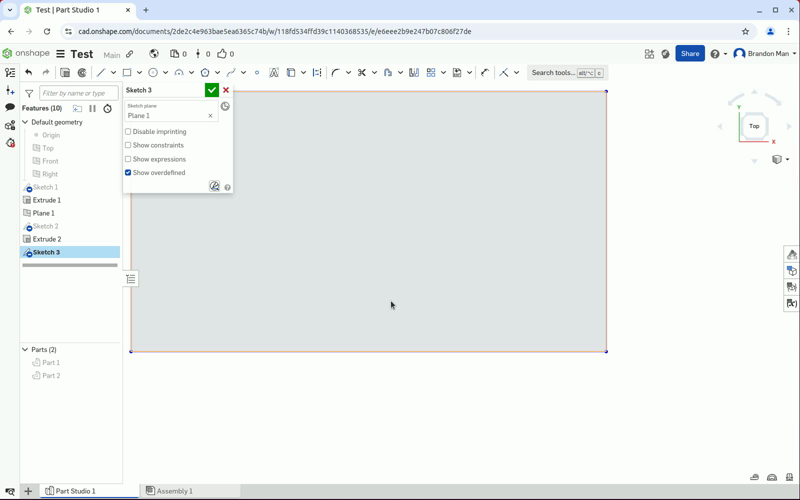
click(391, 300)
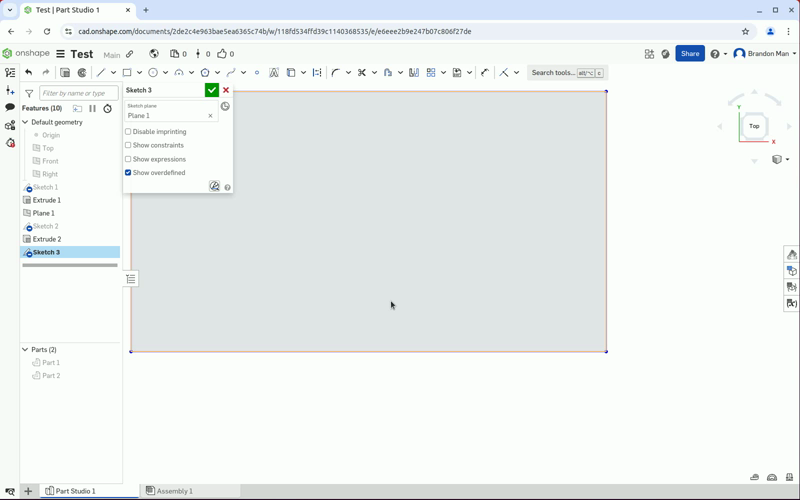
scroll(-6)
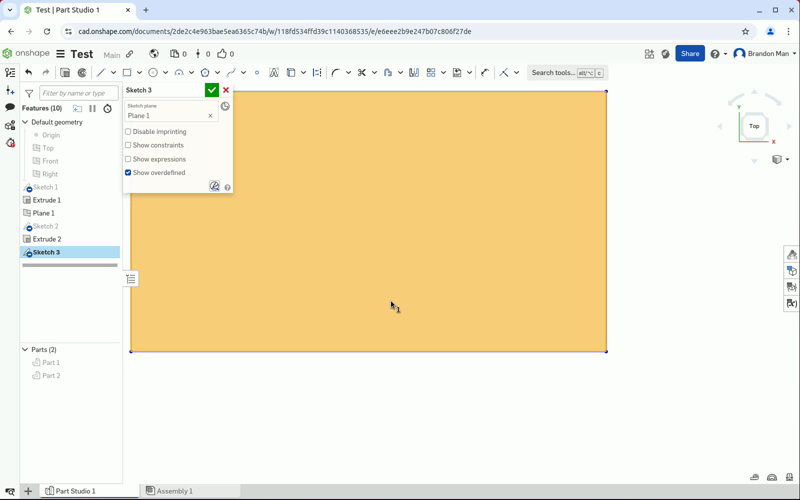
scroll(-6)
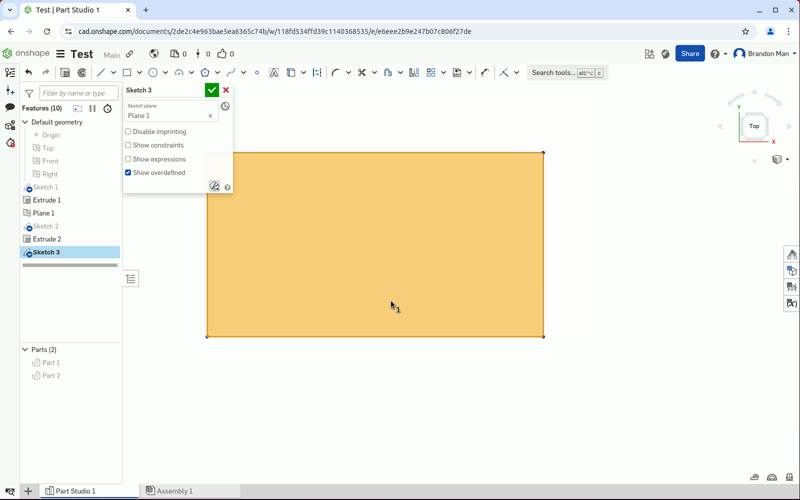
scroll(-6)
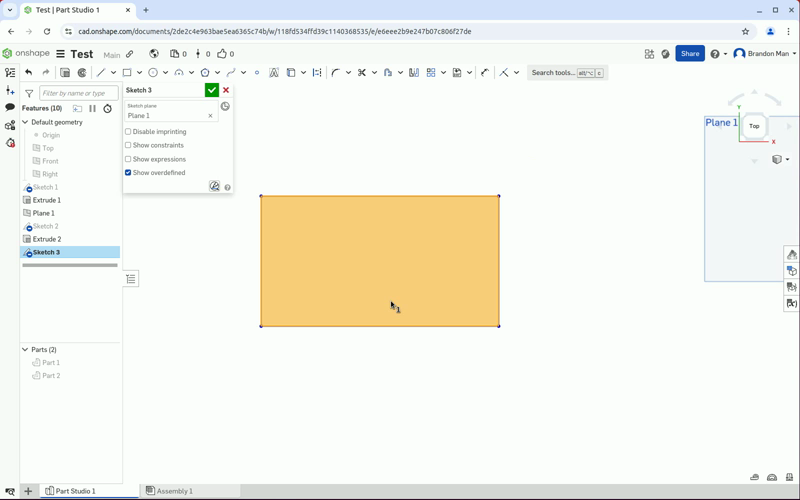
scroll(-6)
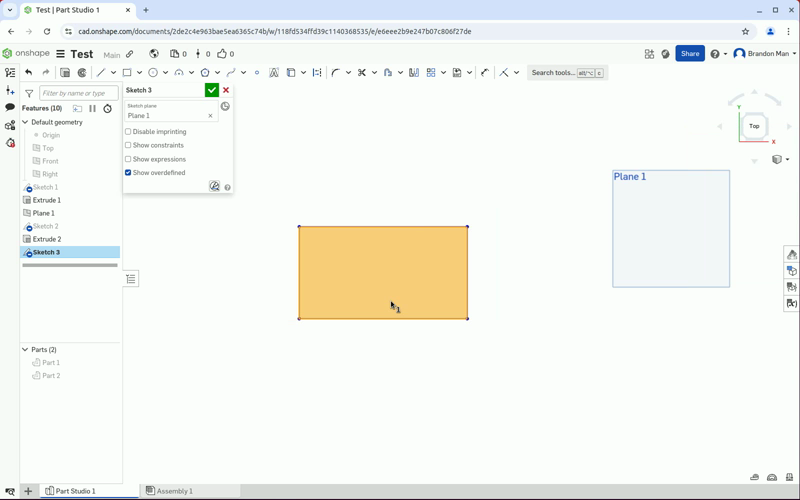
scroll(-6)
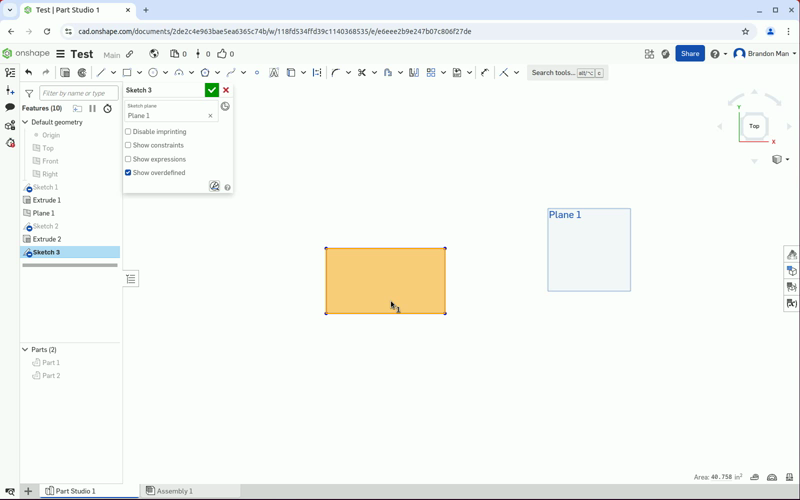
scroll(-6)
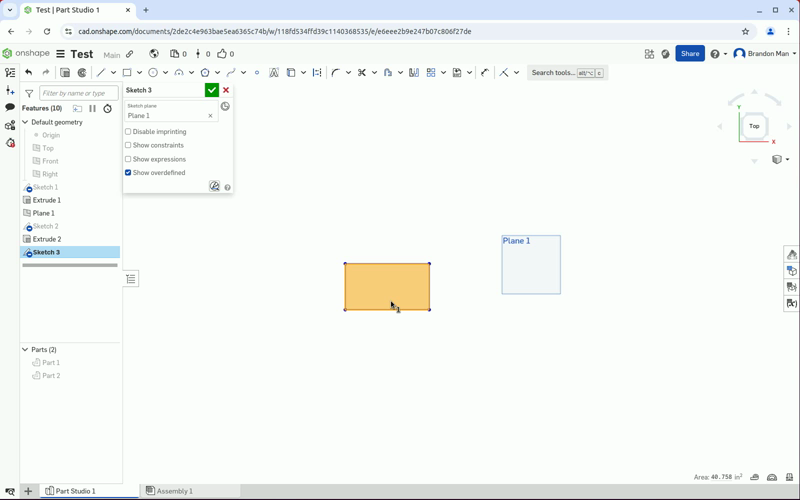
scroll(-6)
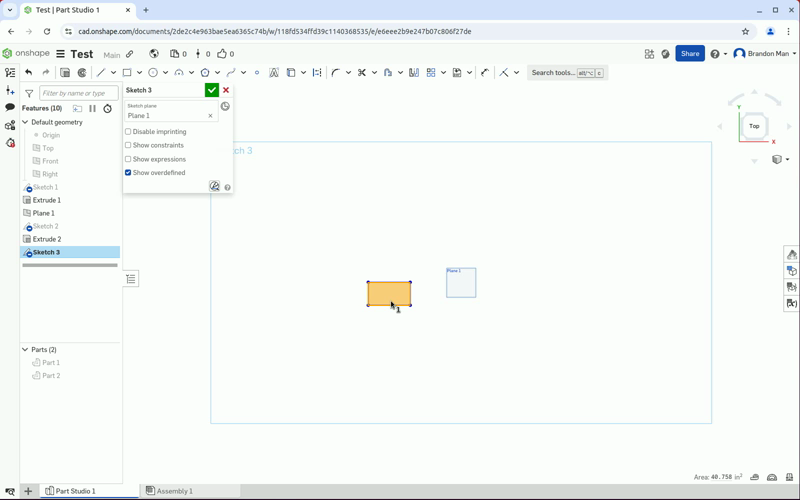
mouse_move(73, 352)
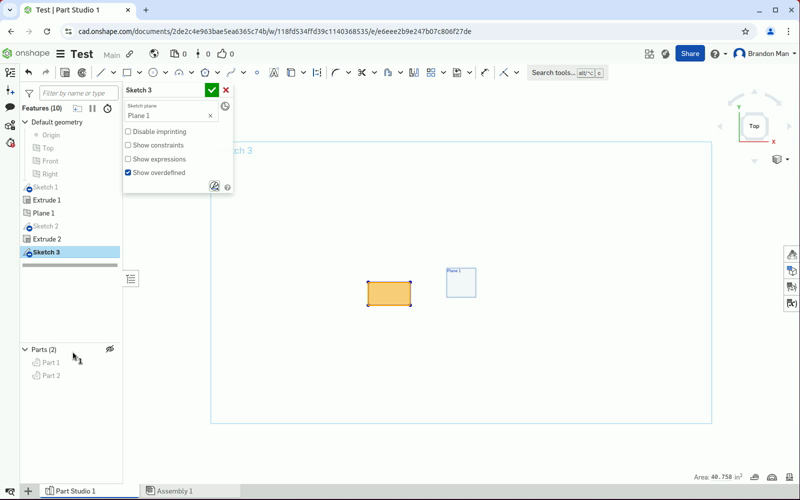
key(shift+y)
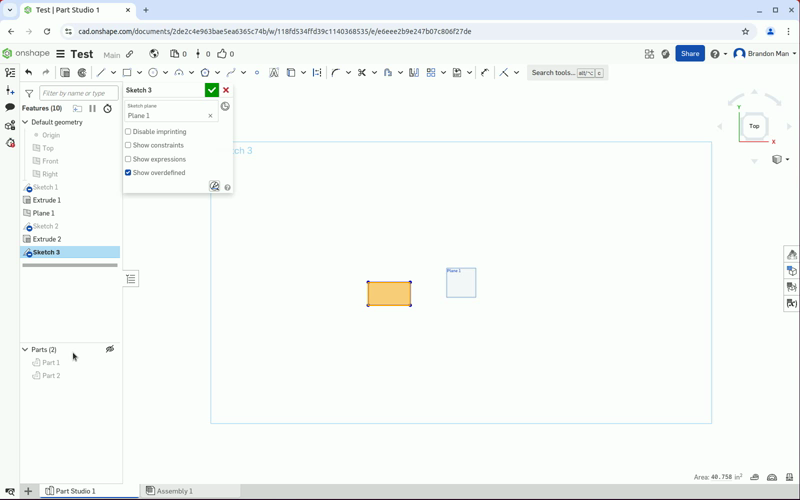
key(shift+e)
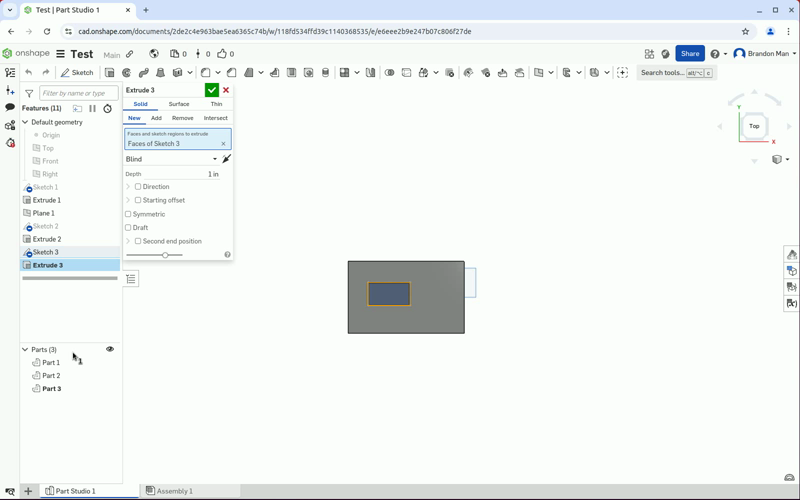
mouse_move(143, 106)
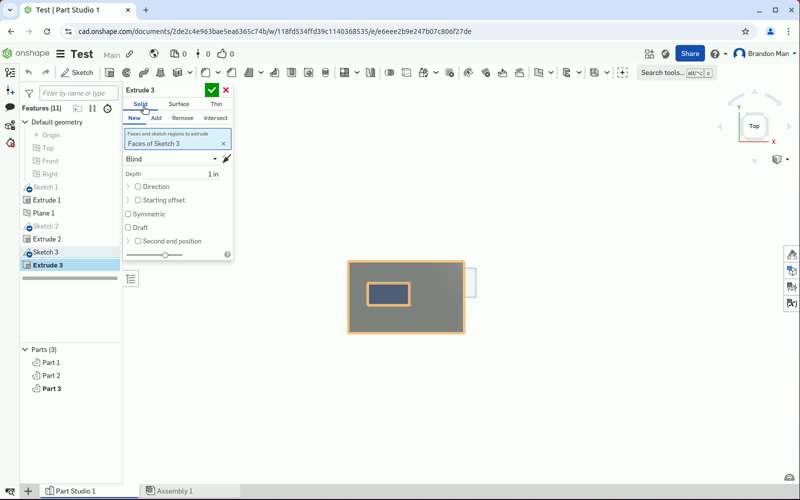
click(143, 106)
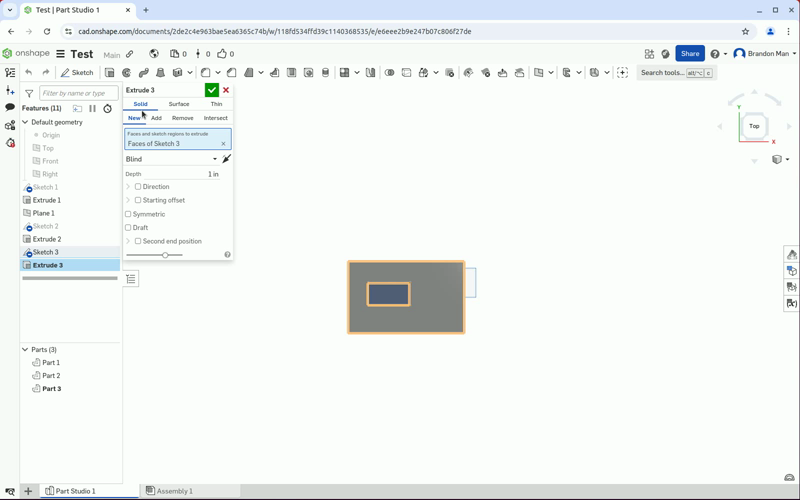
mouse_move(137, 120)
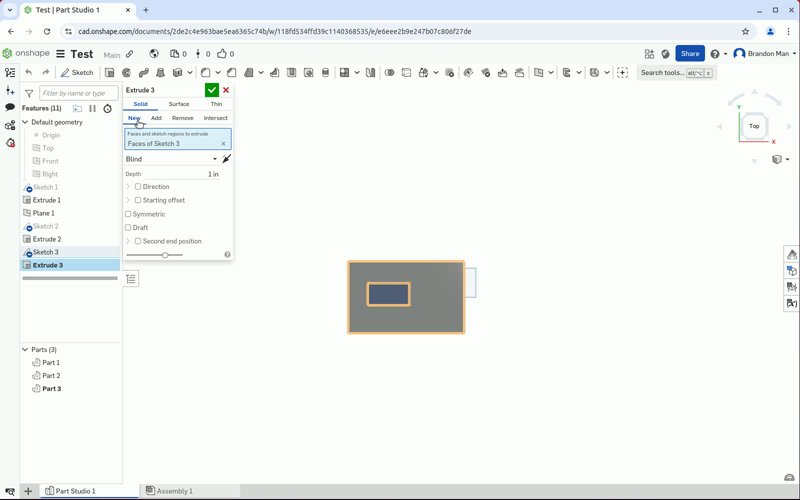
click(137, 120)
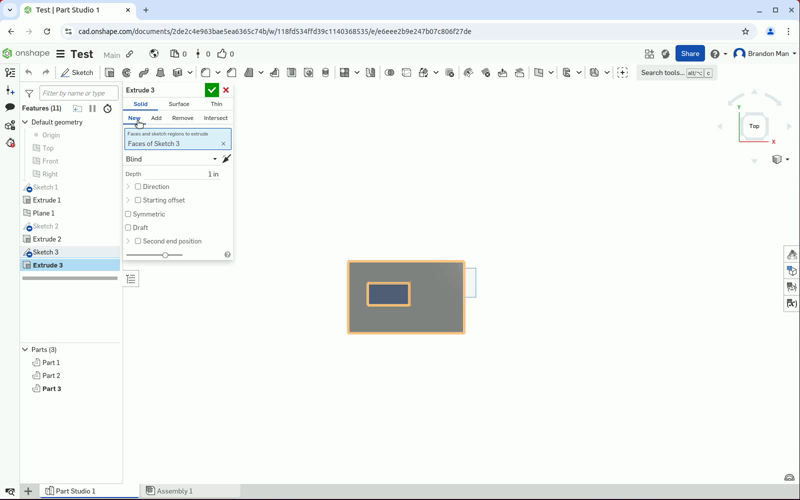
key(tab, 4)
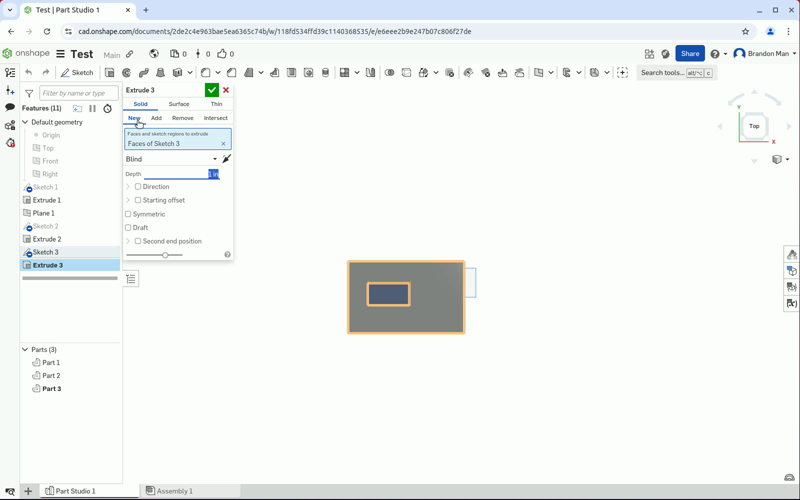
text(4.574)
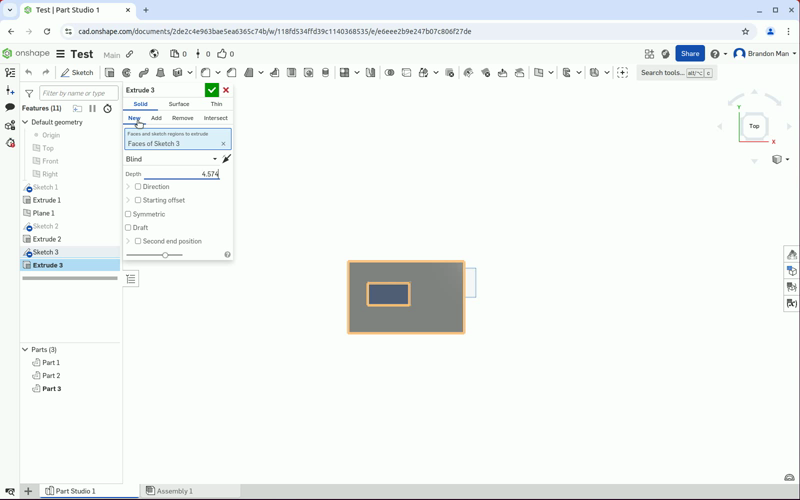
key(enter)
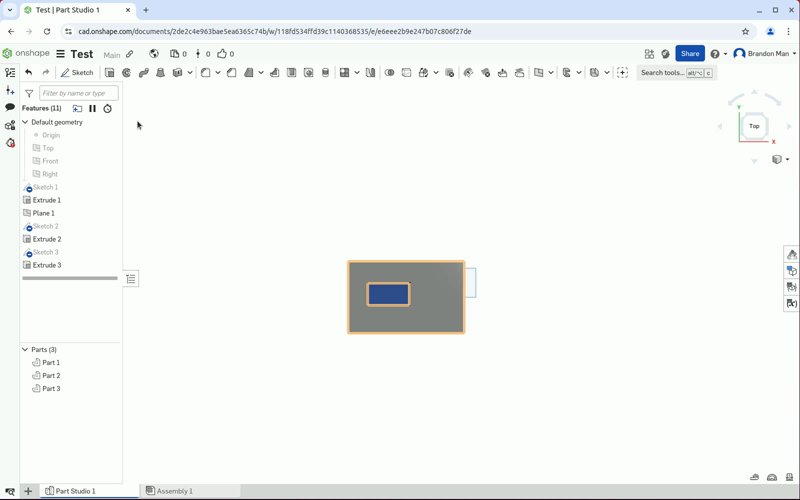
key(shift+h)
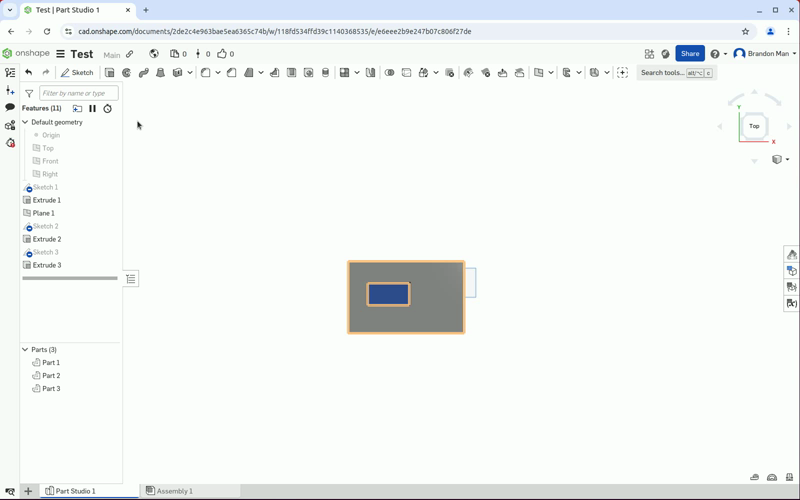
key(shift+h)
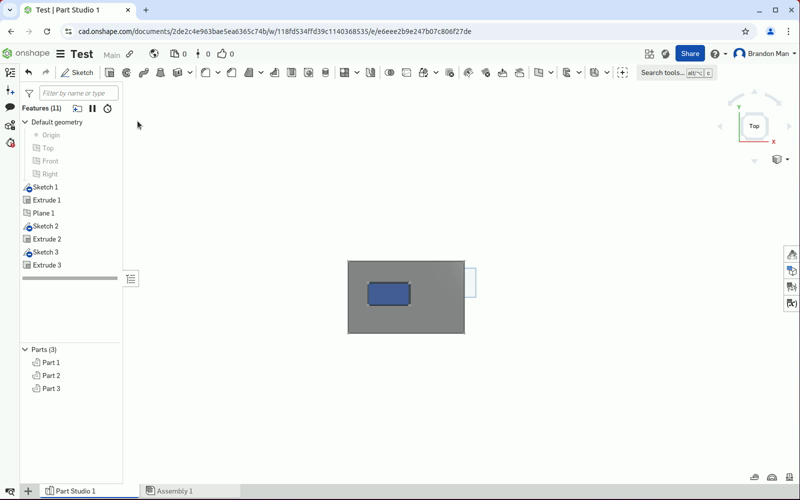
key(shift+7)
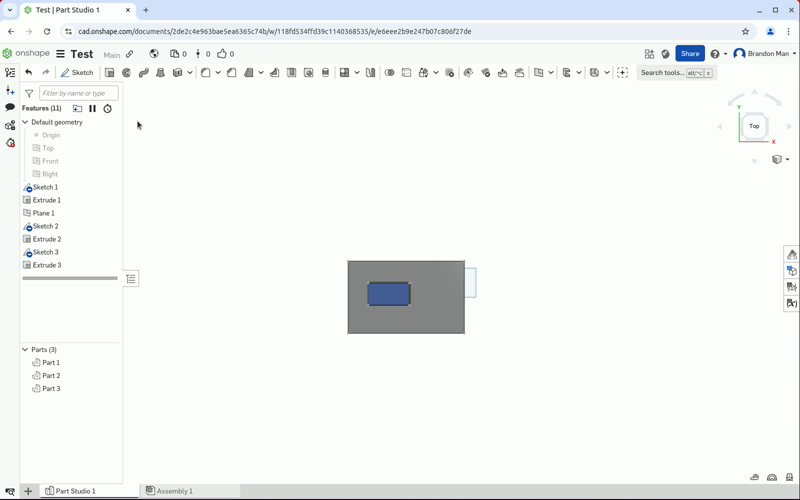
key(up, 3)
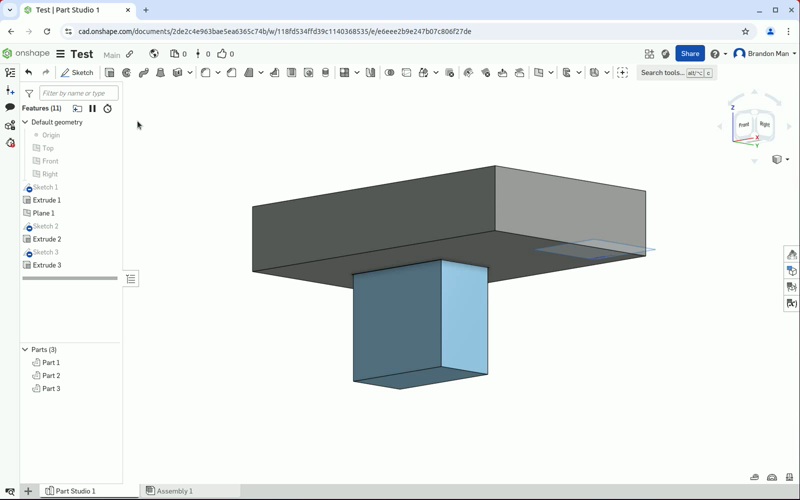
key(left, 3)
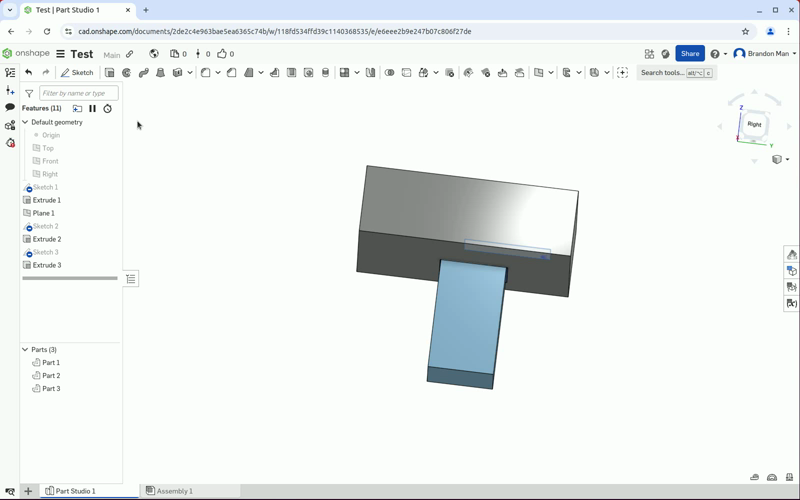
key(right, 3)
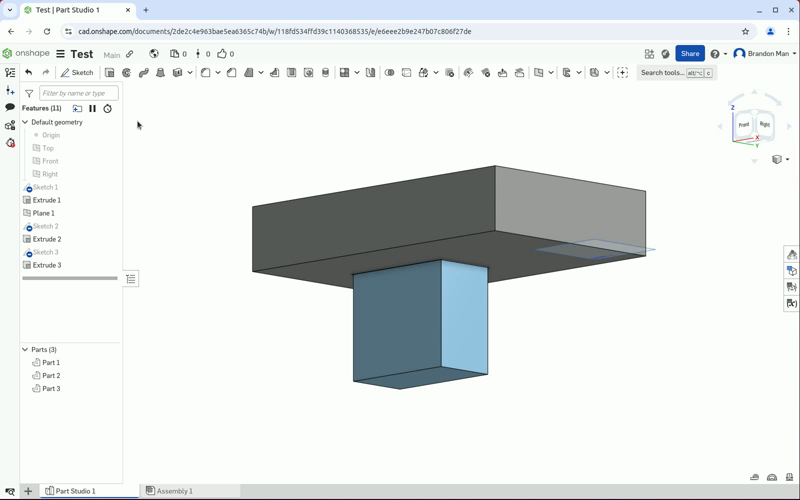
key(down, 3)
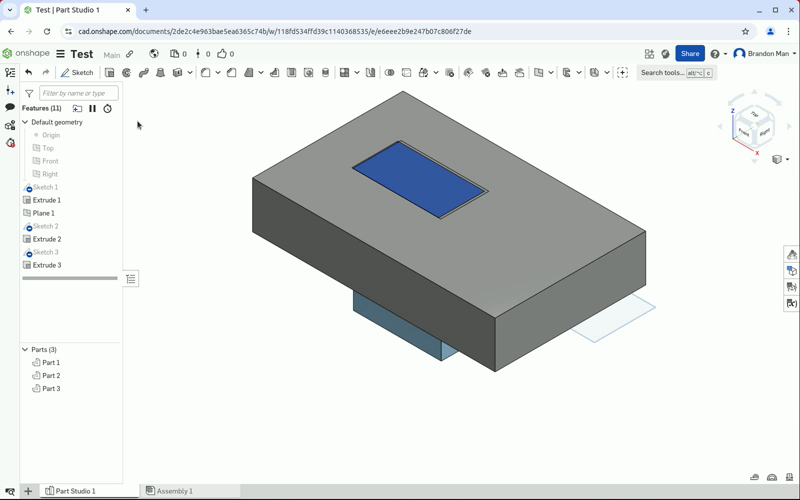
mouse_move(73, 189)
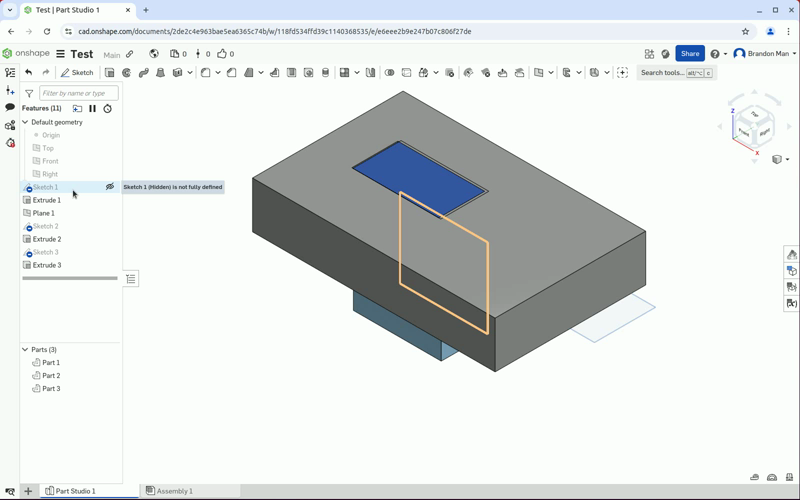
click(73, 189)